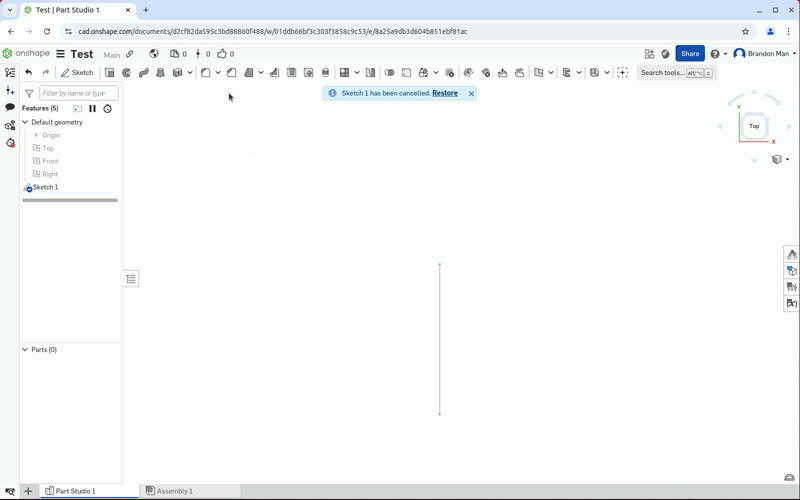
key(shift+h)
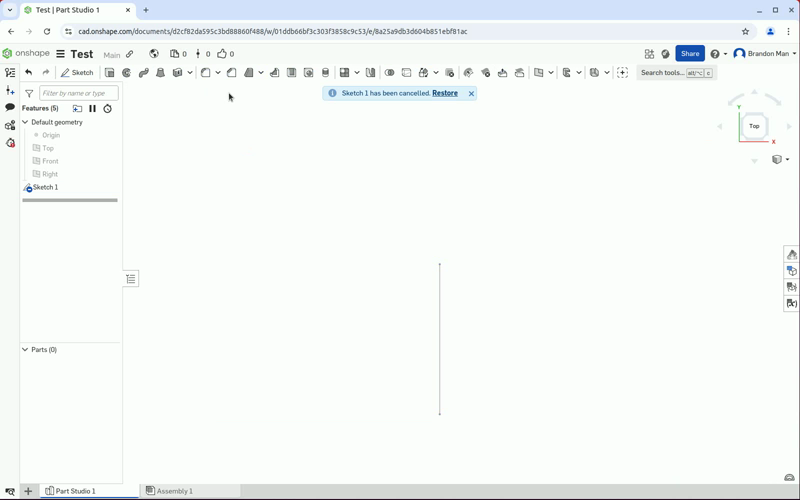
key(shift+s)
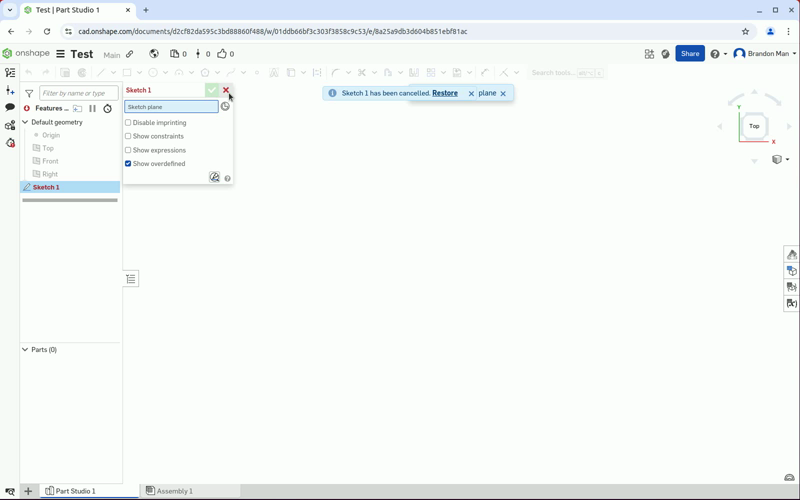
mouse_move(73, 150)
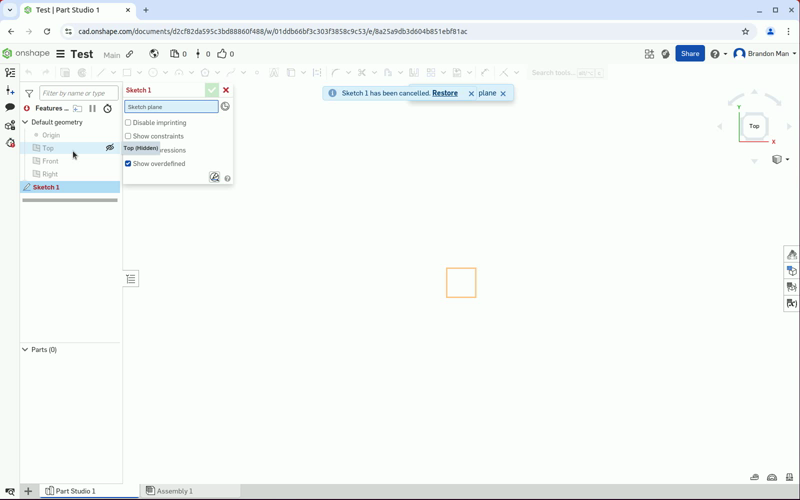
click(73, 150)
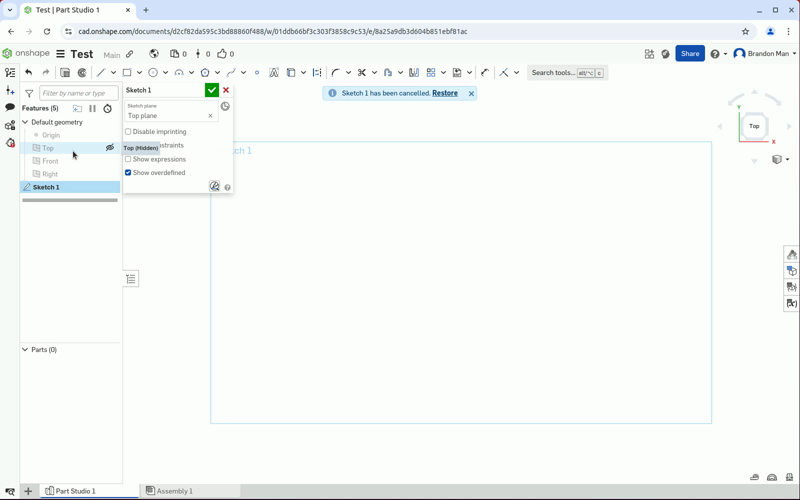
mouse_move(73, 352)
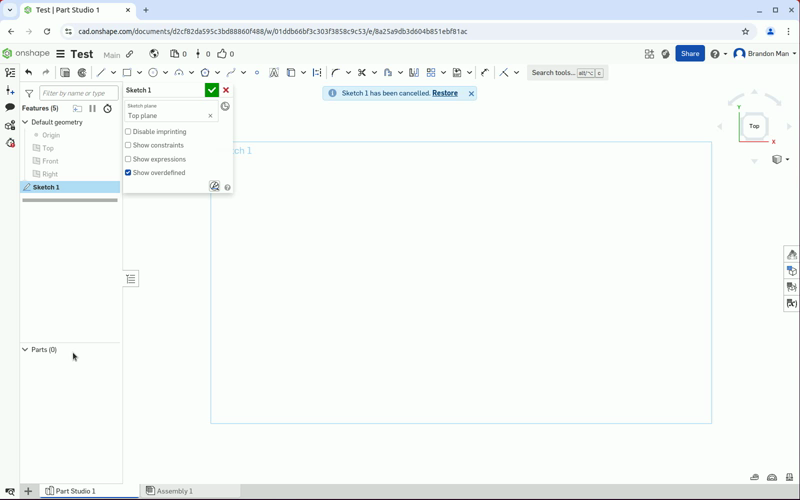
key(y)
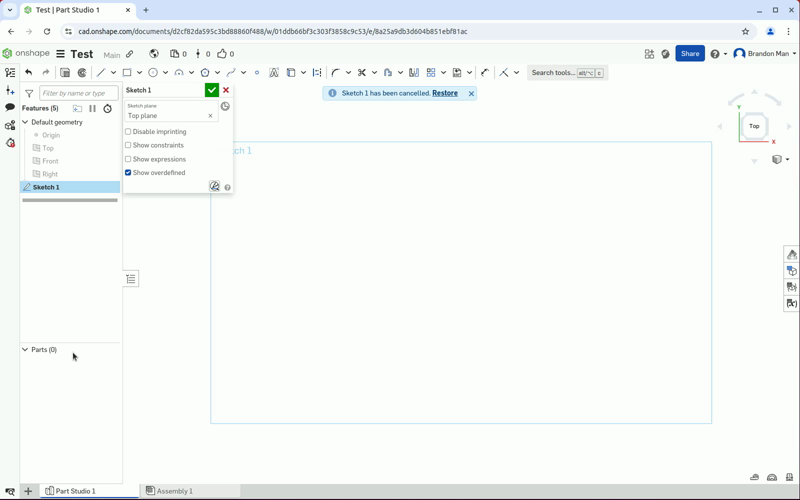
key(c)
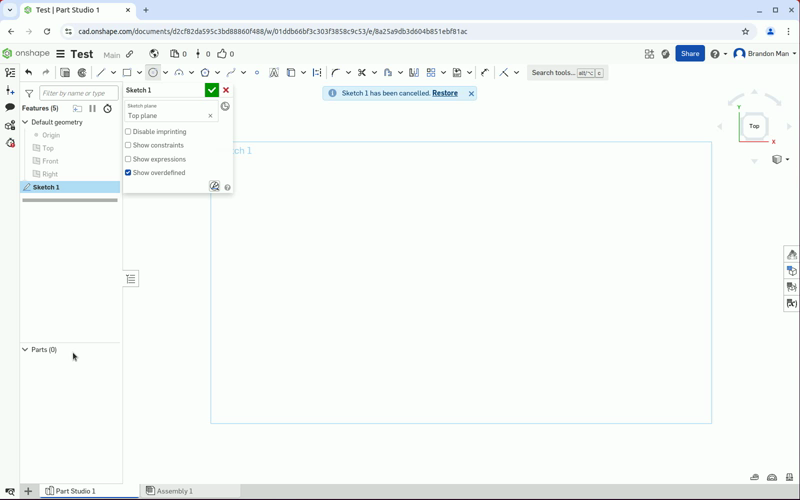
key_down(shift)
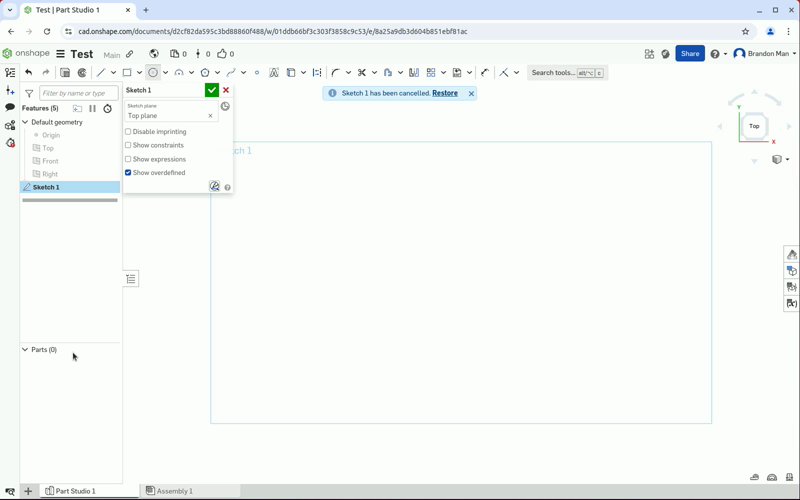
mouse_move(461, 282)
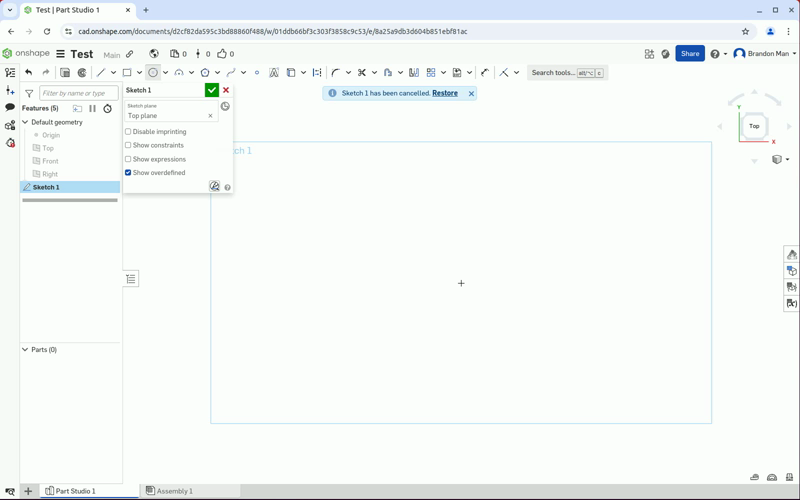
click(461, 282)
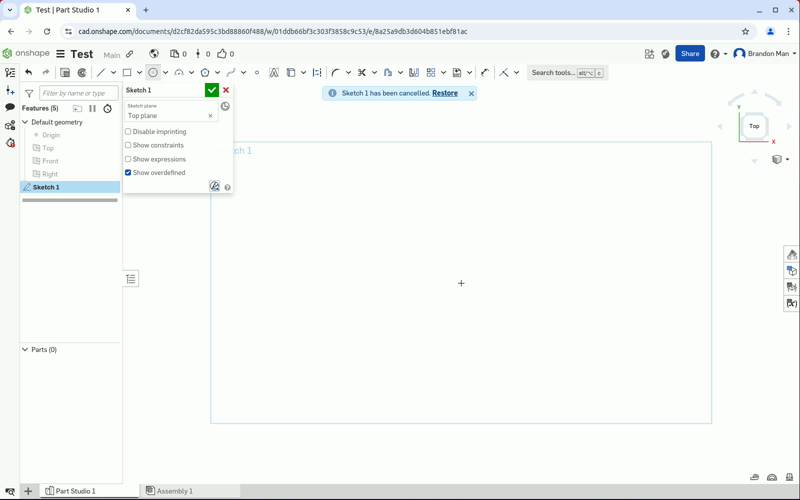
key_up(shift)
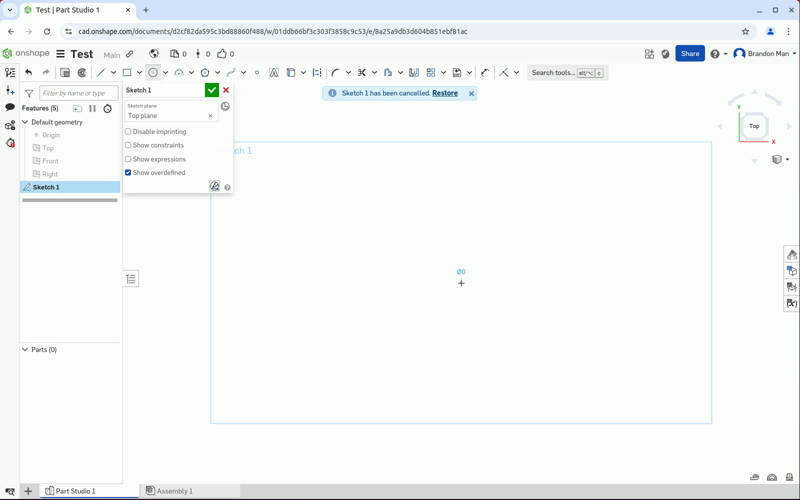
mouse_move(468, 282)
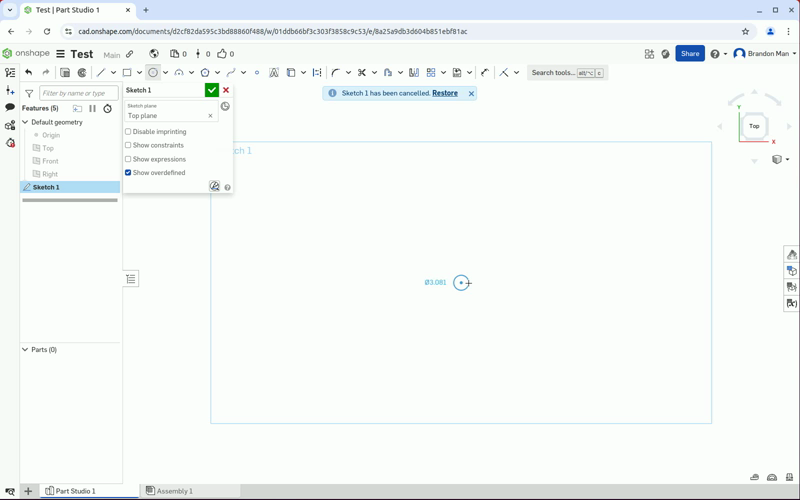
click(468, 282)
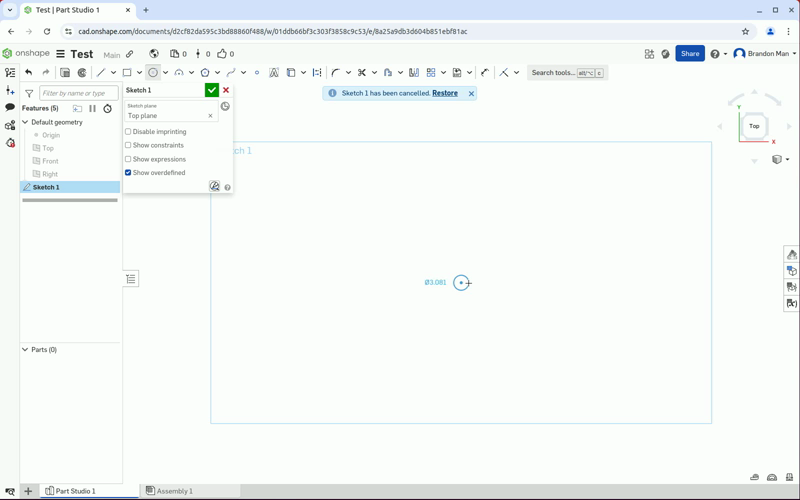
key(esc)
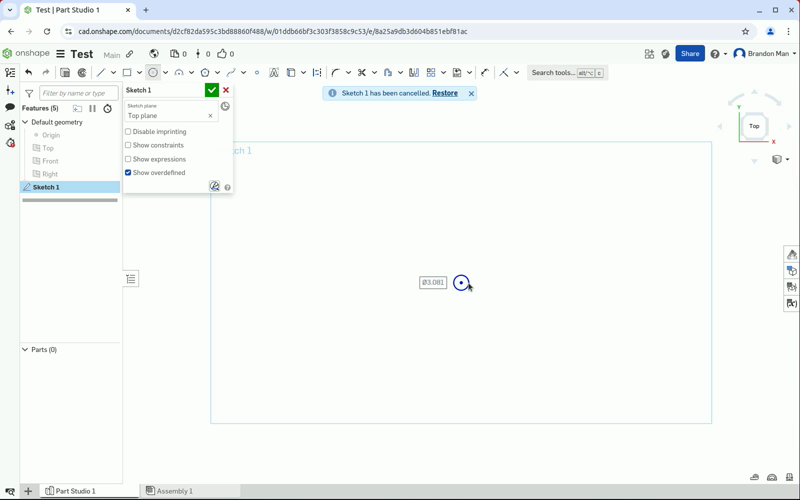
mouse_move(464, 279)
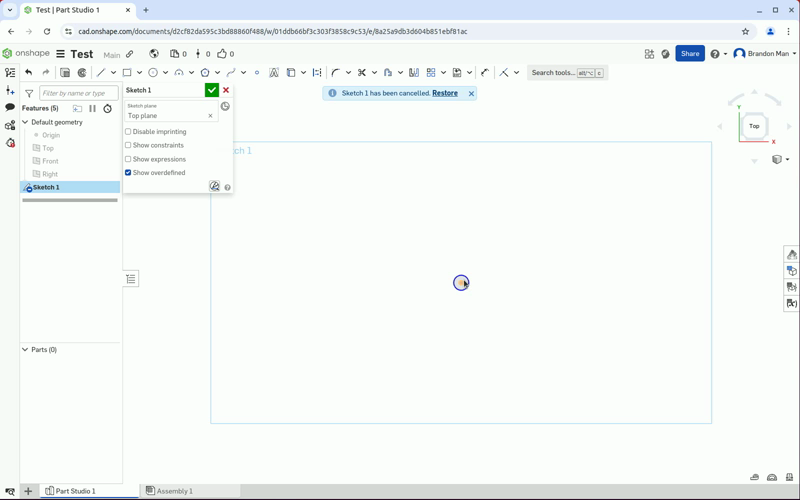
scroll(6)
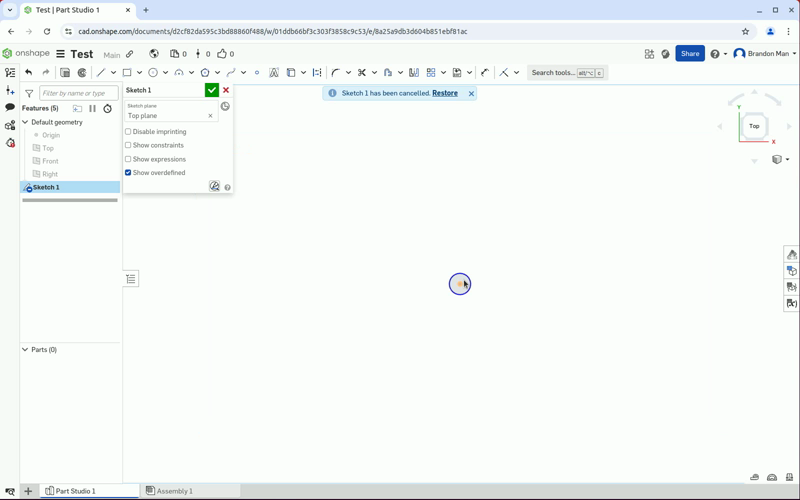
scroll(6)
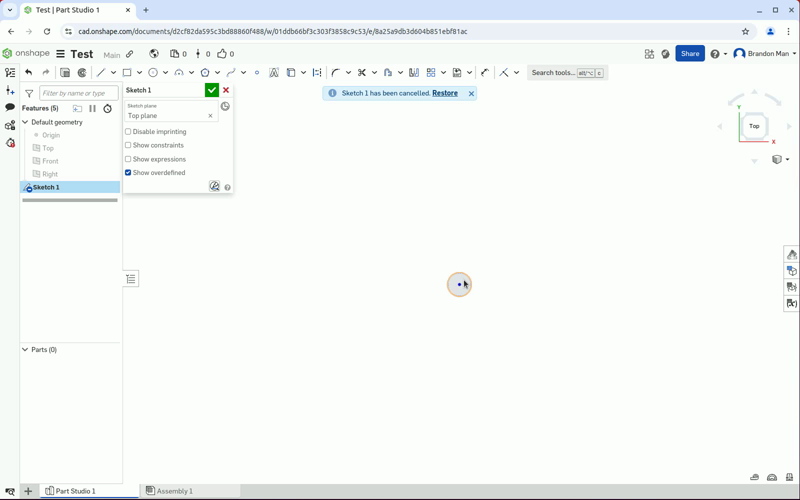
scroll(6)
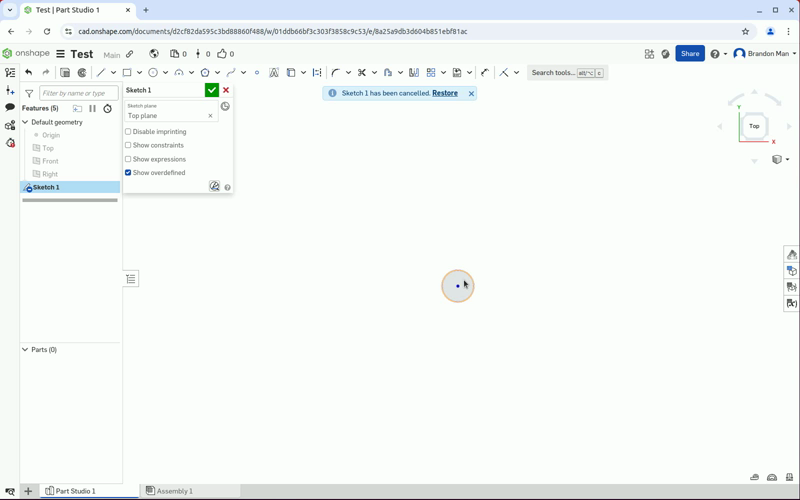
scroll(6)
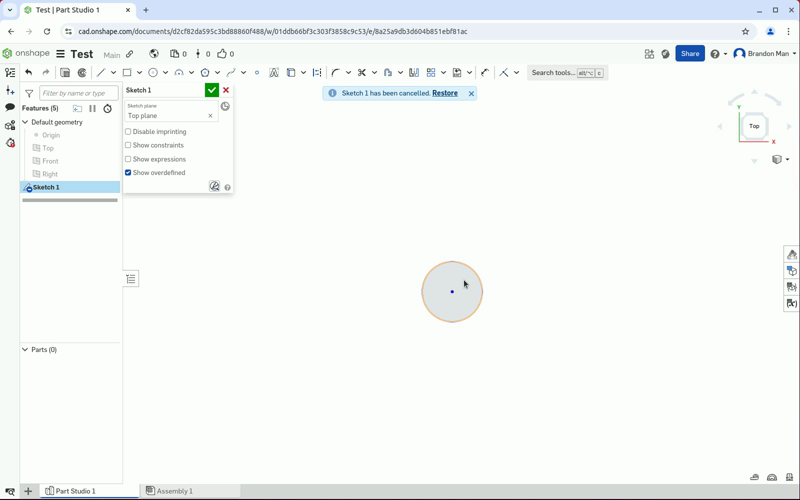
scroll(6)
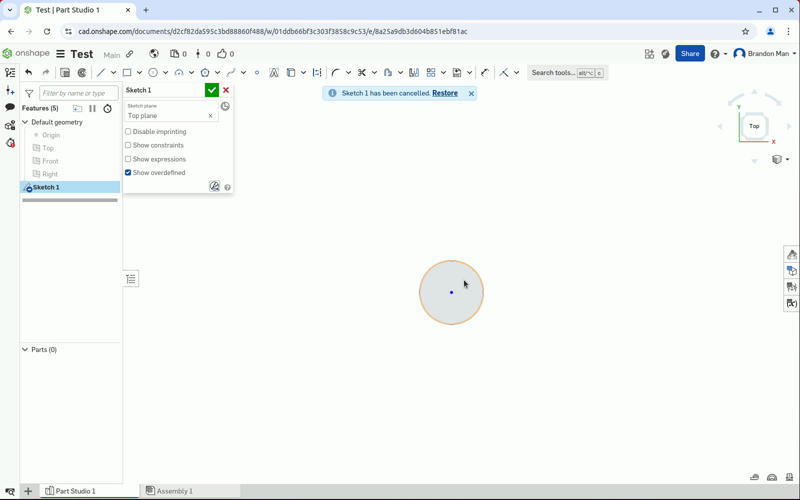
scroll(6)
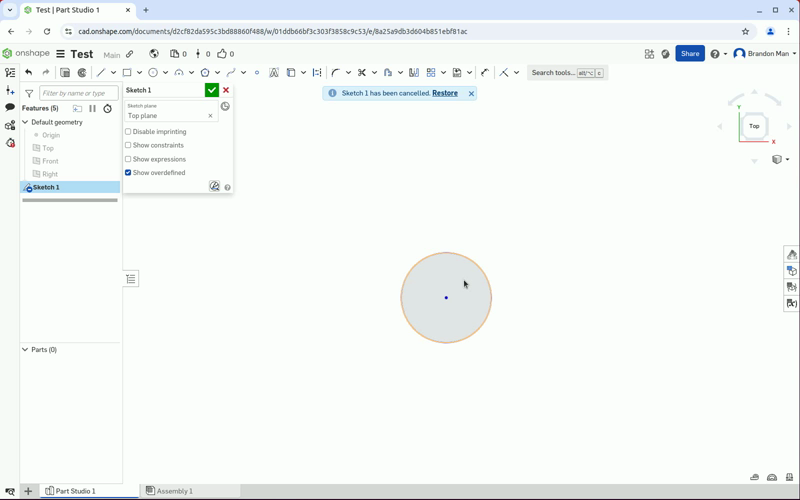
scroll(6)
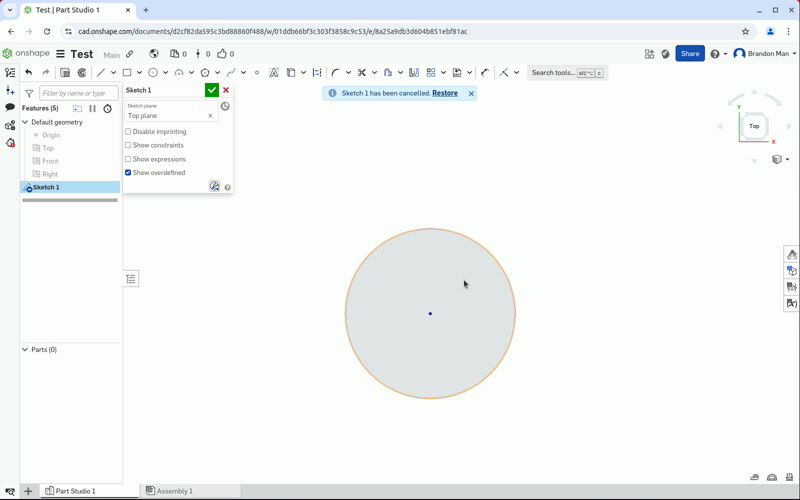
click(464, 279)
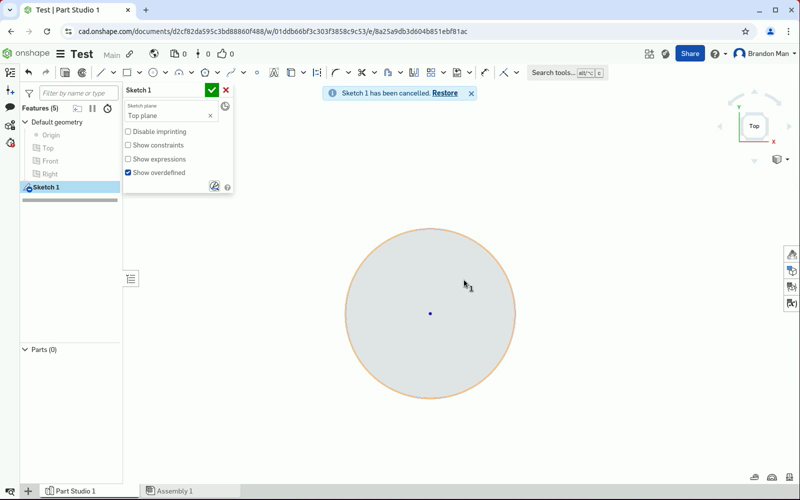
scroll(-6)
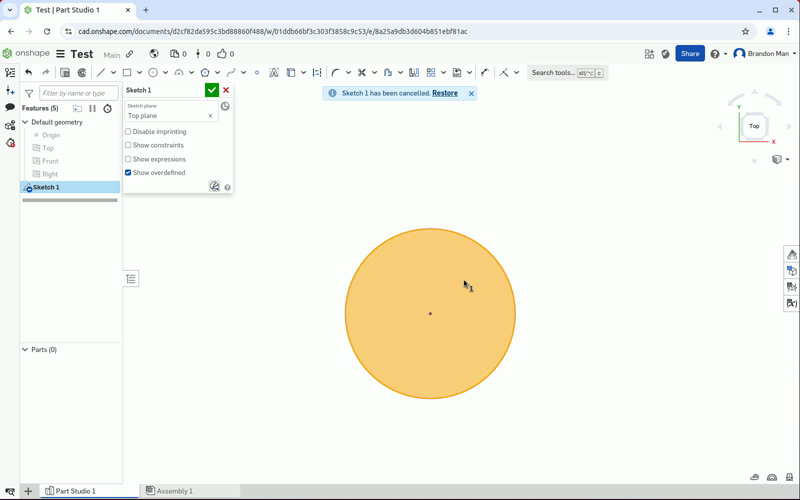
scroll(-6)
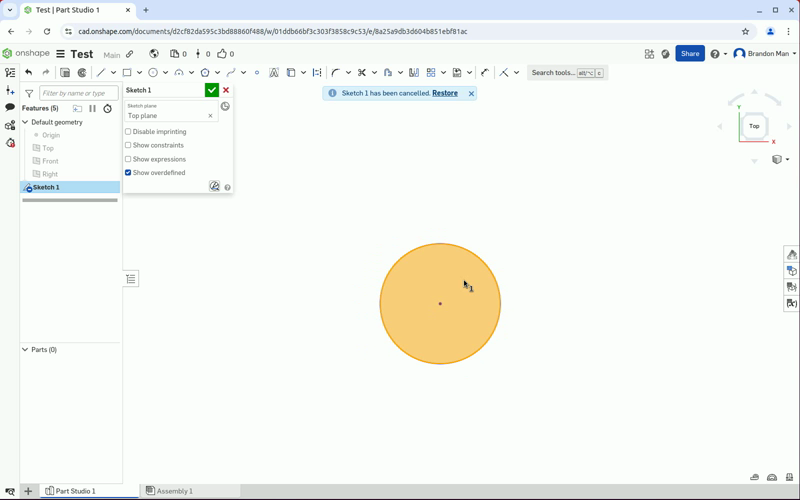
scroll(-6)
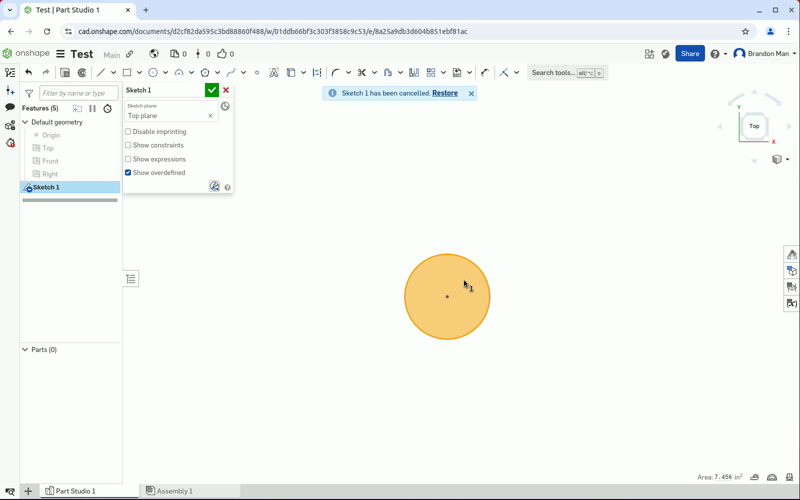
scroll(-6)
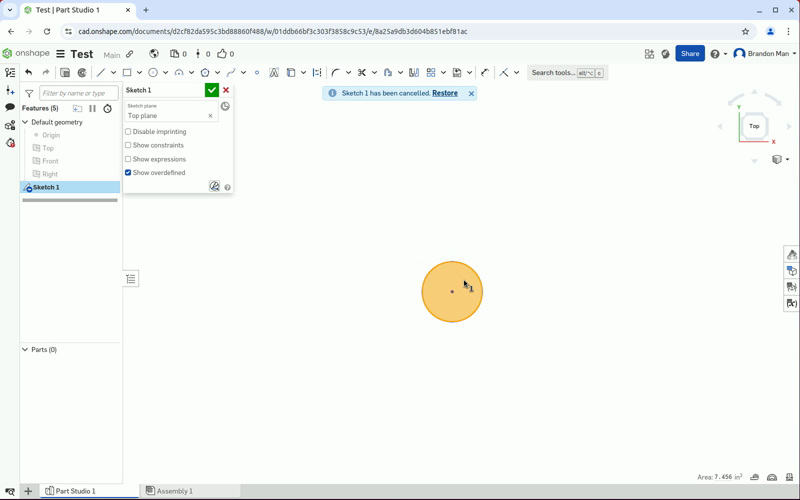
scroll(-6)
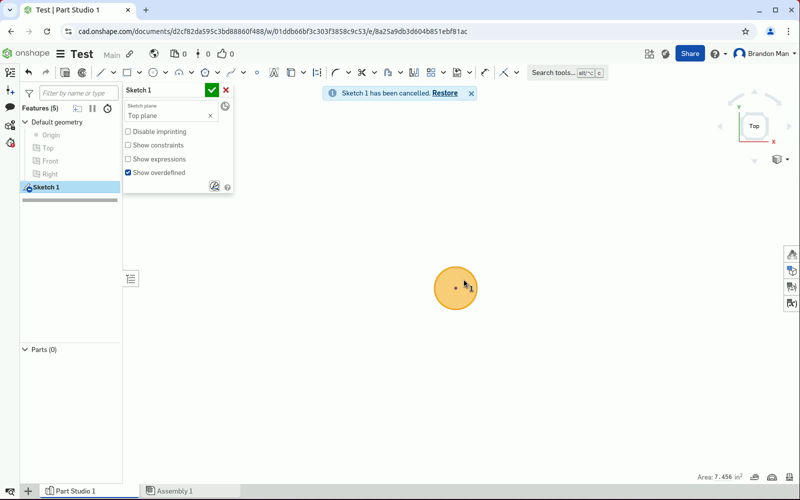
scroll(-6)
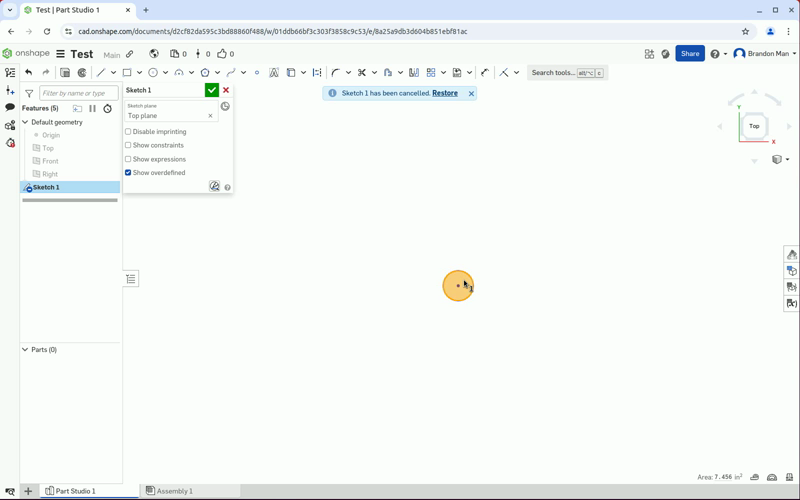
scroll(-6)
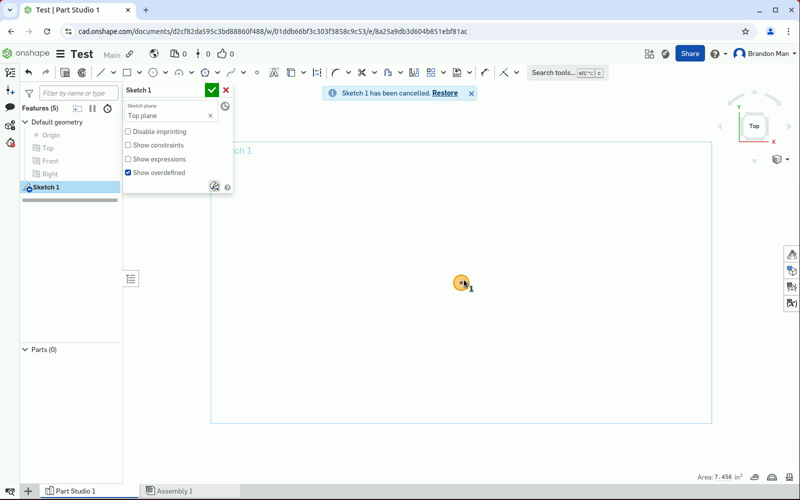
mouse_move(73, 352)
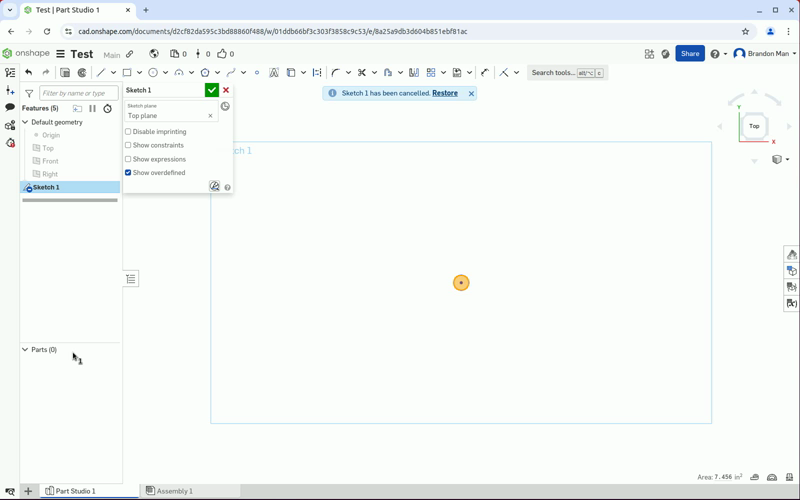
key(shift+y)
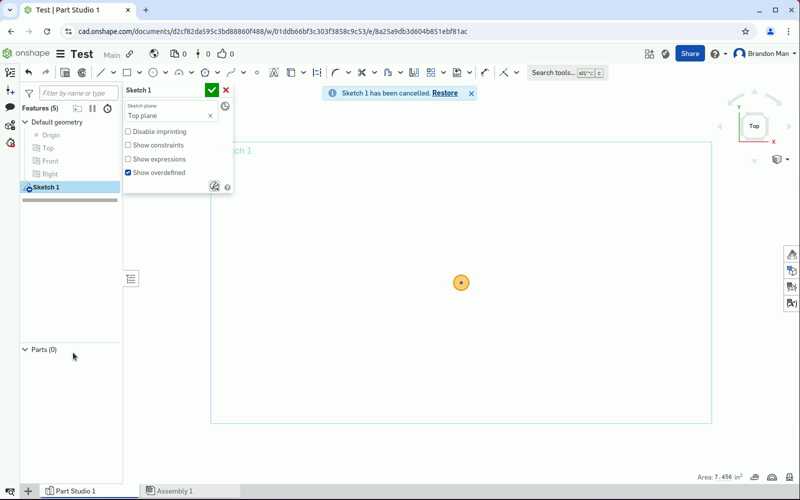
key(shift+e)
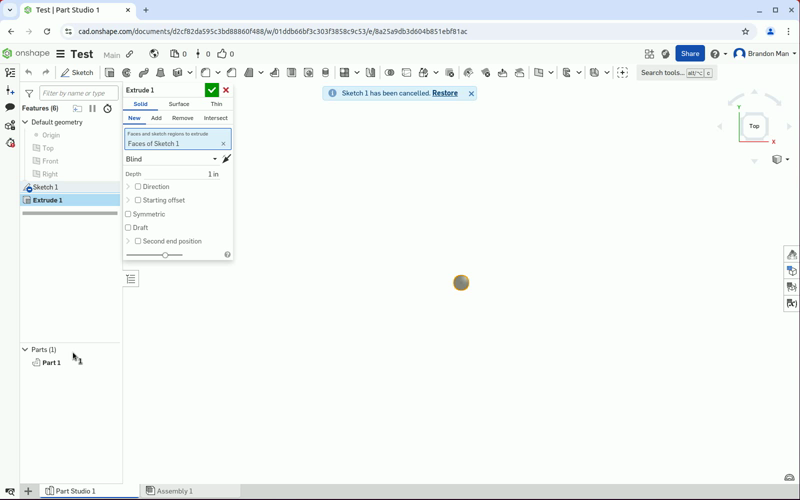
mouse_move(143, 106)
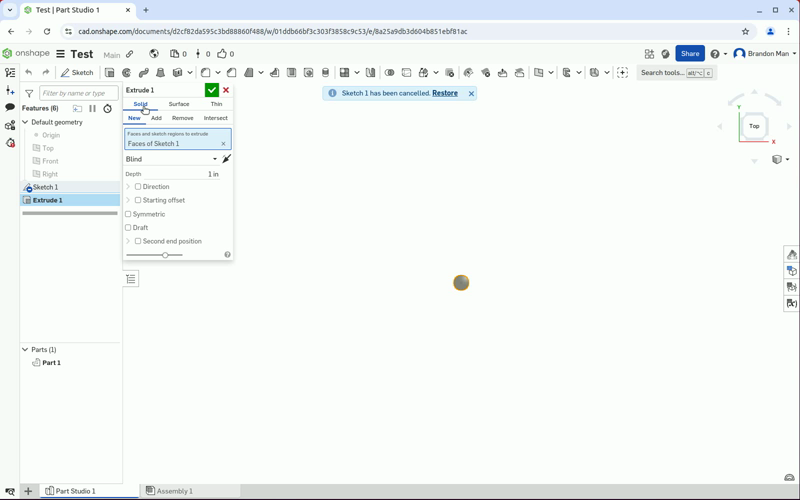
click(143, 106)
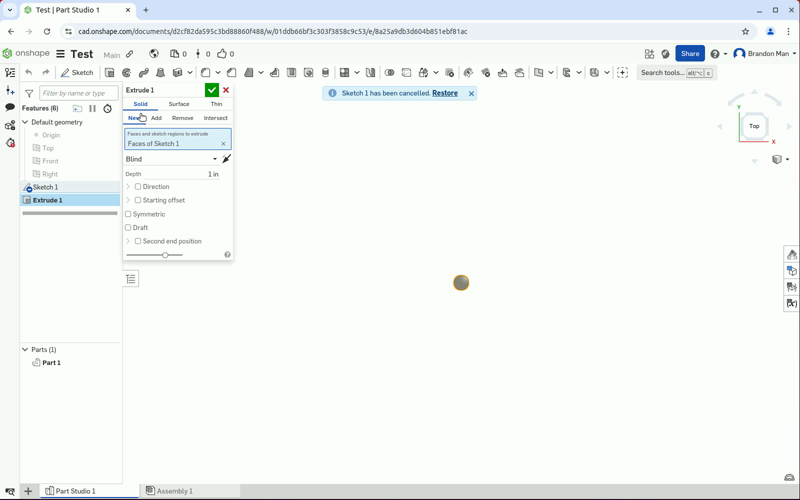
mouse_move(137, 120)
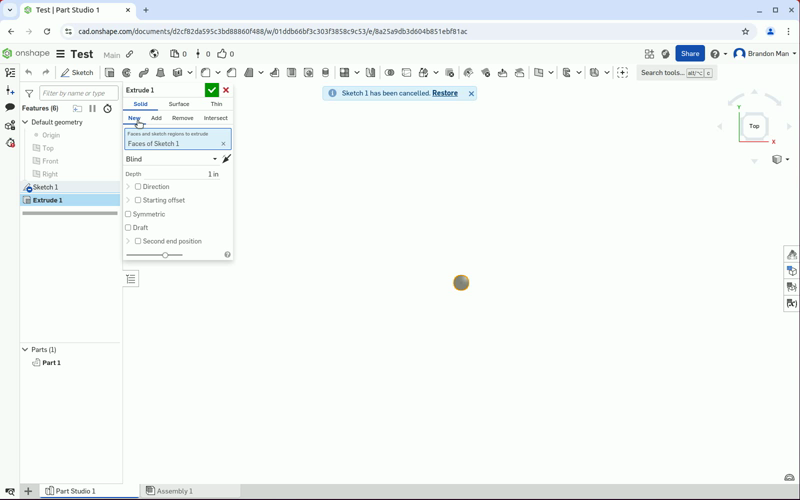
click(137, 120)
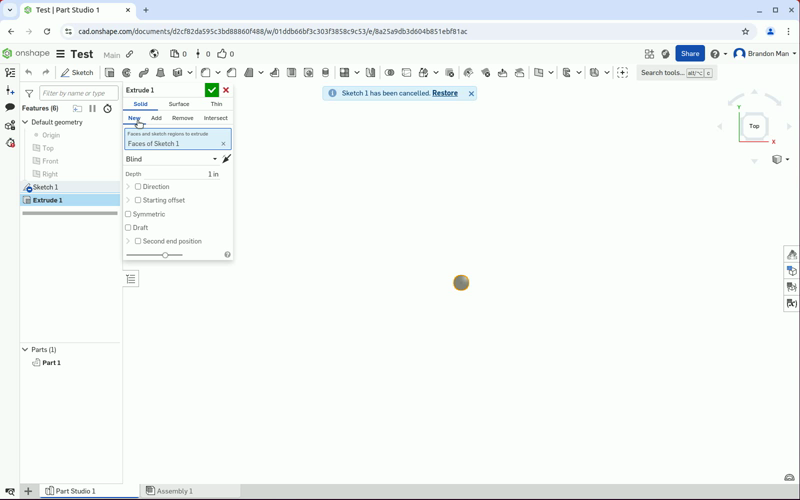
key(tab, 4)
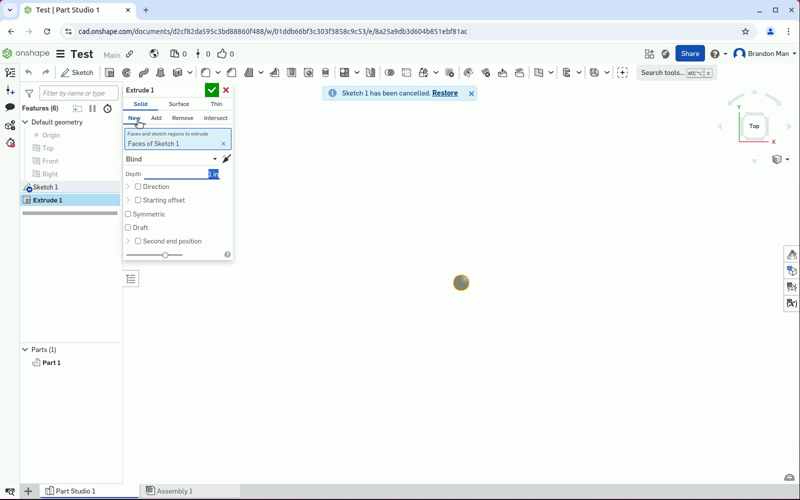
text(0.722)
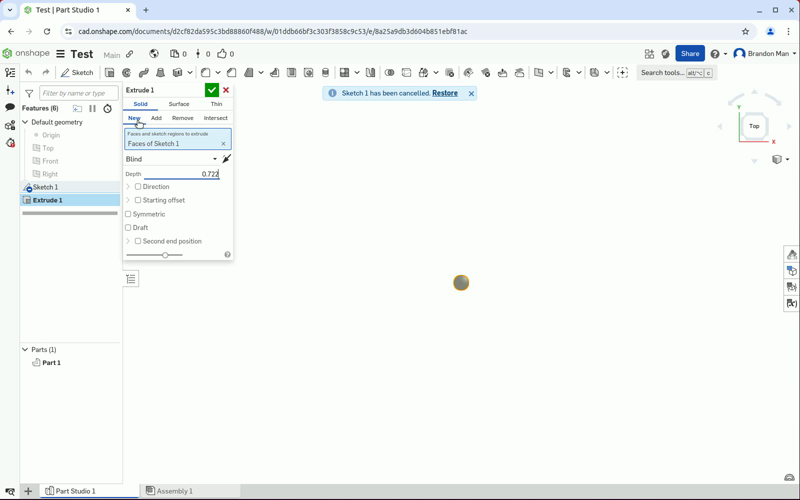
key(enter)
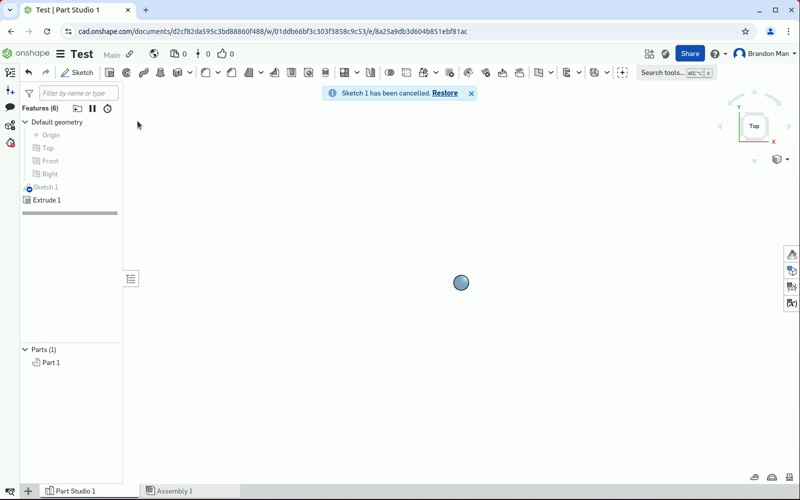
key(shift+h)
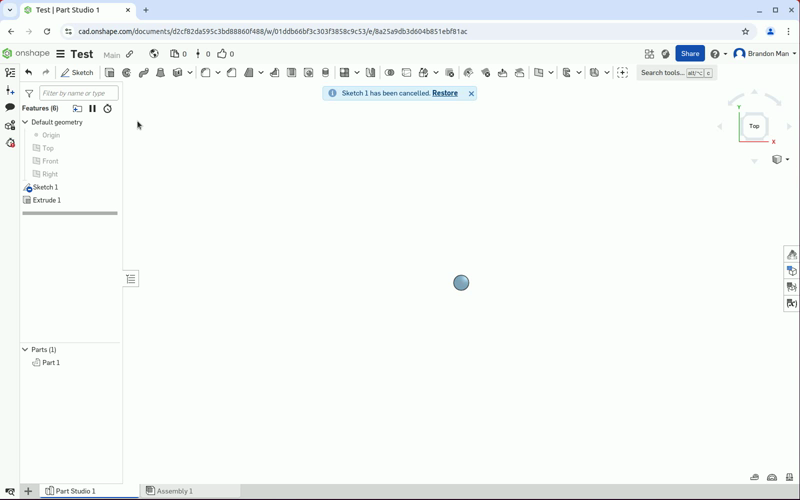
key(shift+h)
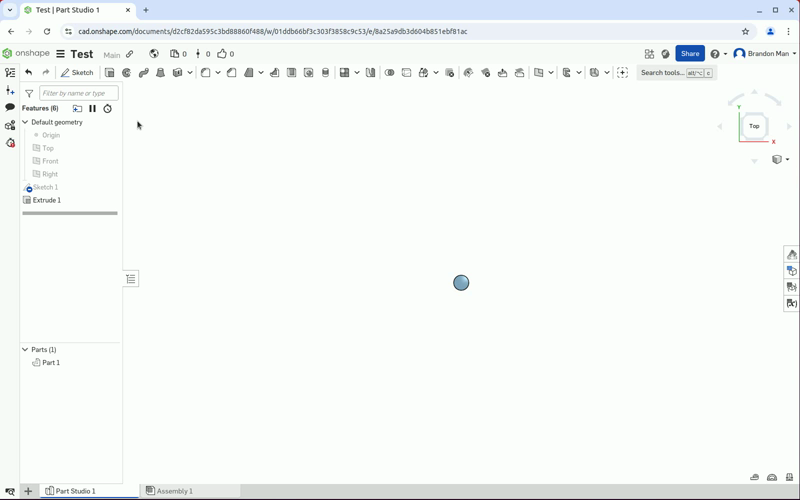
mouse_move(73, 189)
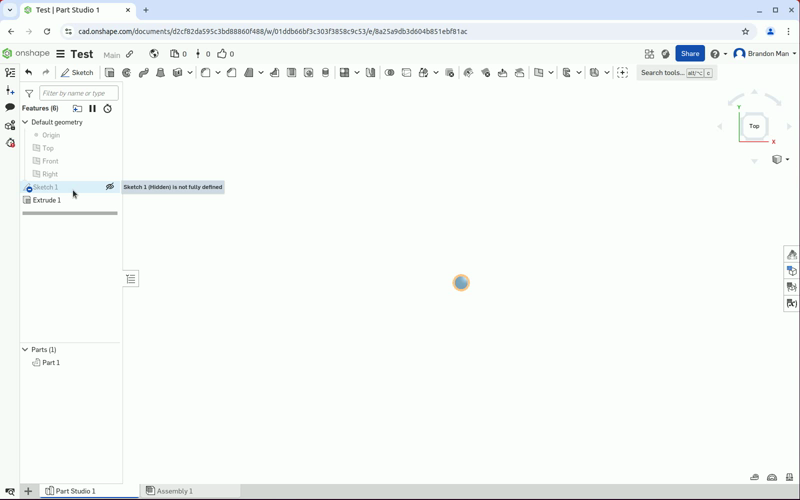
click(73, 189)
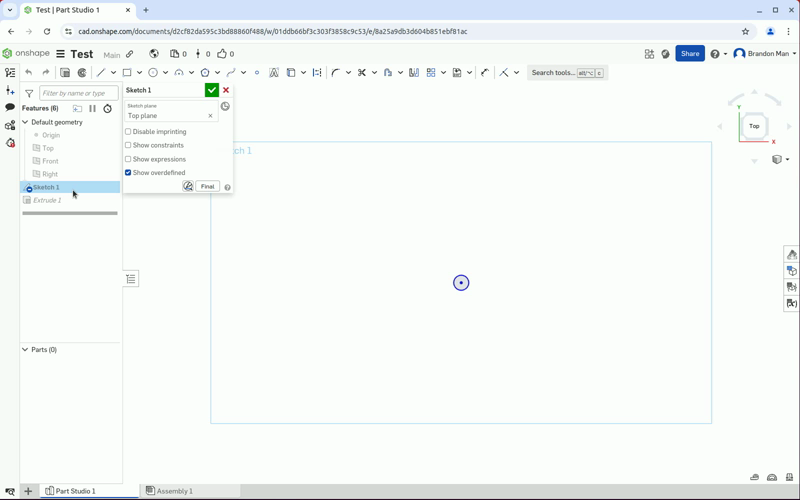
mouse_move(229, 92)
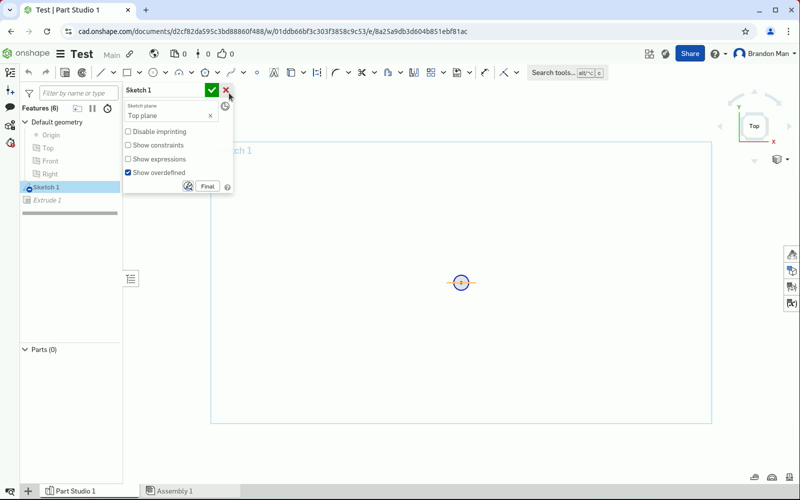
click(229, 92)
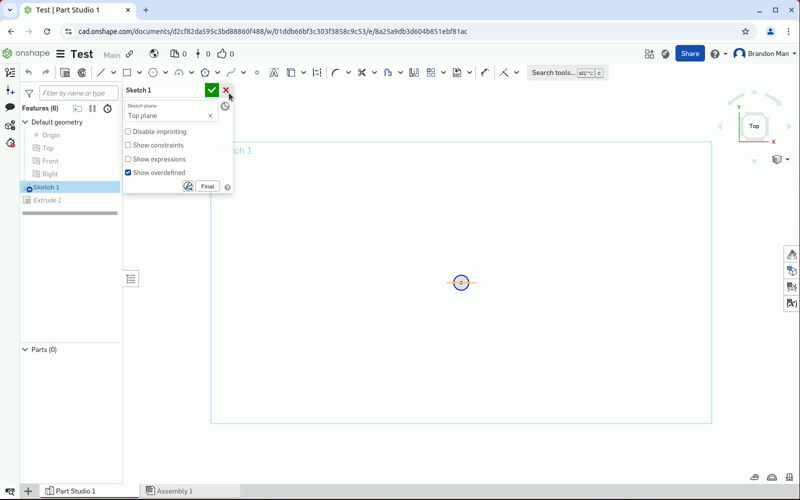
key(shift+s)
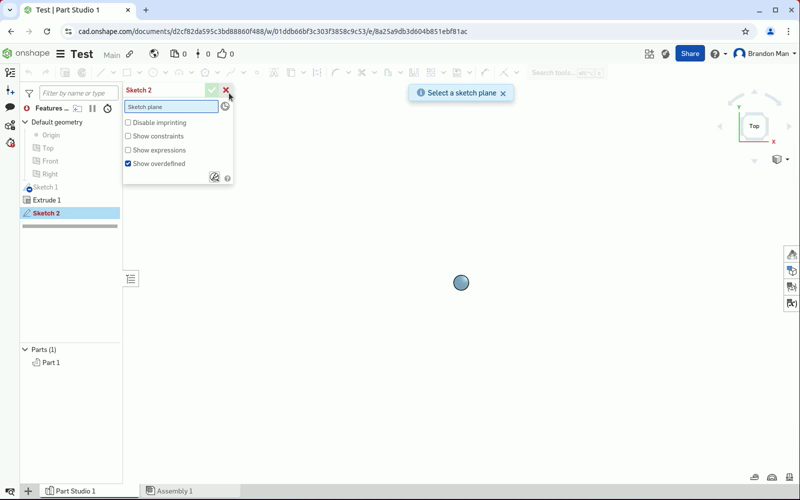
mouse_move(73, 150)
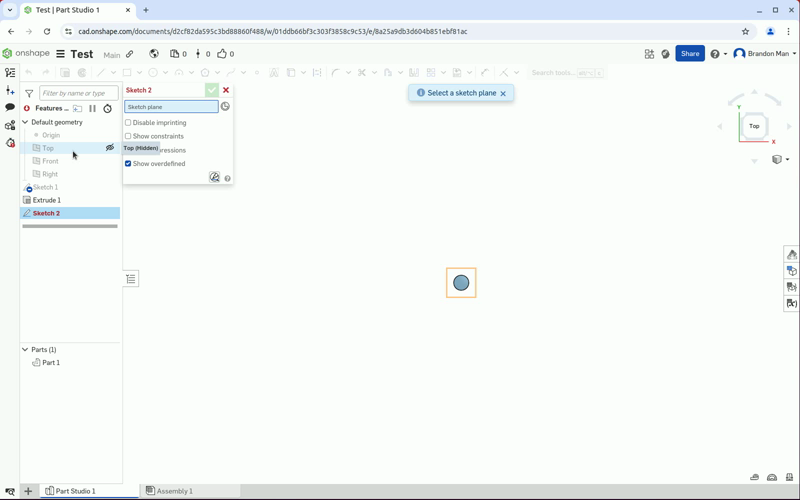
click(73, 150)
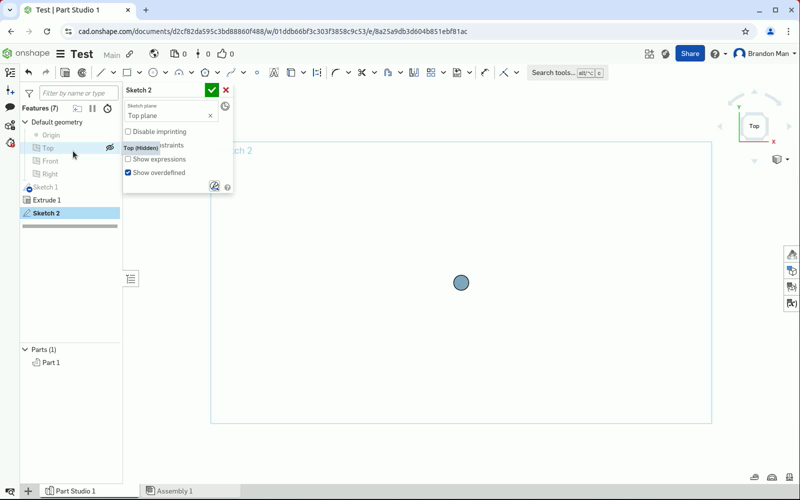
mouse_move(73, 352)
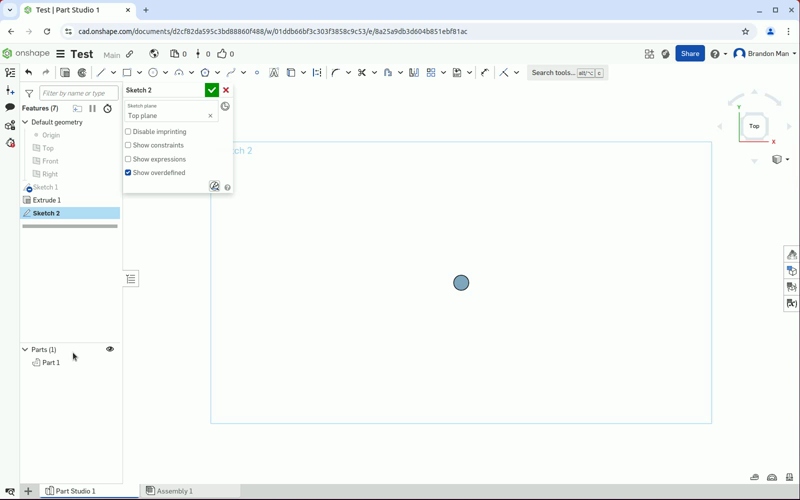
key(y)
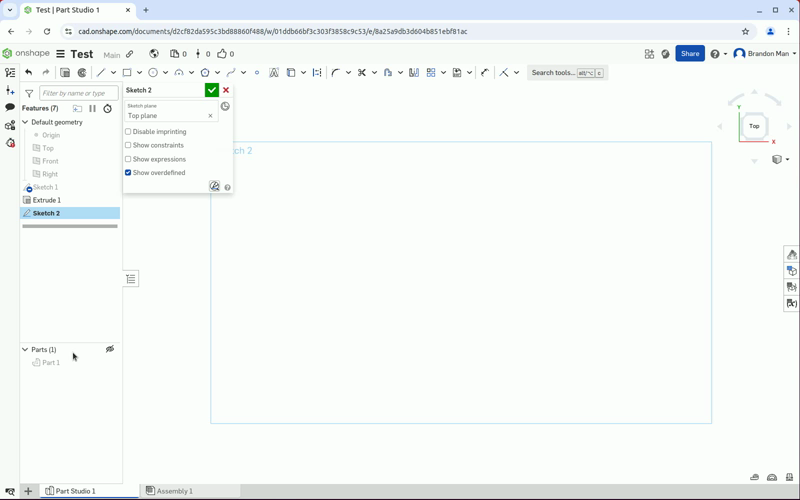
key(c)
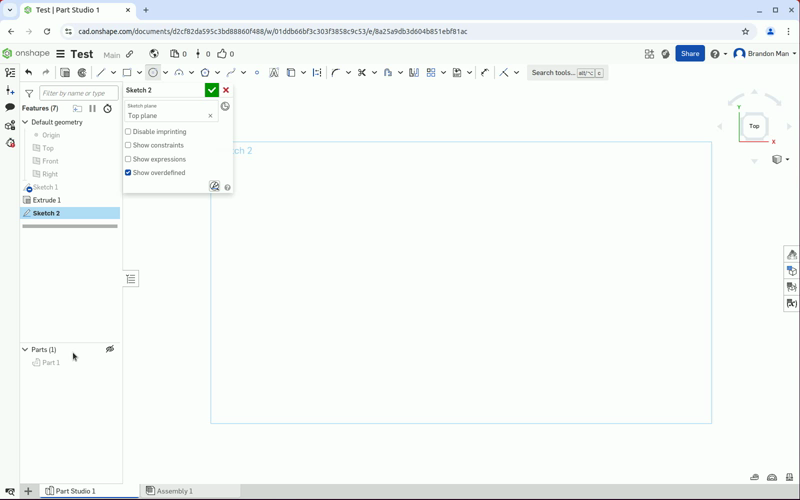
key_down(shift)
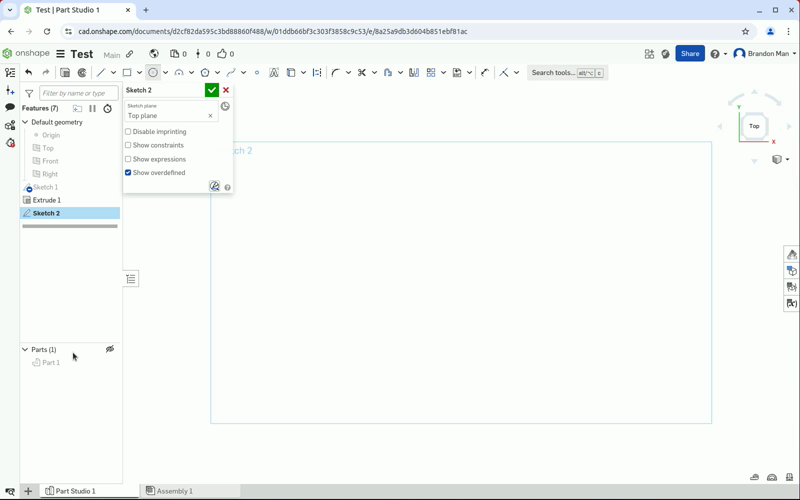
mouse_move(461, 282)
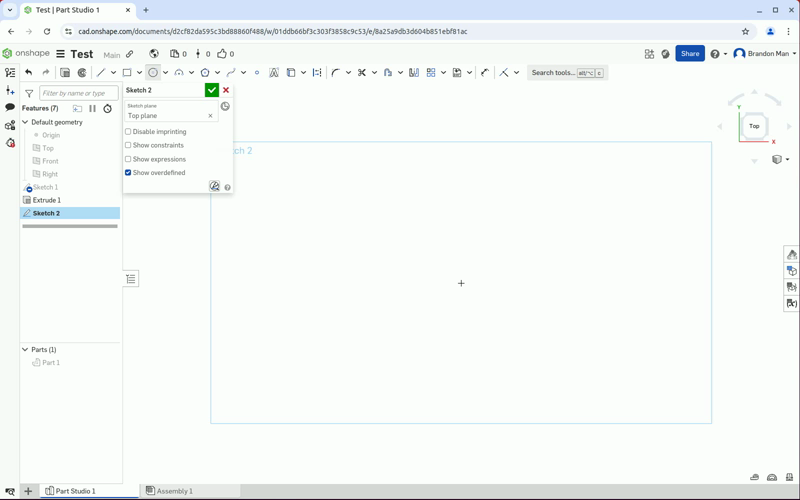
click(461, 282)
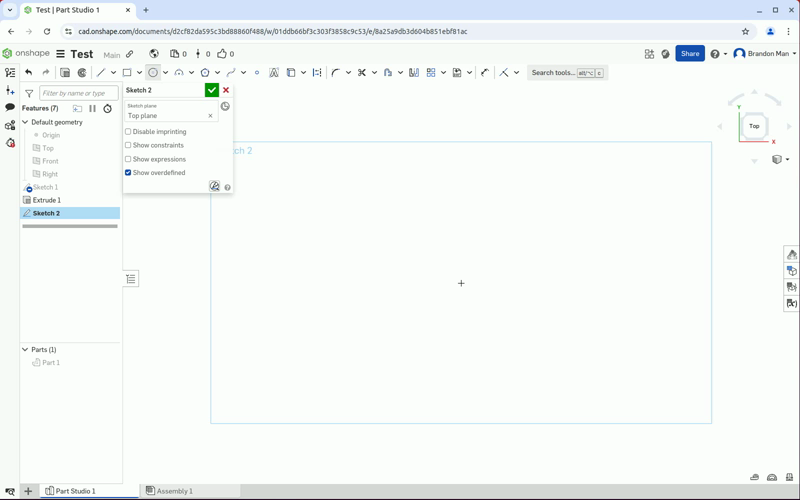
key_up(shift)
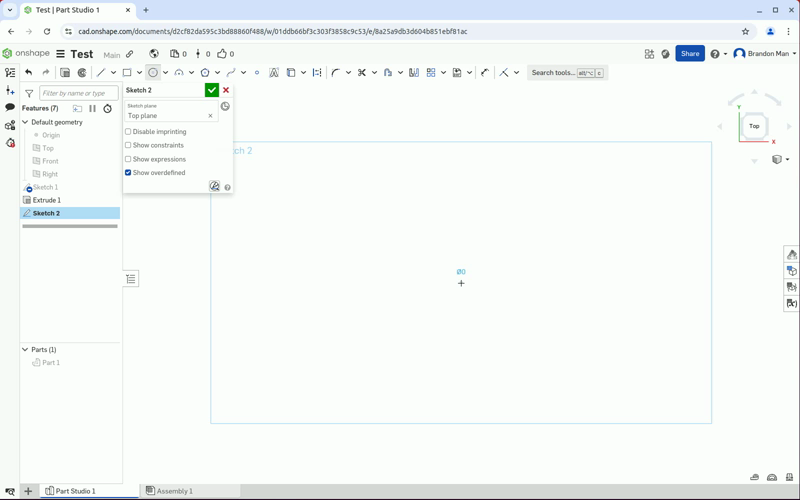
mouse_move(466, 282)
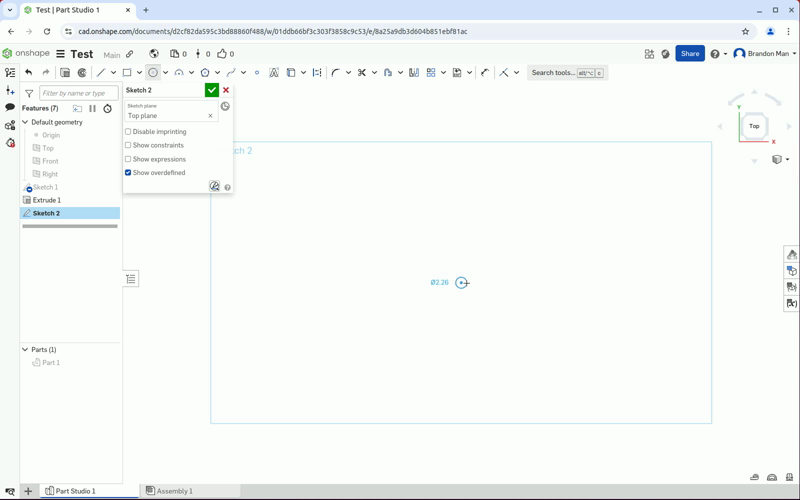
click(466, 282)
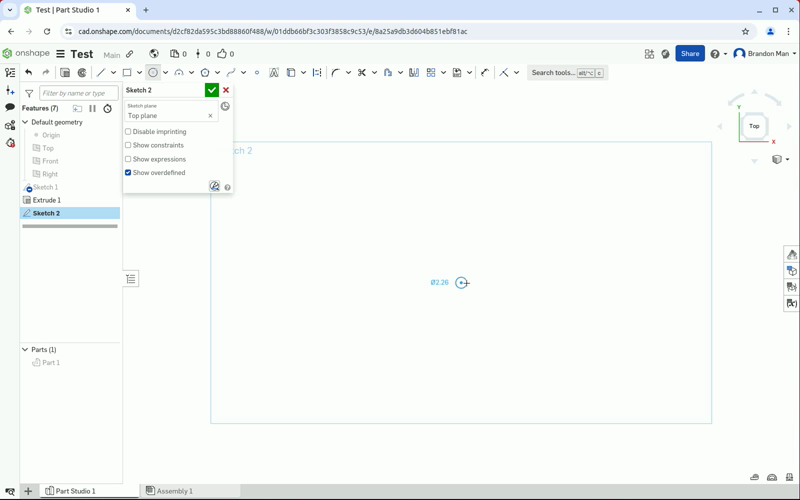
key(esc)
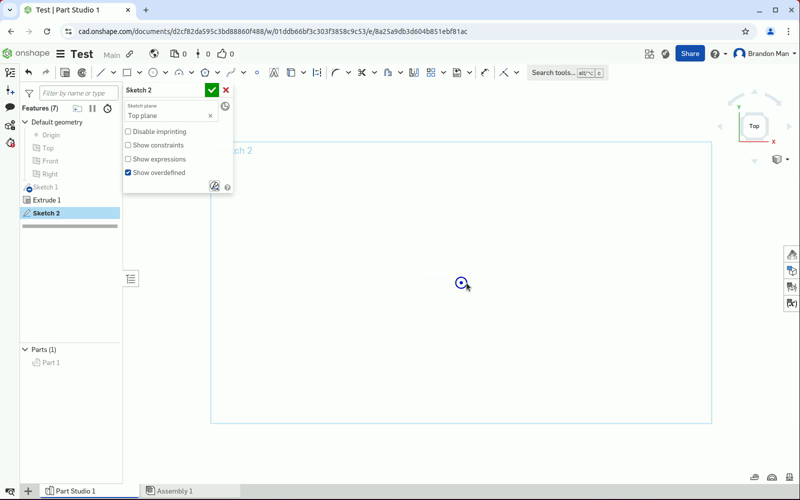
mouse_move(460, 285)
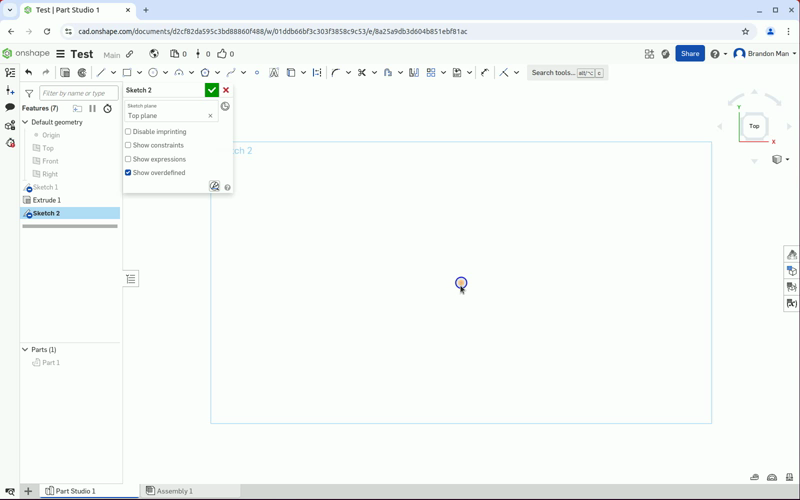
scroll(6)
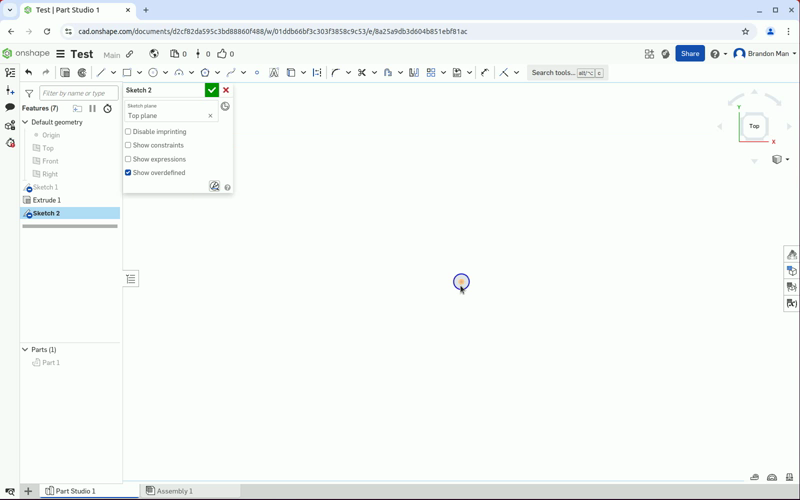
scroll(6)
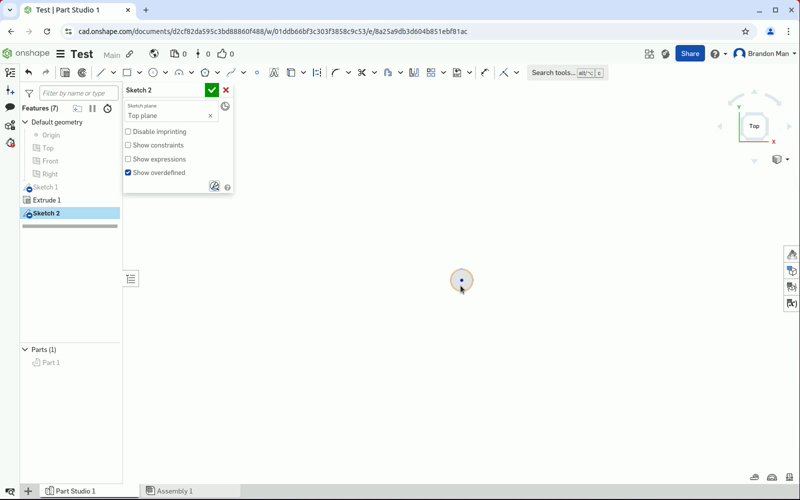
scroll(6)
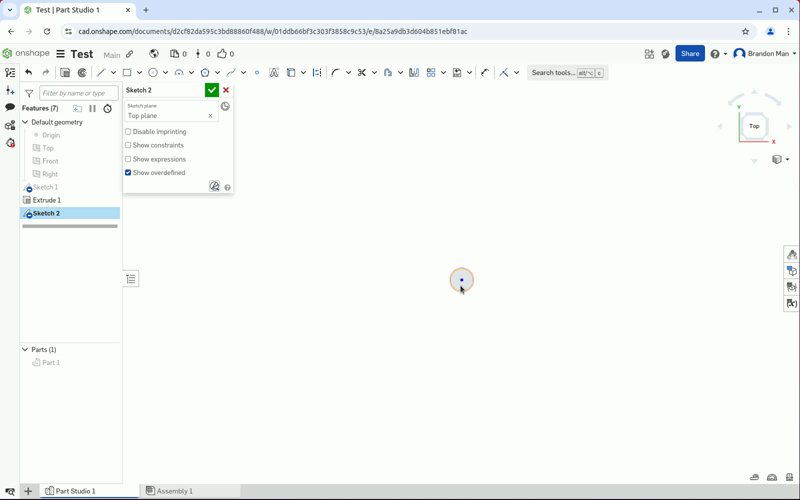
scroll(6)
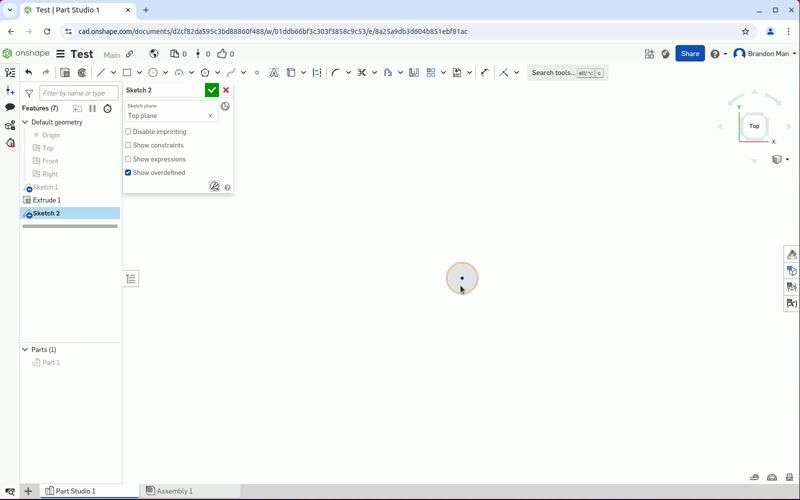
scroll(6)
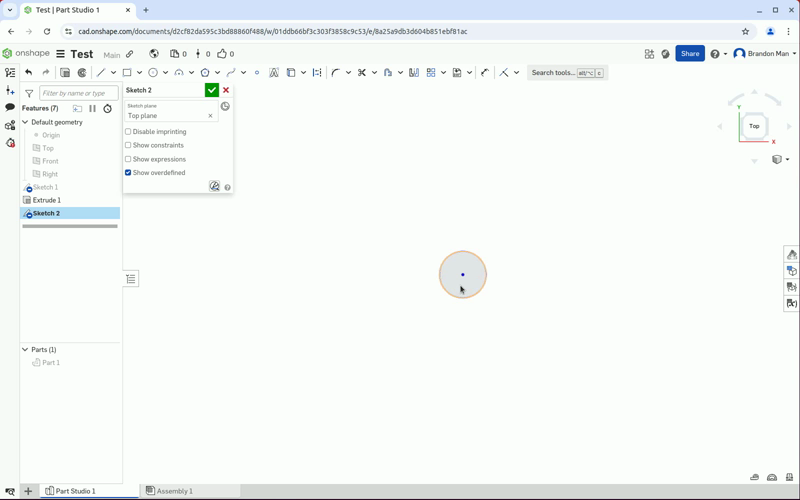
scroll(6)
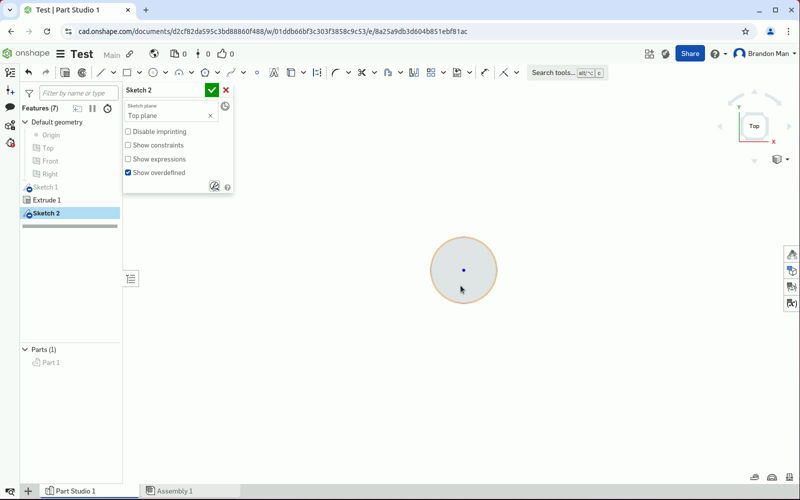
scroll(6)
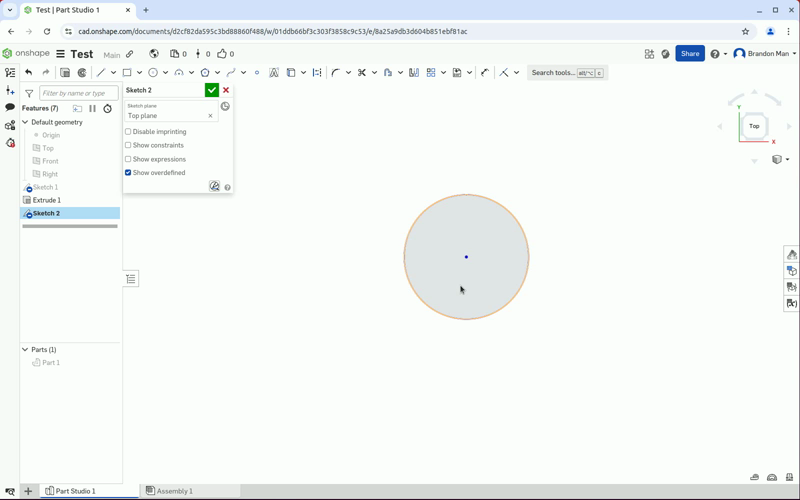
click(460, 285)
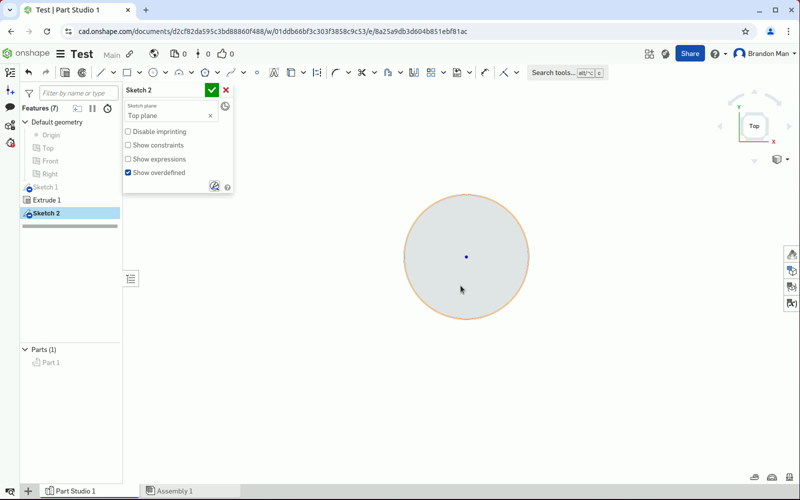
scroll(-6)
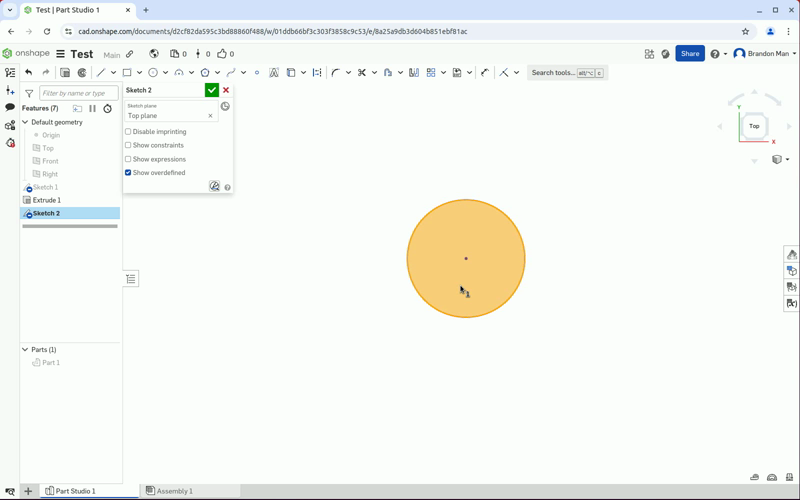
scroll(-6)
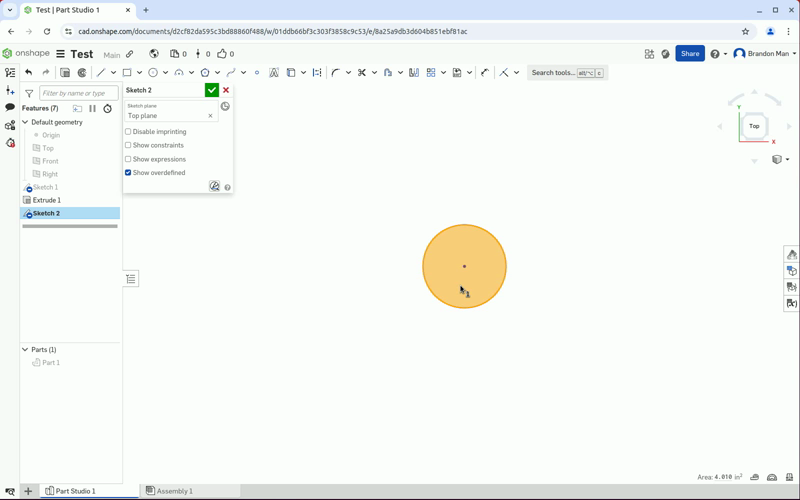
scroll(-6)
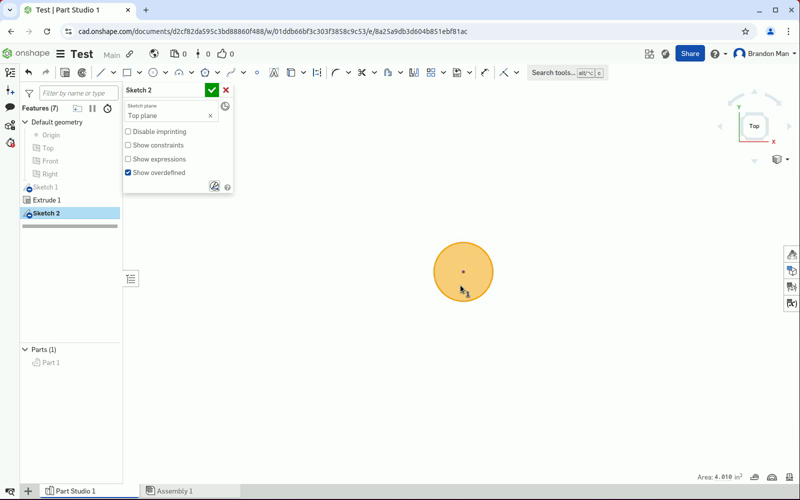
scroll(-6)
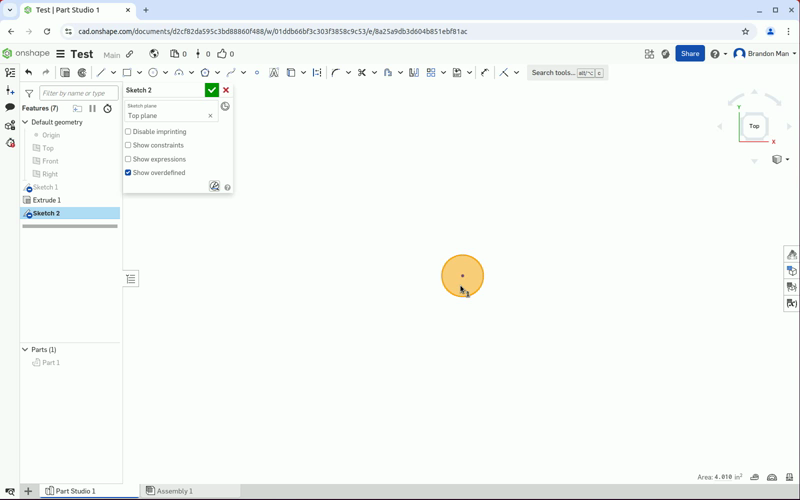
scroll(-6)
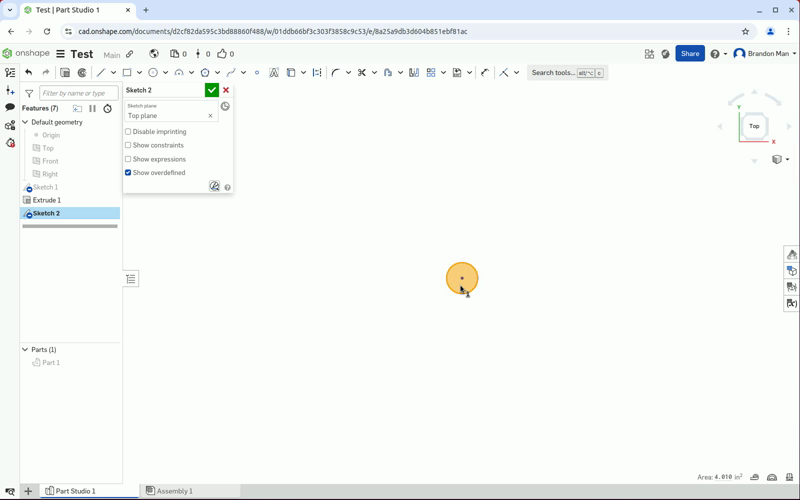
scroll(-6)
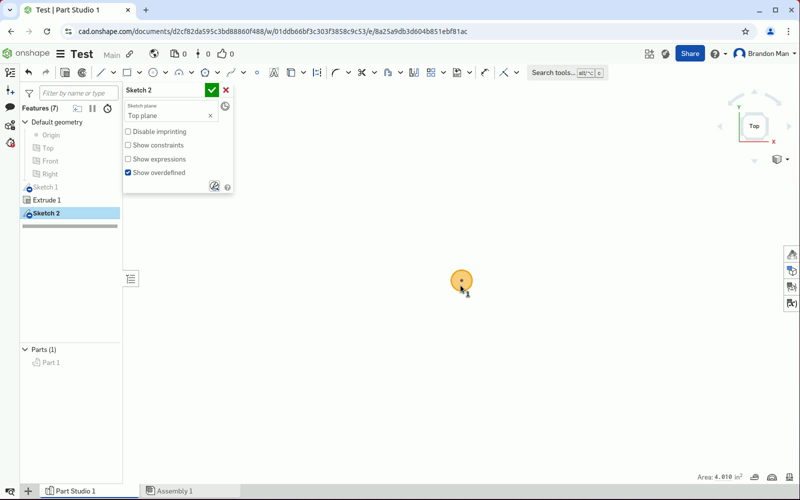
scroll(-6)
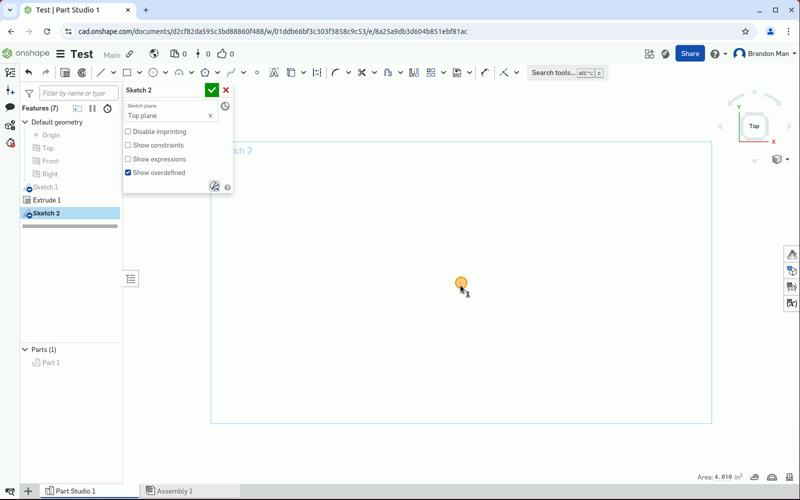
mouse_move(73, 352)
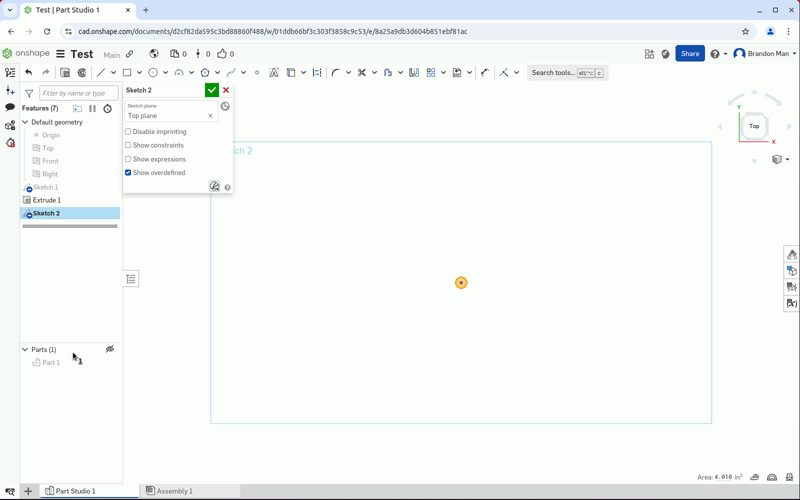
key(shift+y)
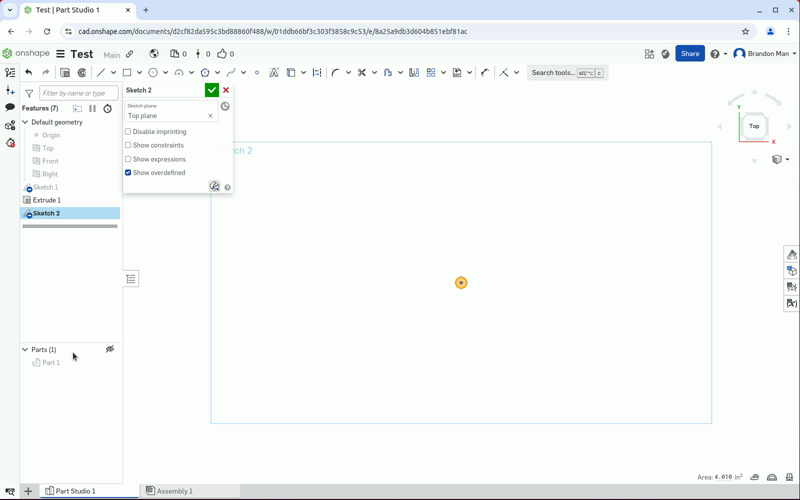
key(shift+e)
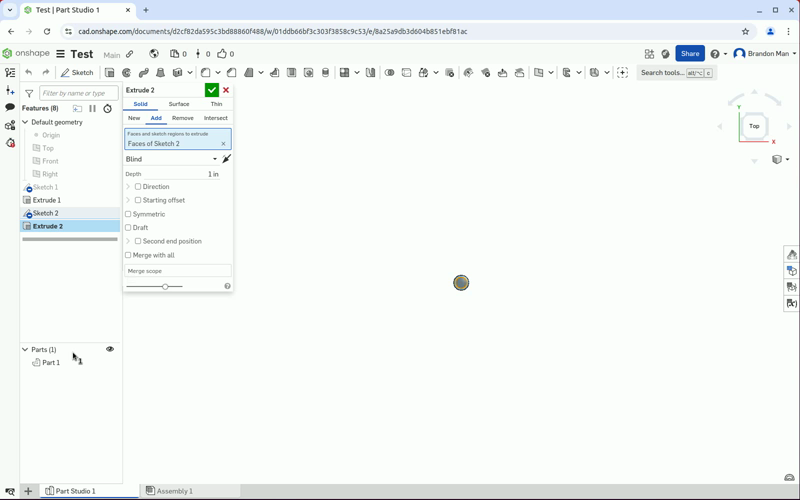
mouse_move(143, 106)
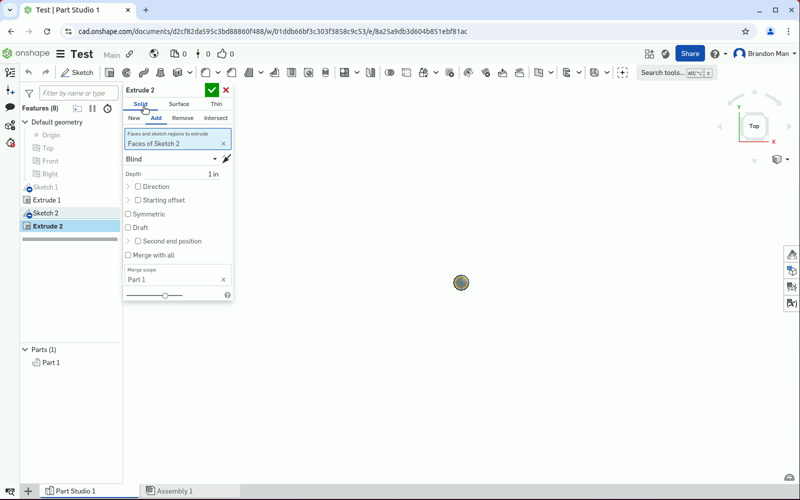
click(143, 106)
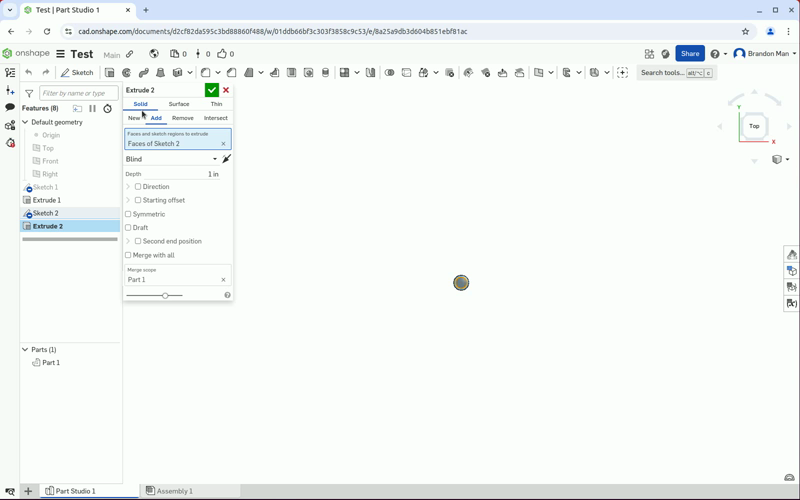
mouse_move(137, 120)
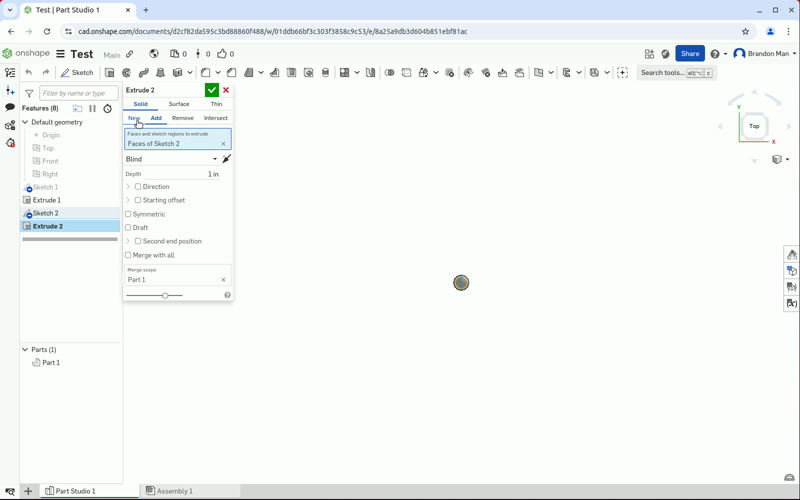
click(137, 120)
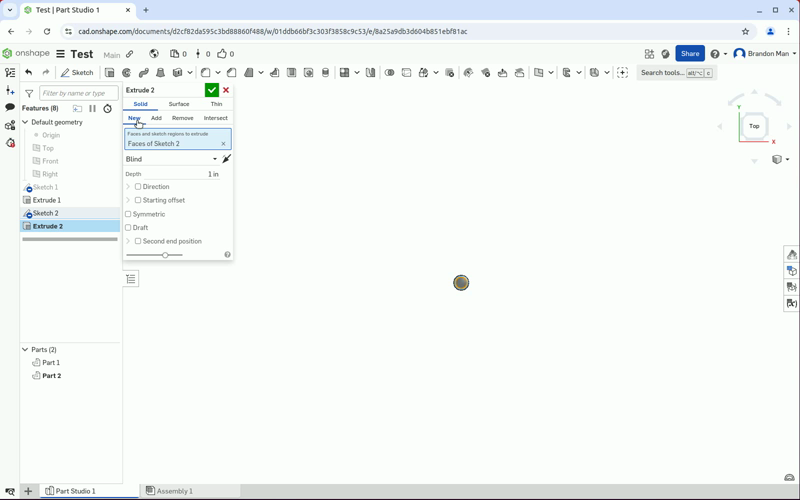
key(tab, 4)
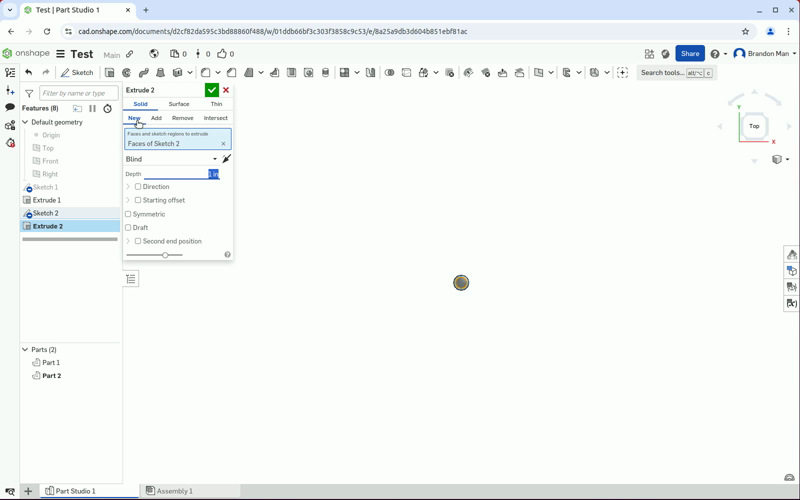
text(19.257)
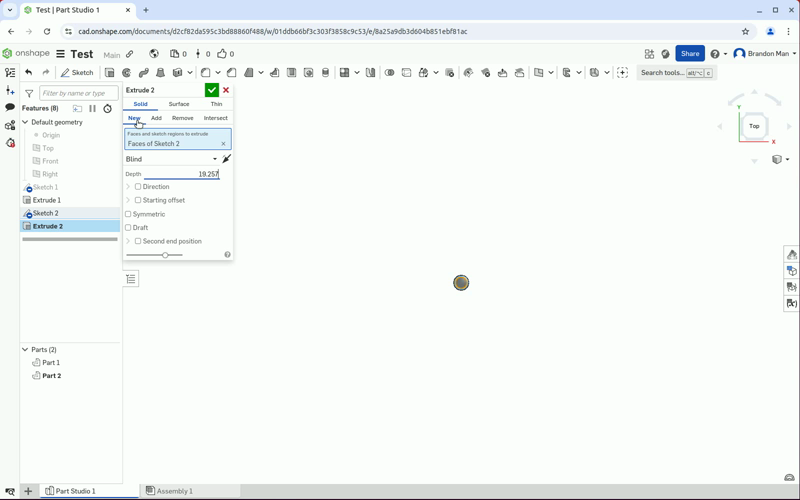
key(enter)
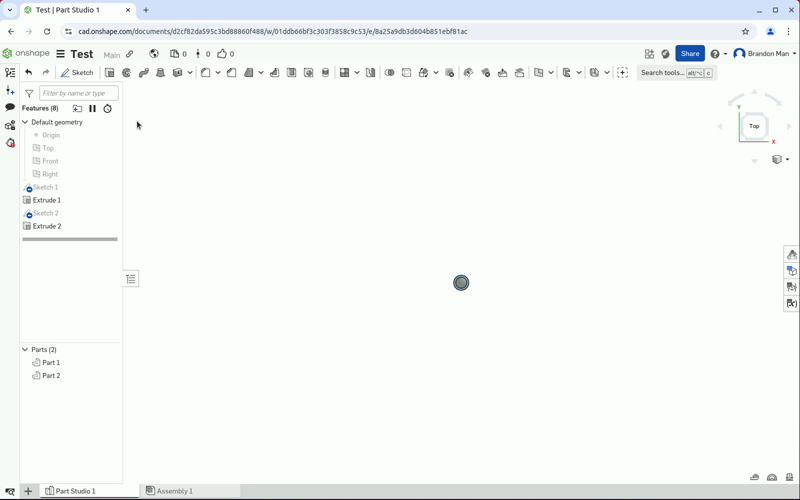
key(shift+h)
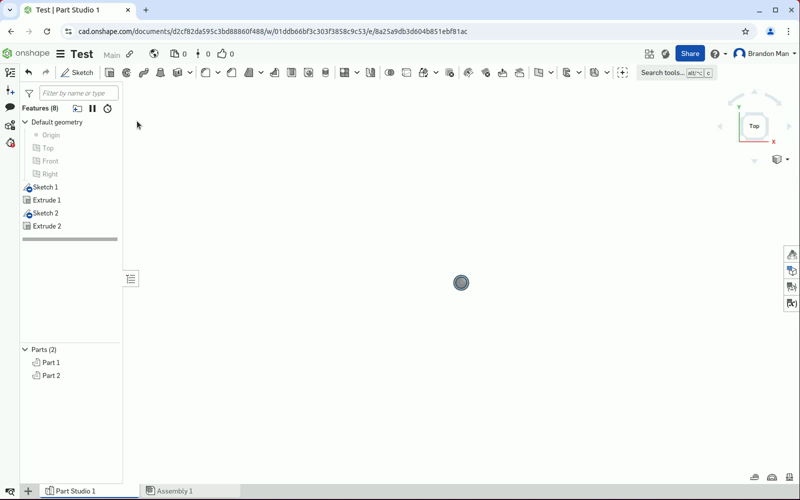
key(shift+h)
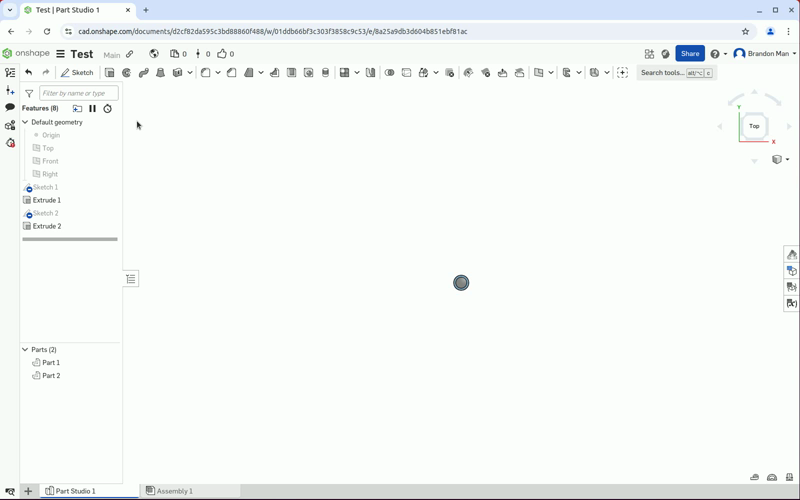
mouse_move(73, 189)
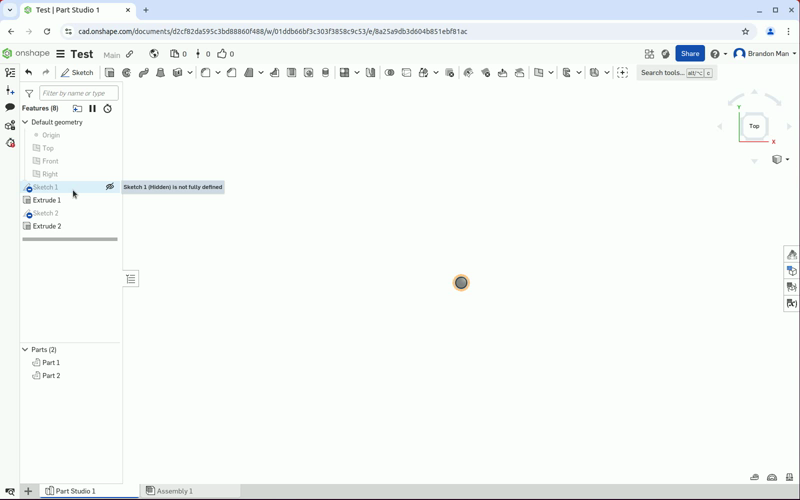
click(73, 189)
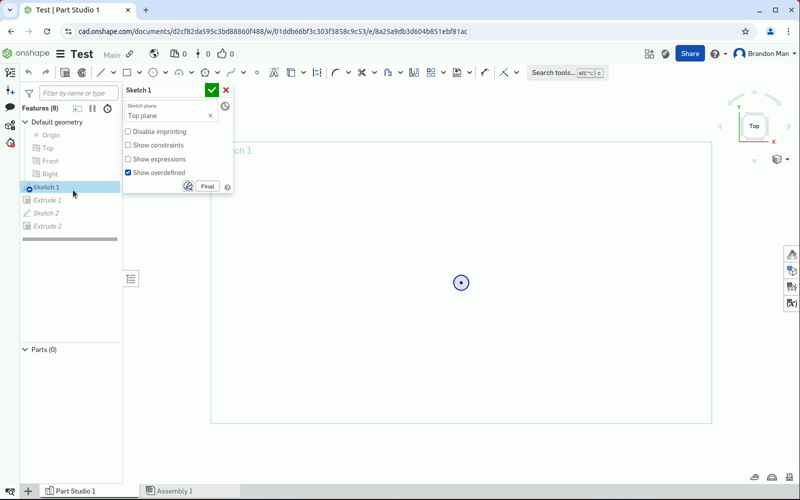
mouse_move(229, 92)
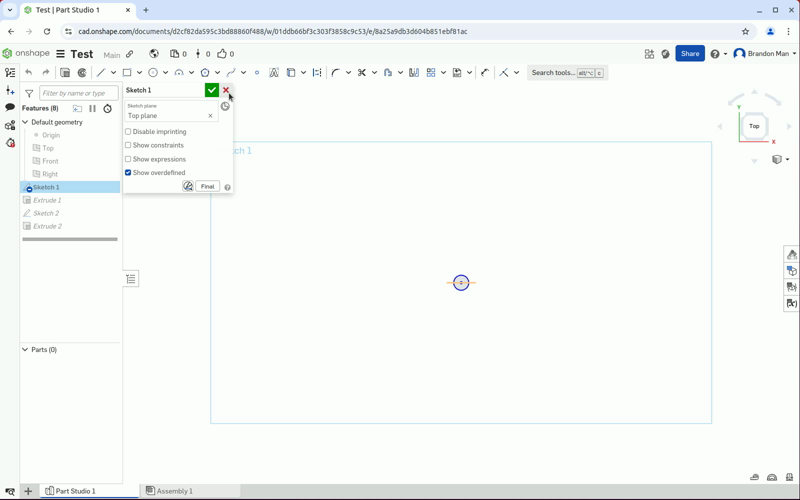
click(229, 92)
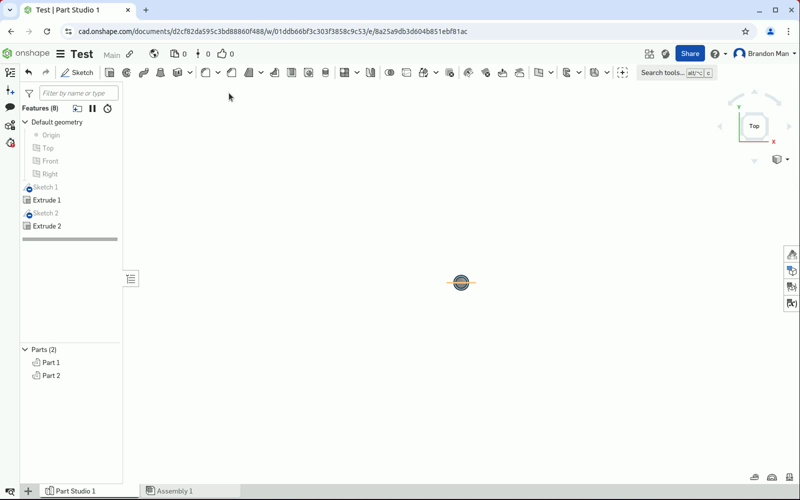
mouse_move(541, 75)
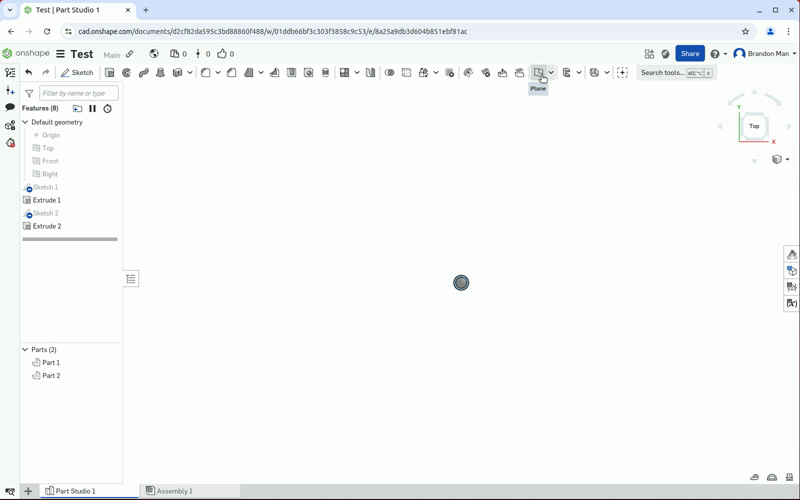
click(541, 75)
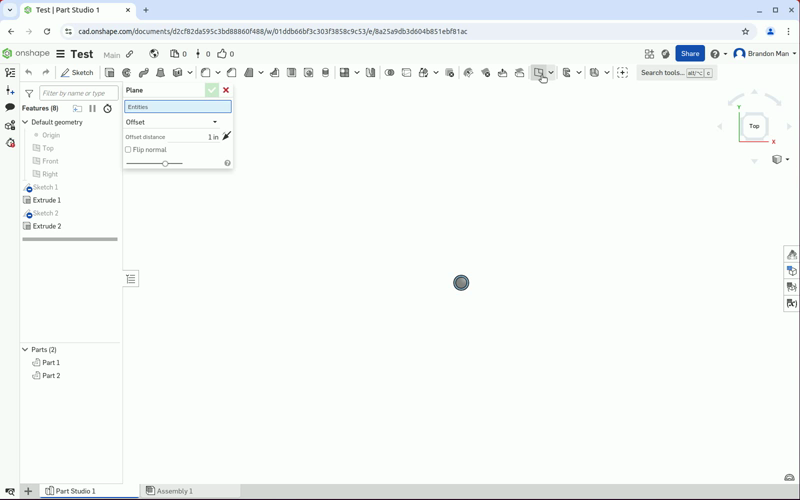
mouse_move(73, 150)
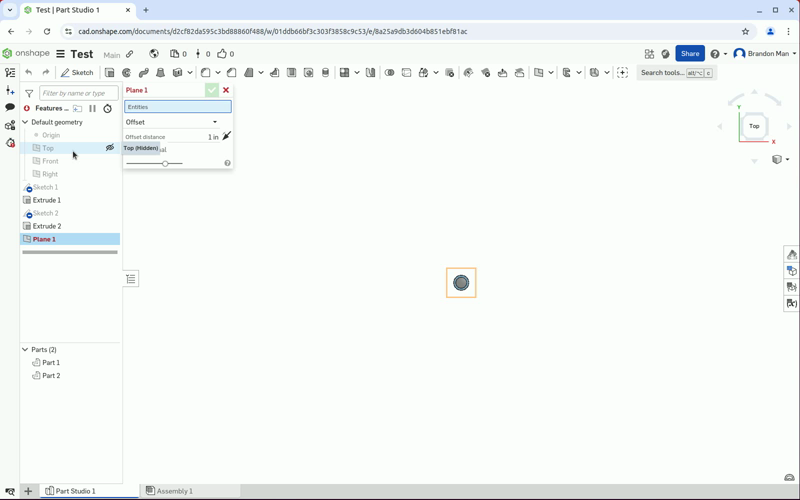
click(73, 150)
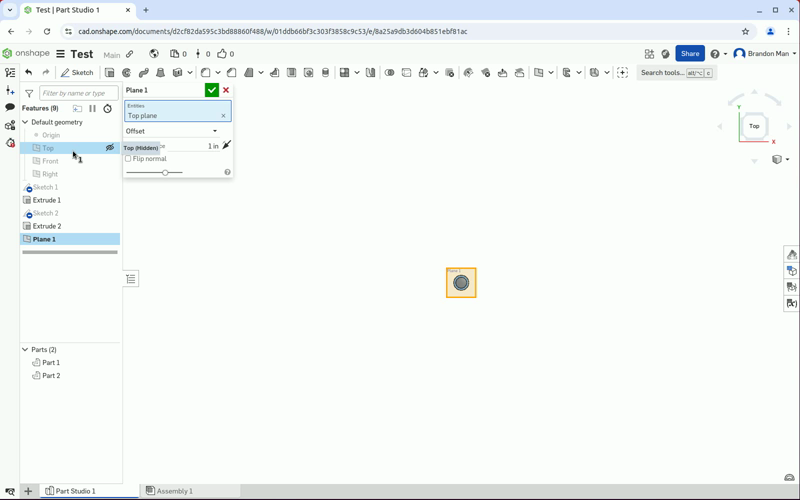
key(tab, 2)
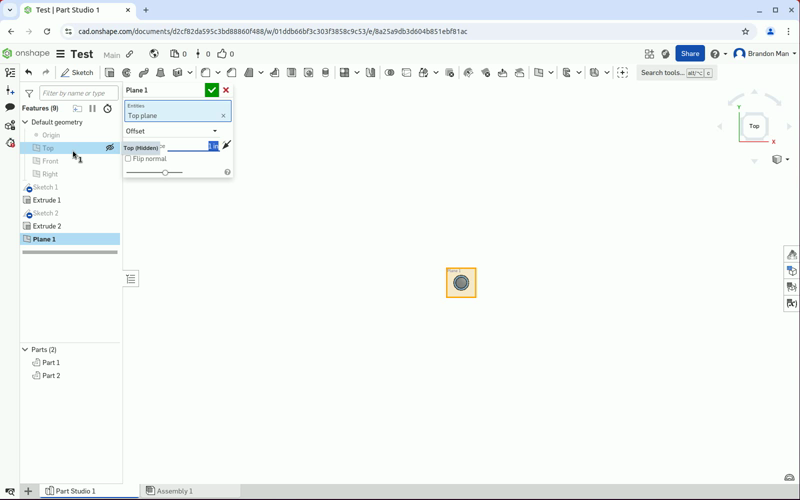
text(19.257)
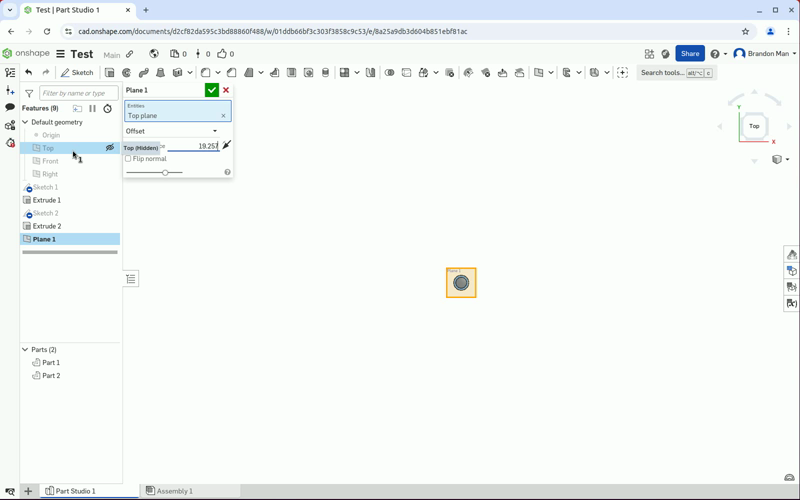
key(enter, 2)
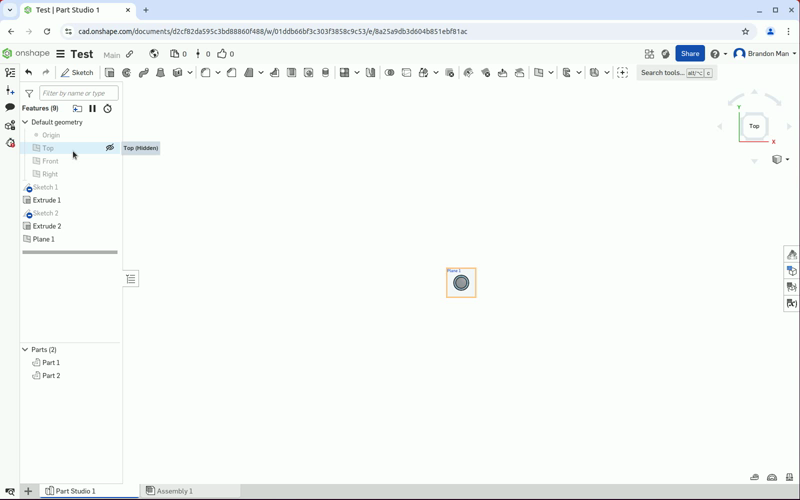
key(shift+s)
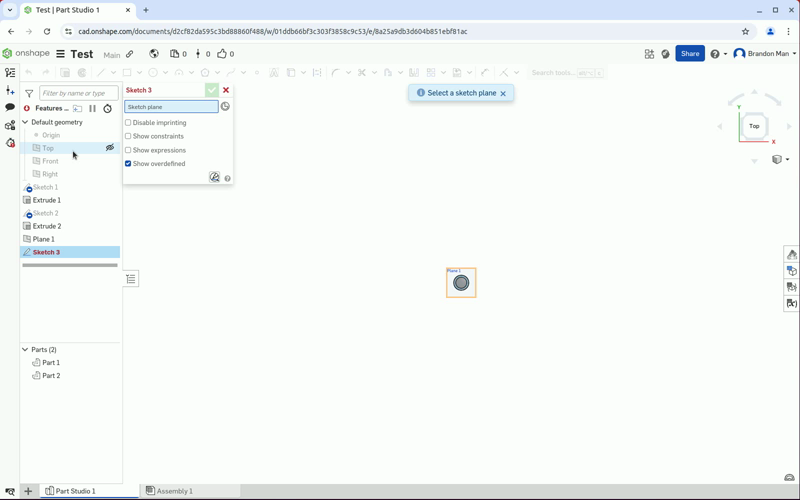
mouse_move(73, 241)
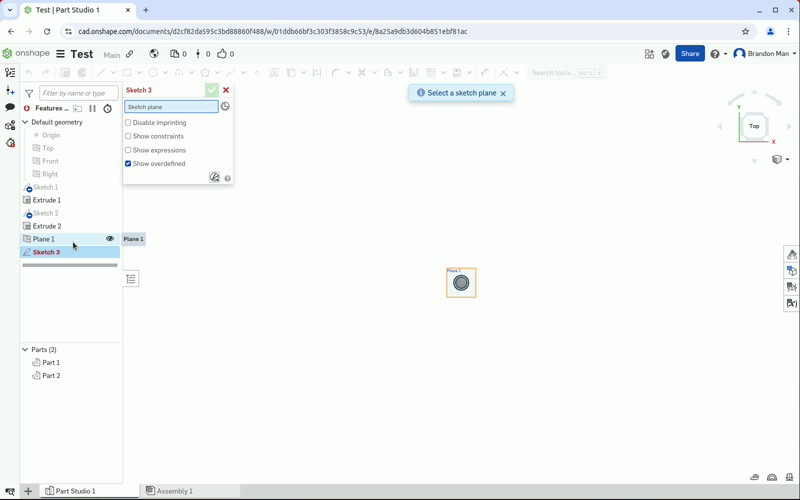
click(73, 241)
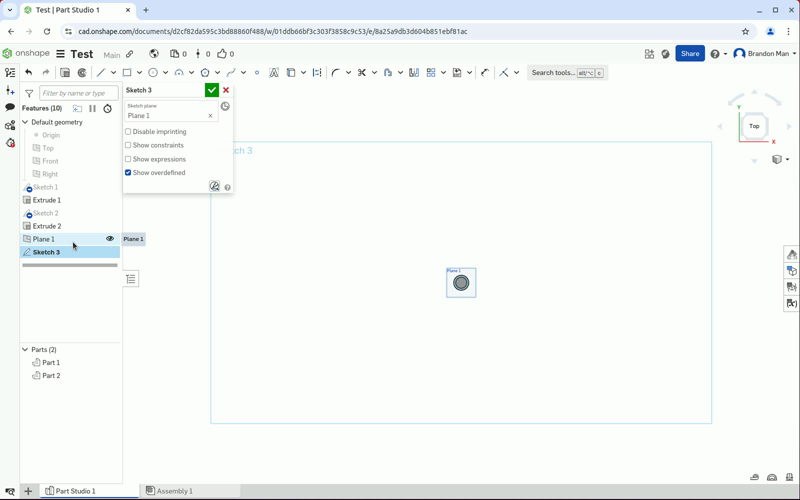
mouse_move(73, 352)
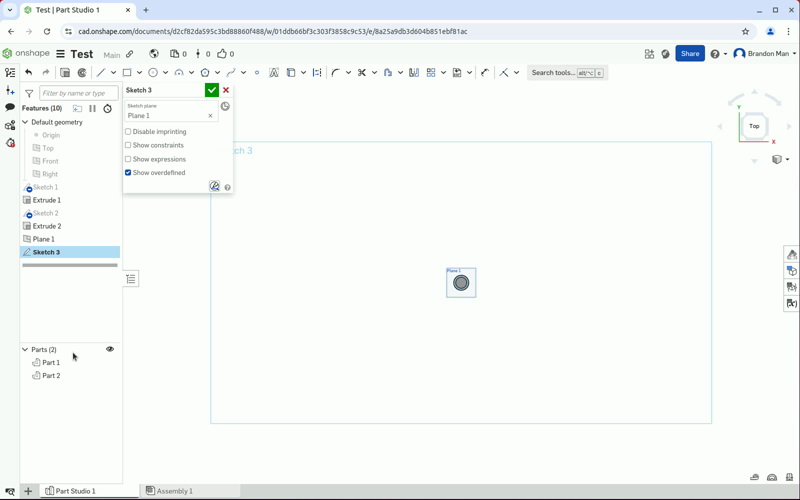
key(y)
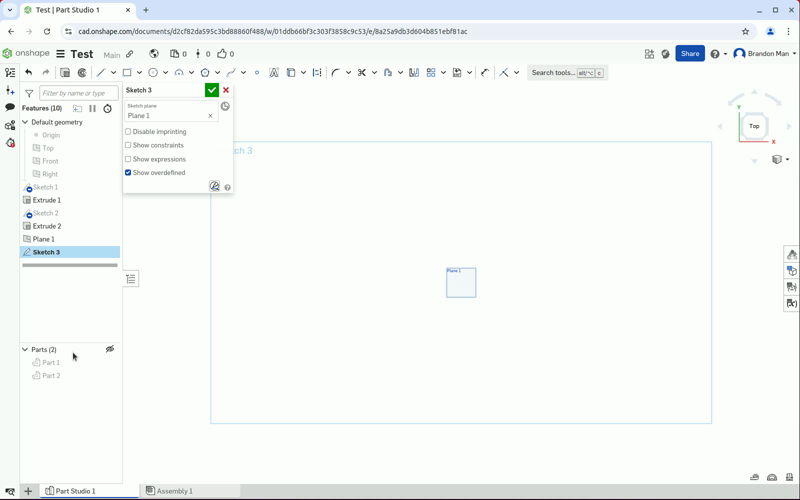
key(l)
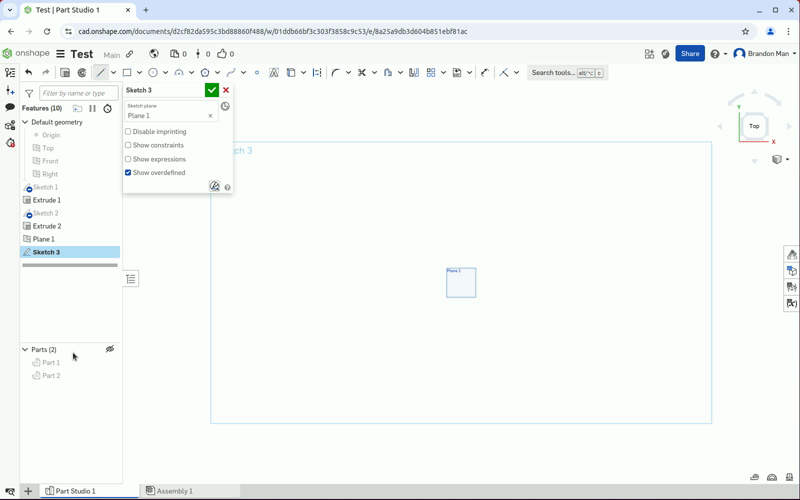
key_down(shift)
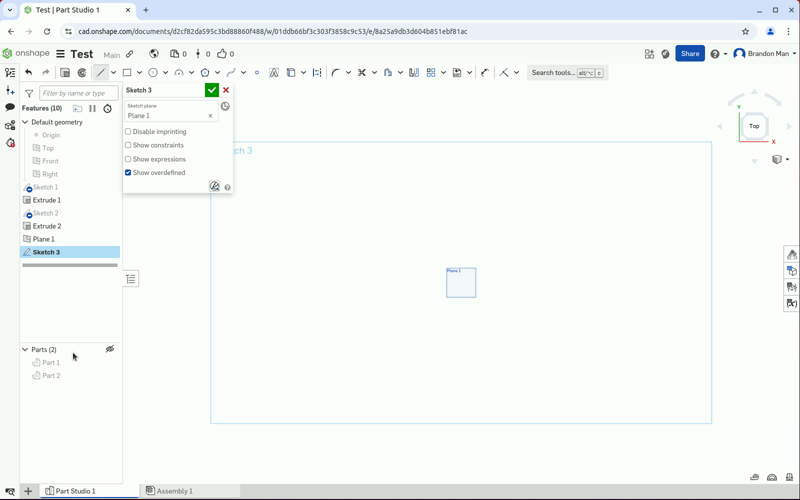
mouse_move(459, 285)
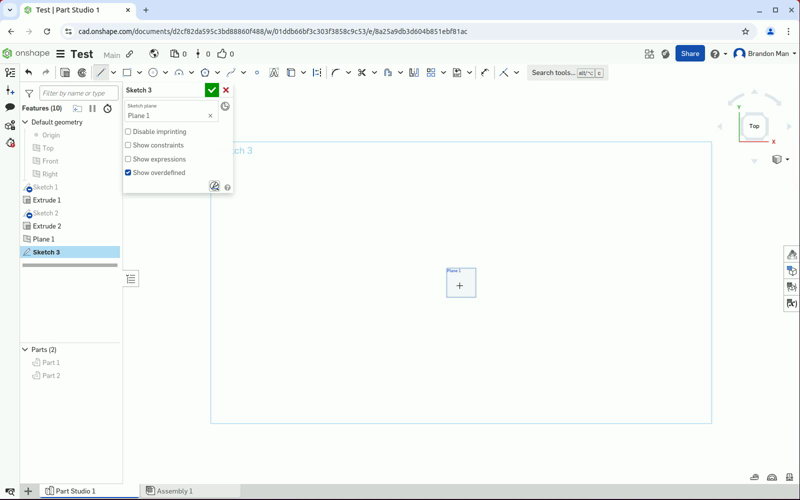
click(459, 285)
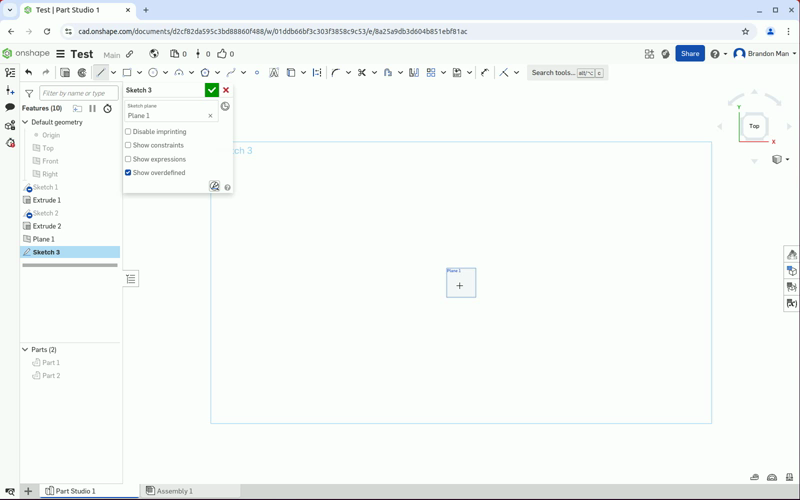
key_up(shift)
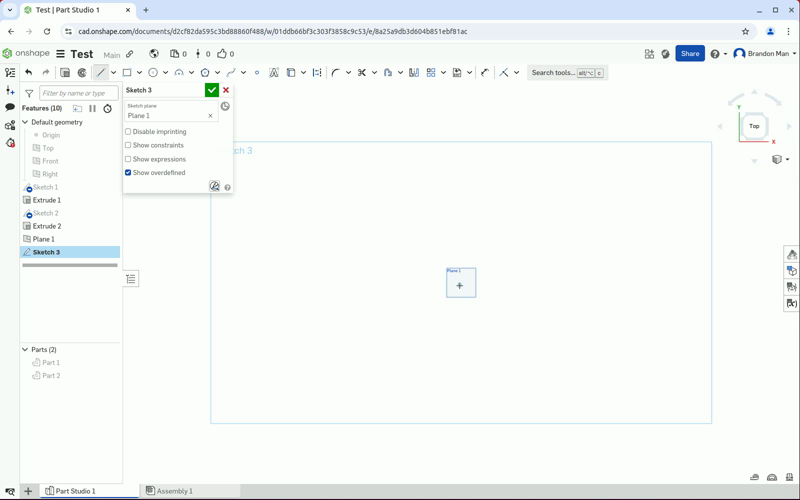
key_down(shift)
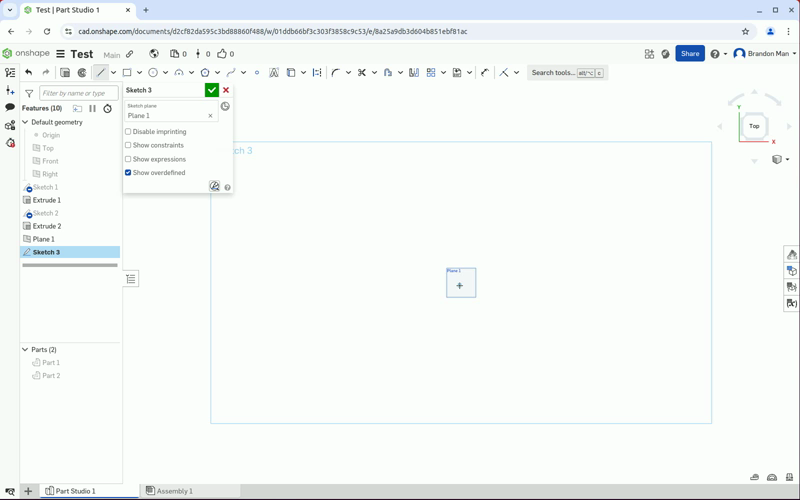
mouse_move(489, 285)
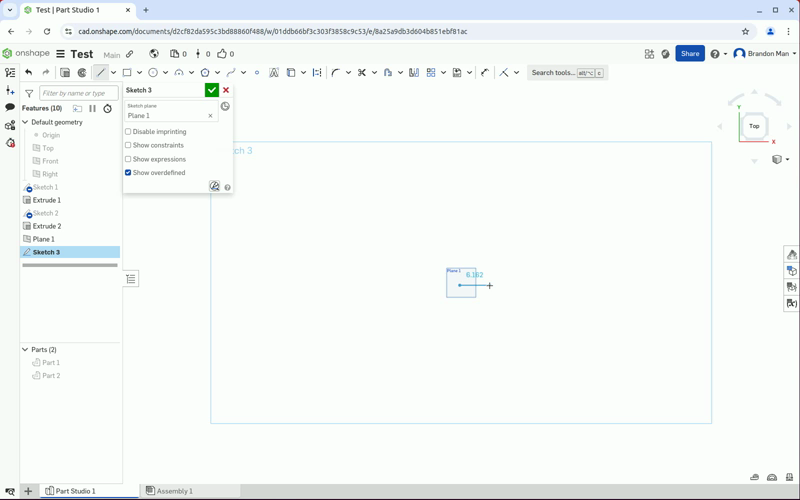
mouse_move(461, 285)
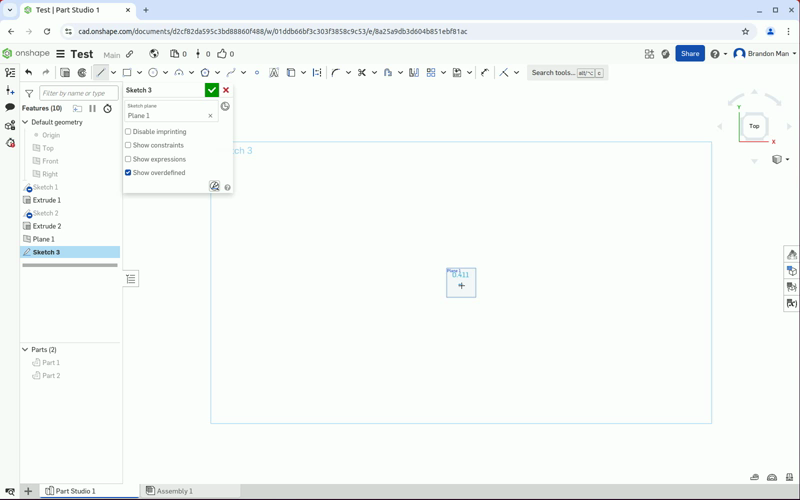
scroll(6)
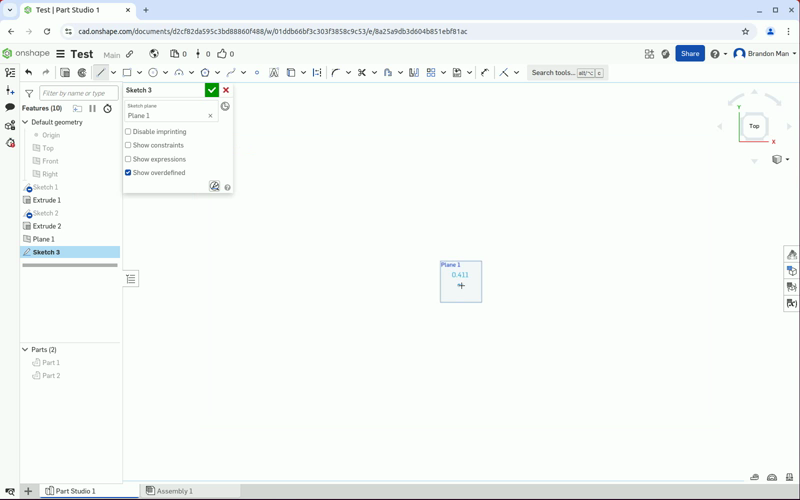
scroll(6)
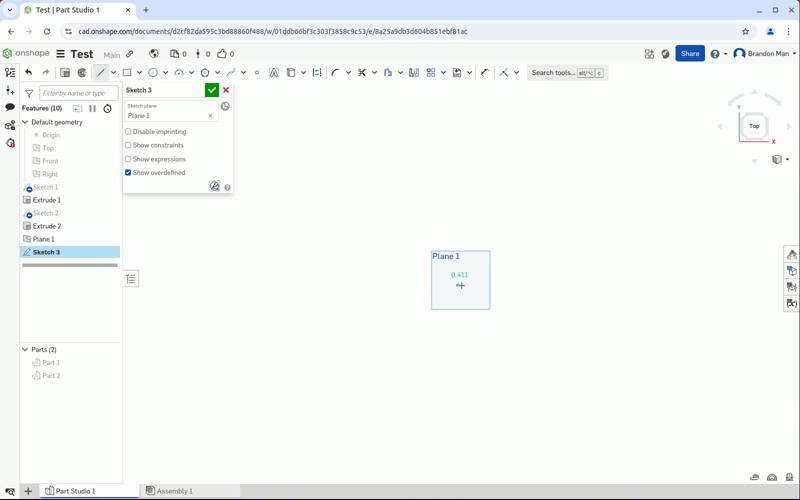
scroll(6)
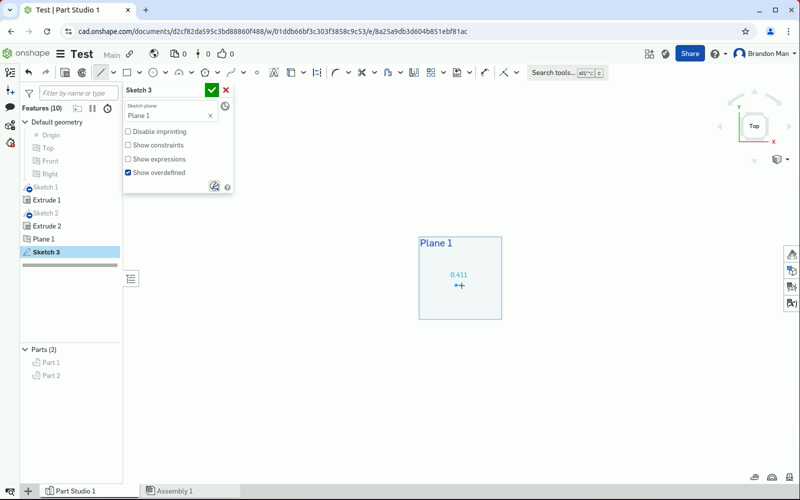
scroll(6)
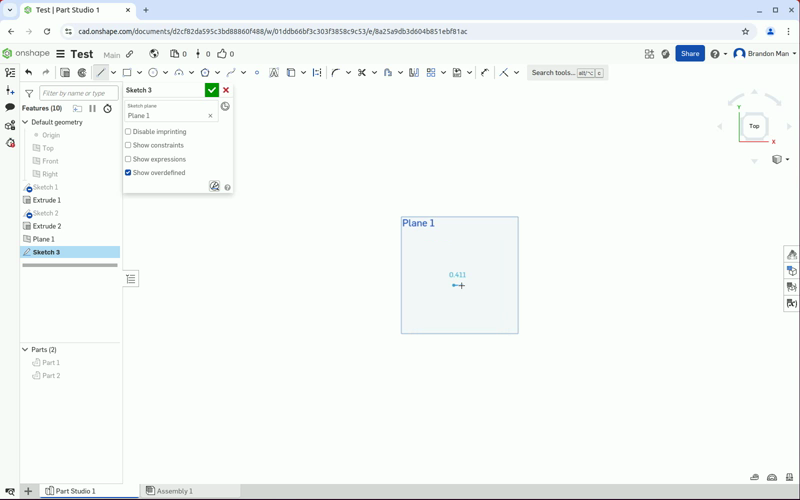
scroll(6)
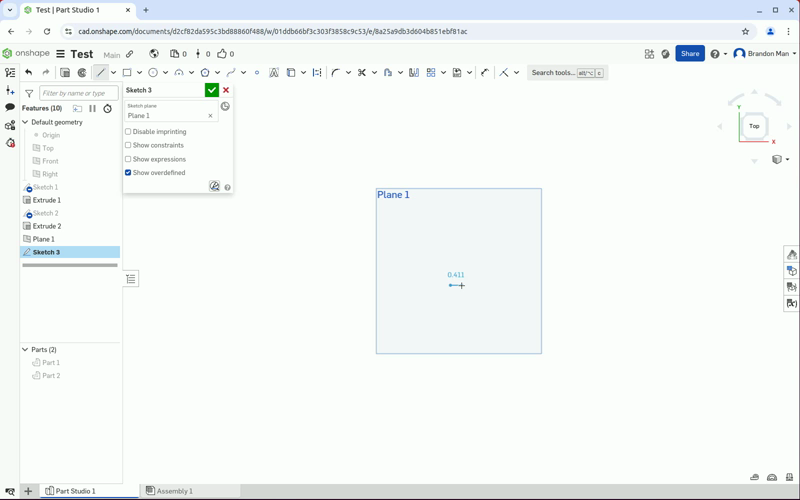
scroll(6)
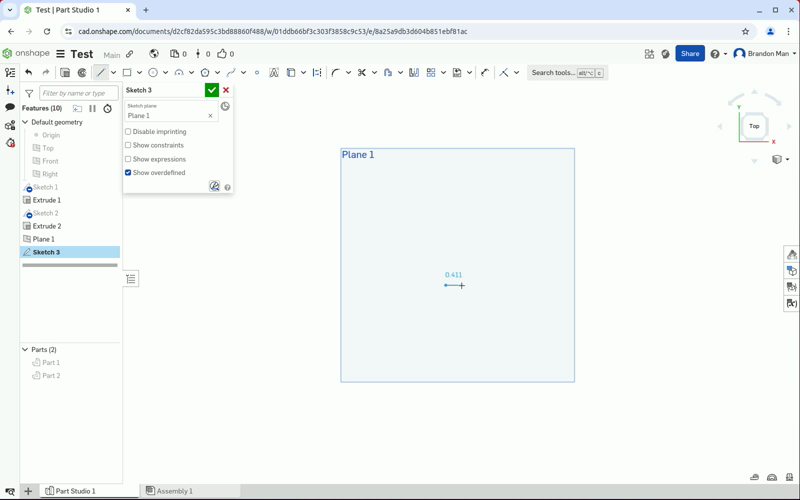
scroll(6)
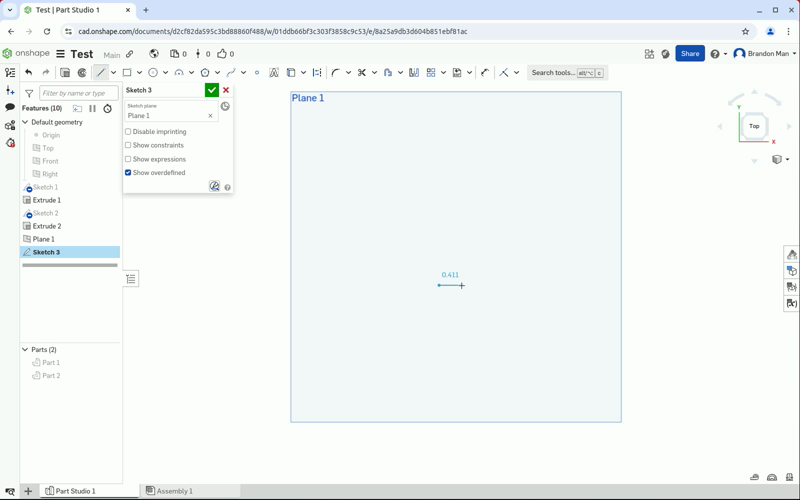
click(461, 285)
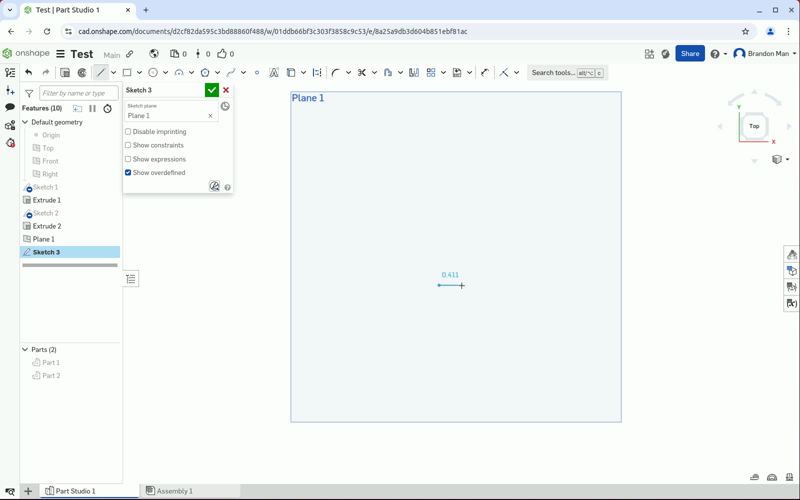
scroll(-6)
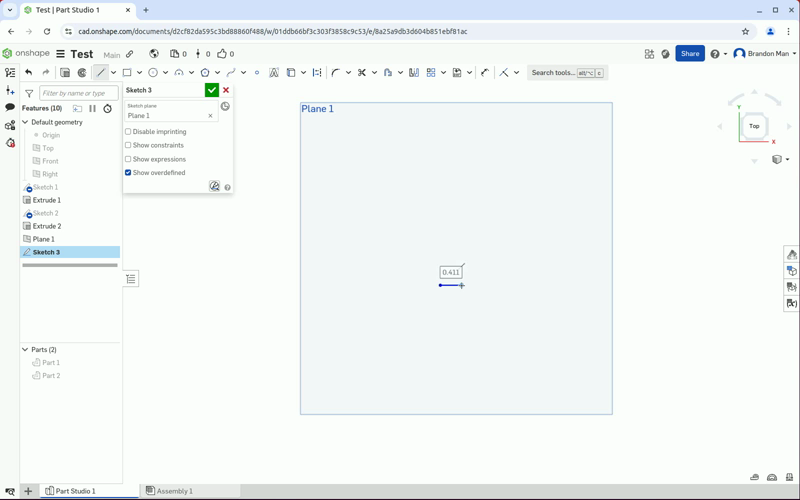
scroll(-6)
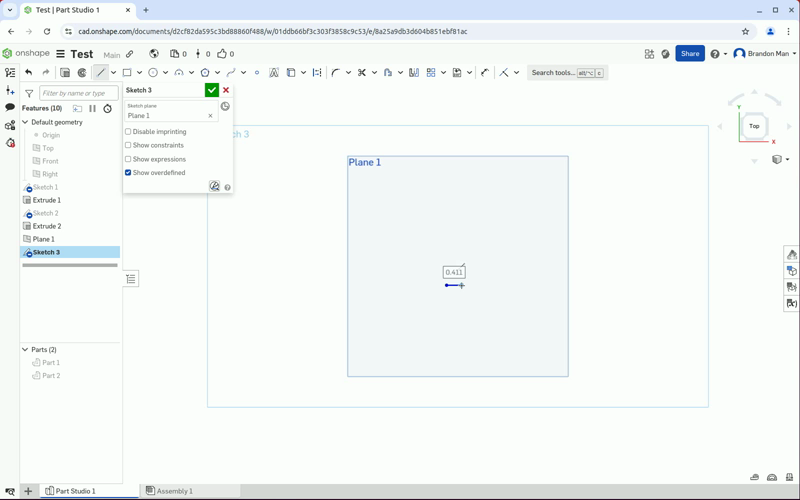
scroll(-6)
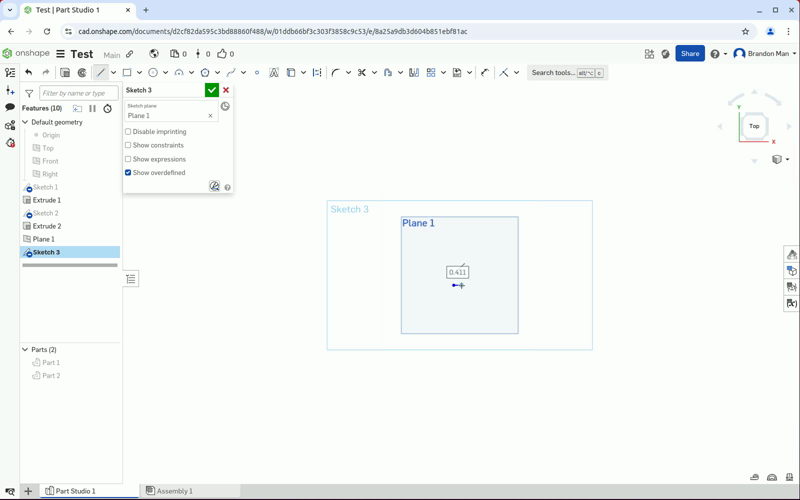
scroll(-6)
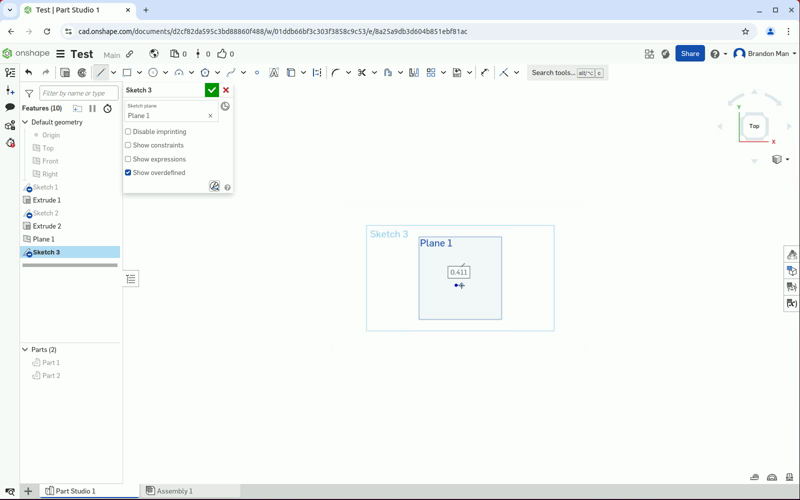
scroll(-6)
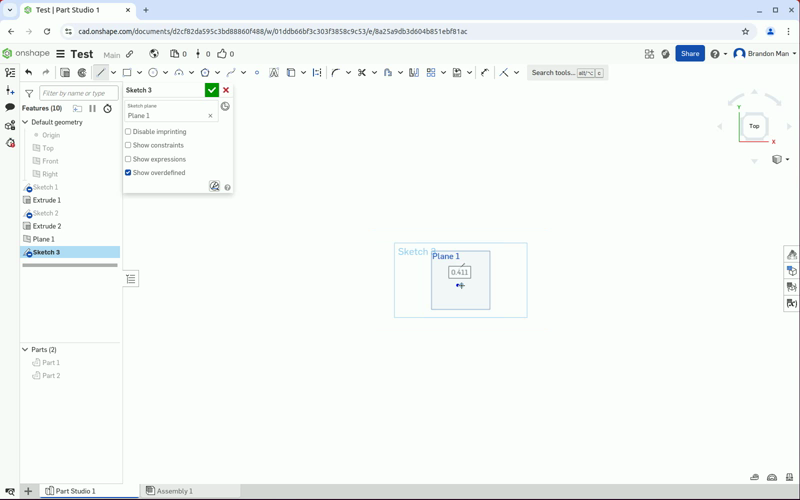
scroll(-6)
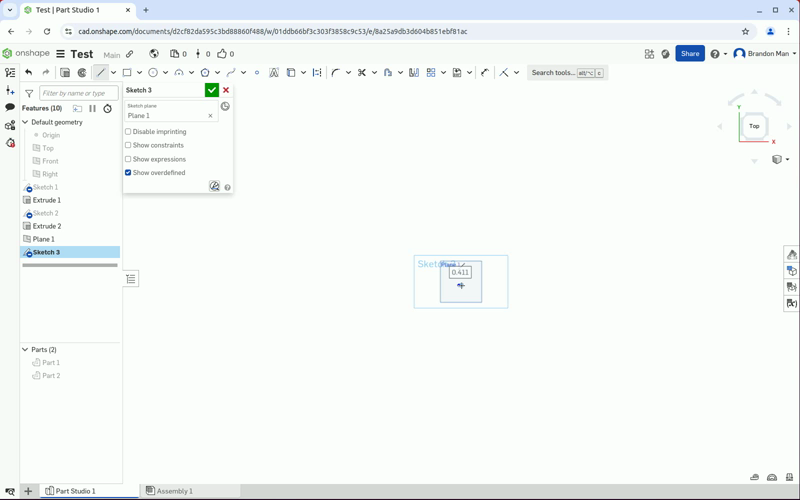
scroll(-6)
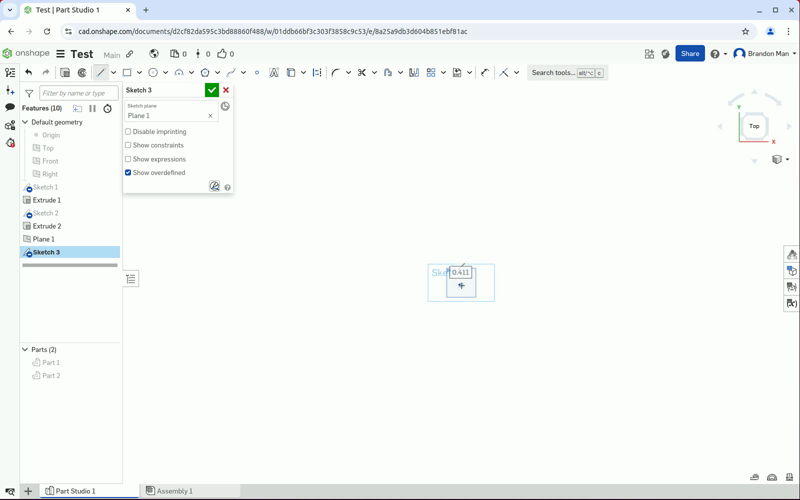
key_up(shift)
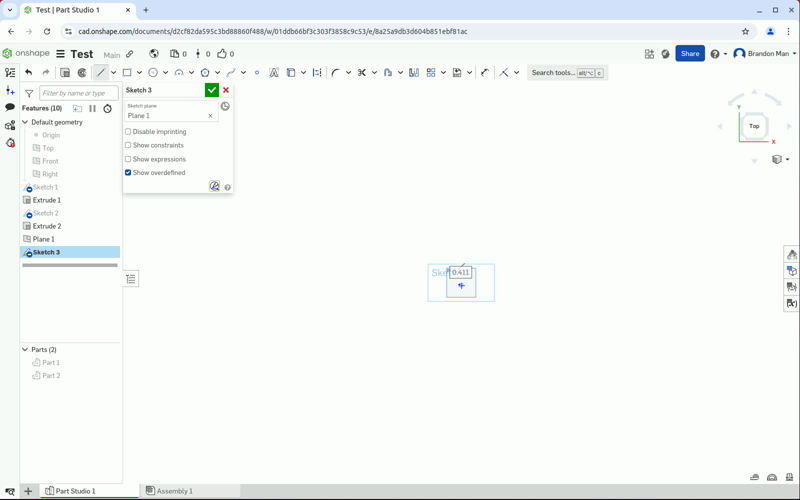
key_down(shift)
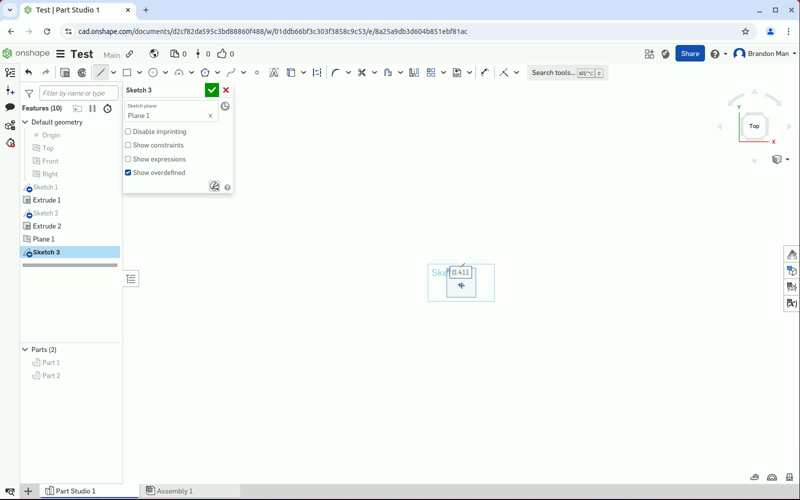
mouse_move(492, 285)
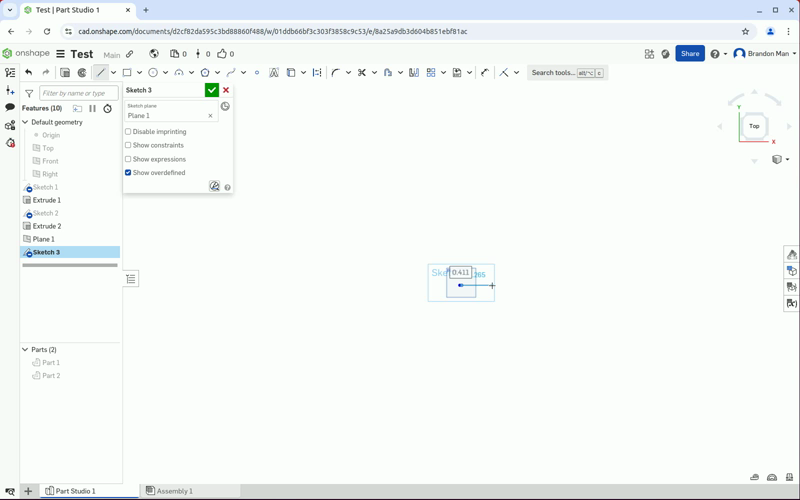
mouse_move(461, 280)
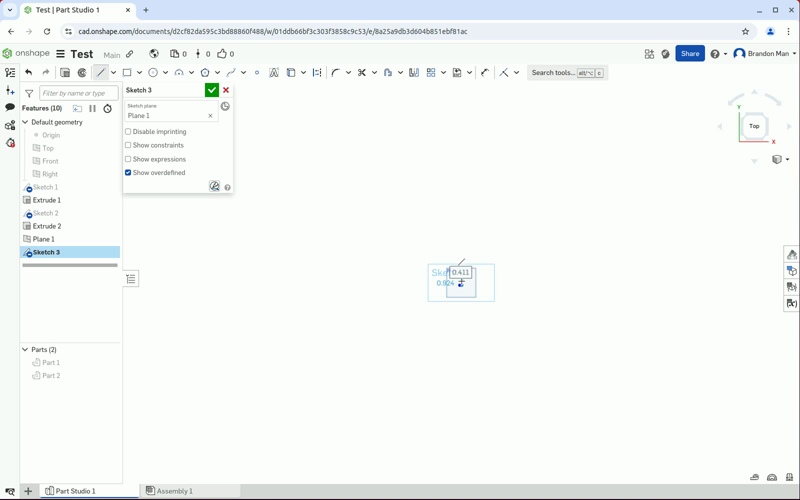
scroll(6)
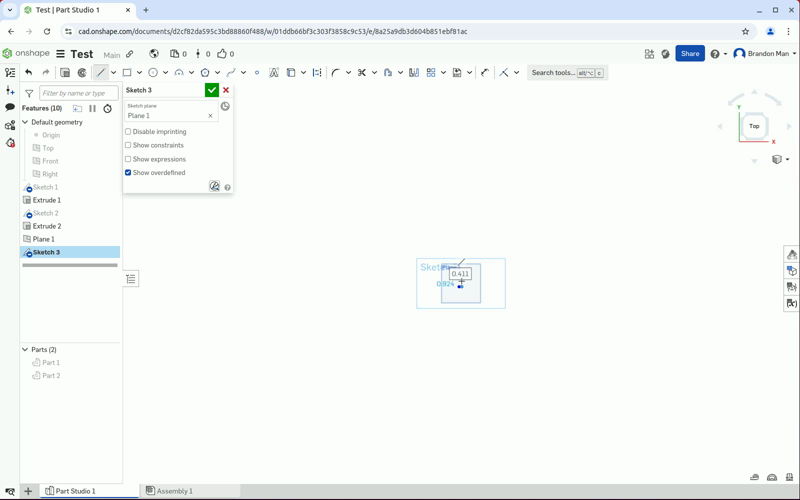
scroll(6)
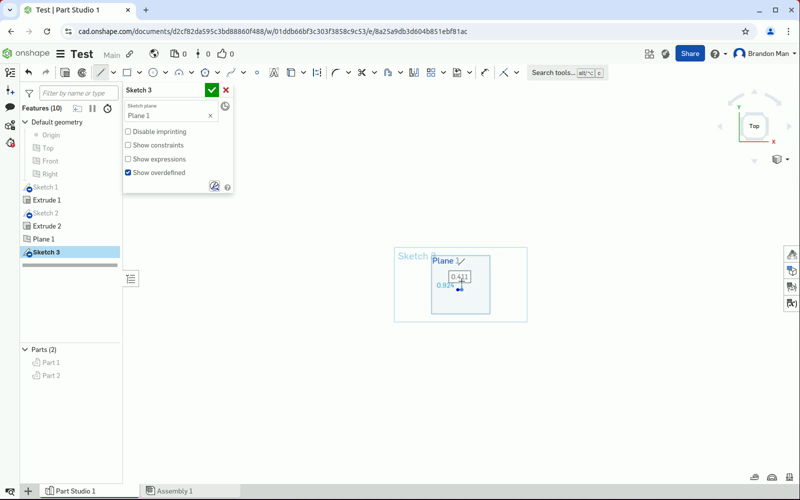
scroll(6)
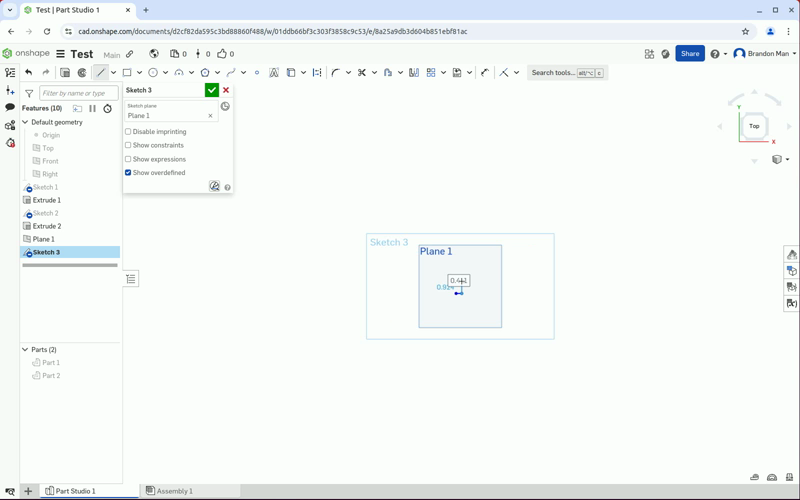
scroll(6)
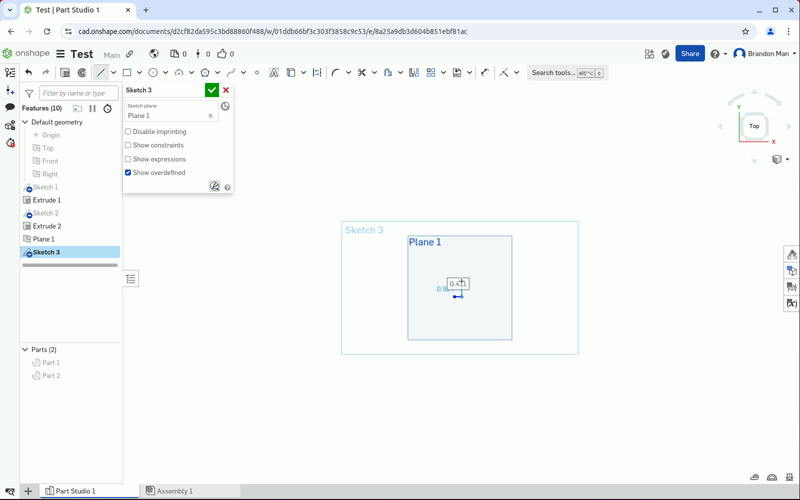
scroll(6)
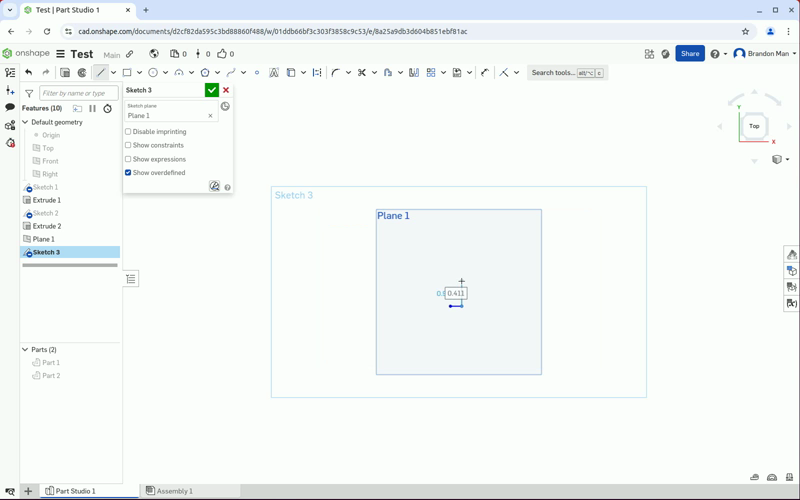
scroll(6)
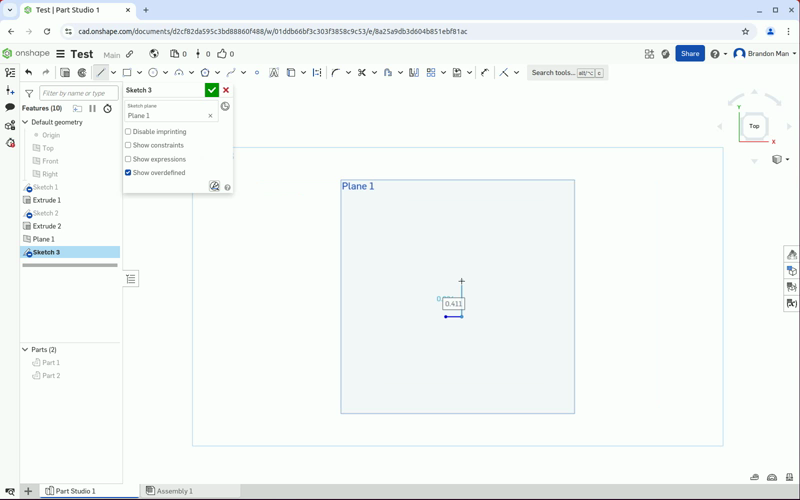
scroll(6)
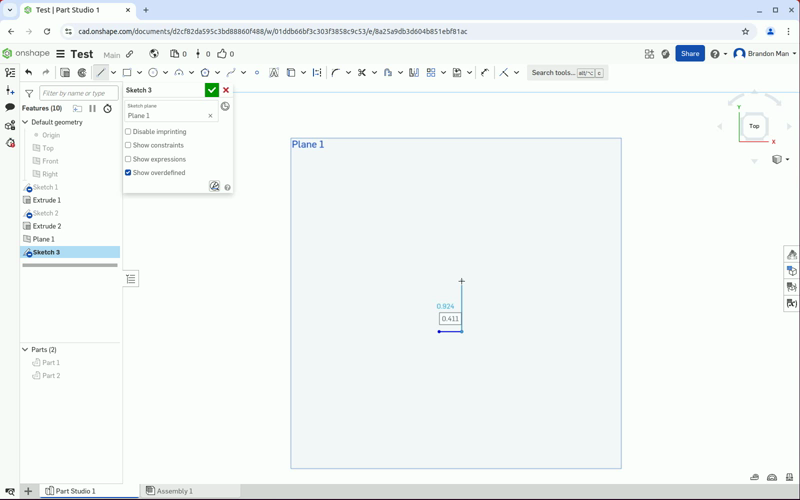
click(461, 280)
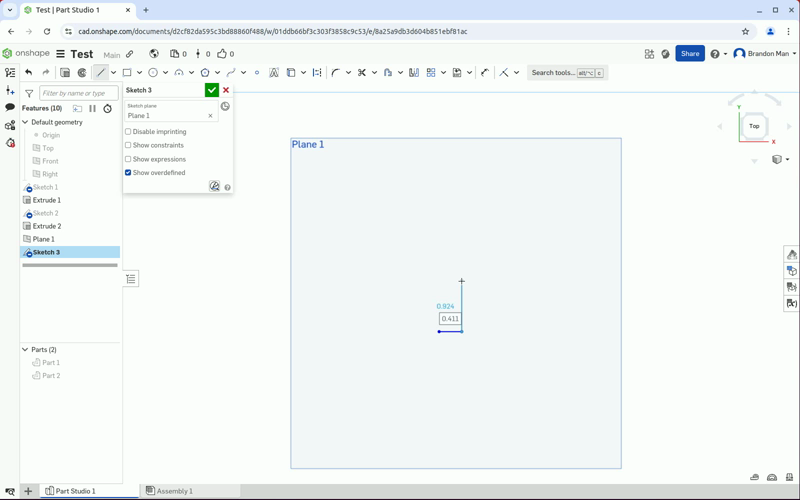
scroll(-6)
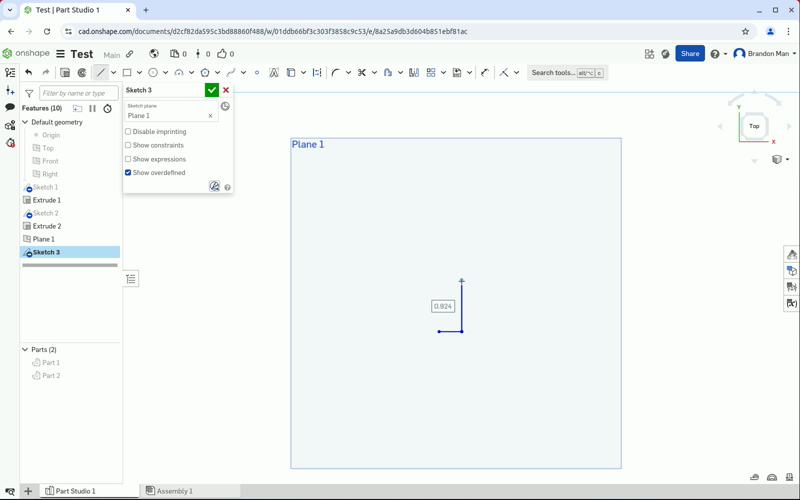
scroll(-6)
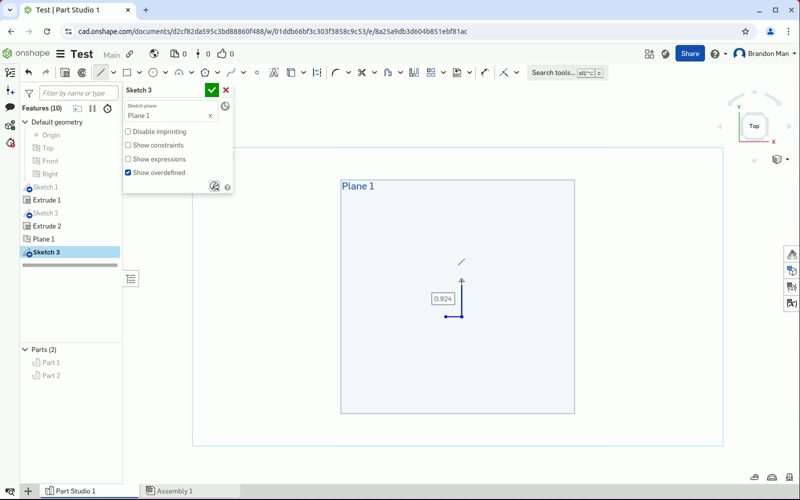
scroll(-6)
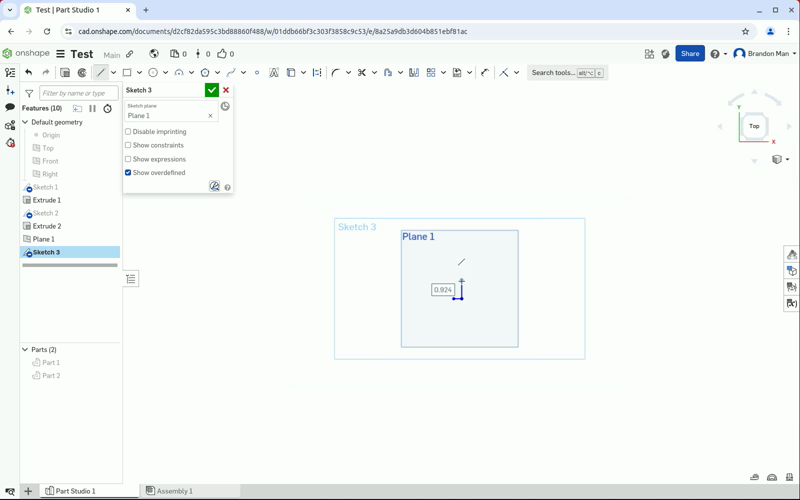
scroll(-6)
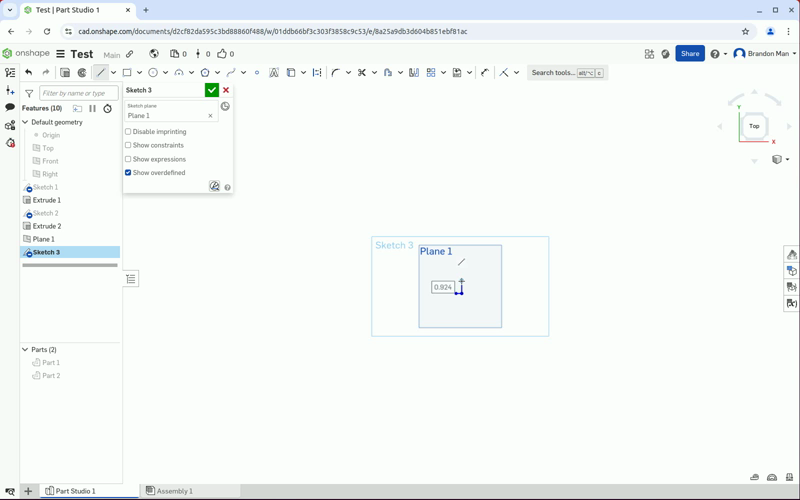
scroll(-6)
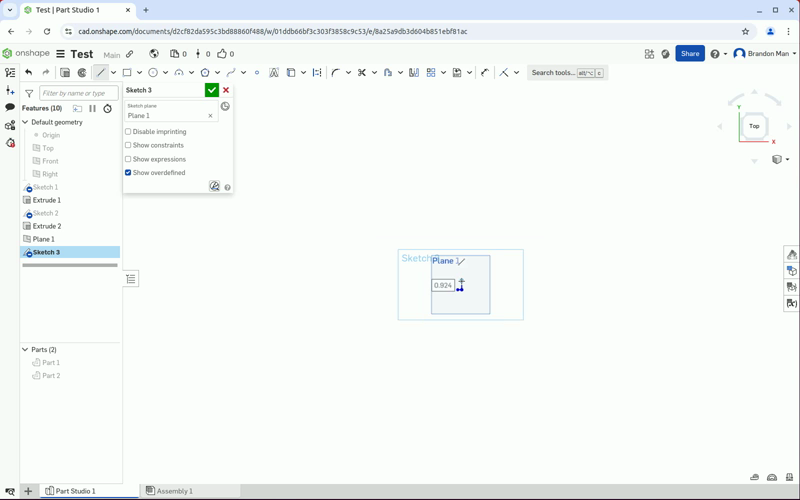
scroll(-6)
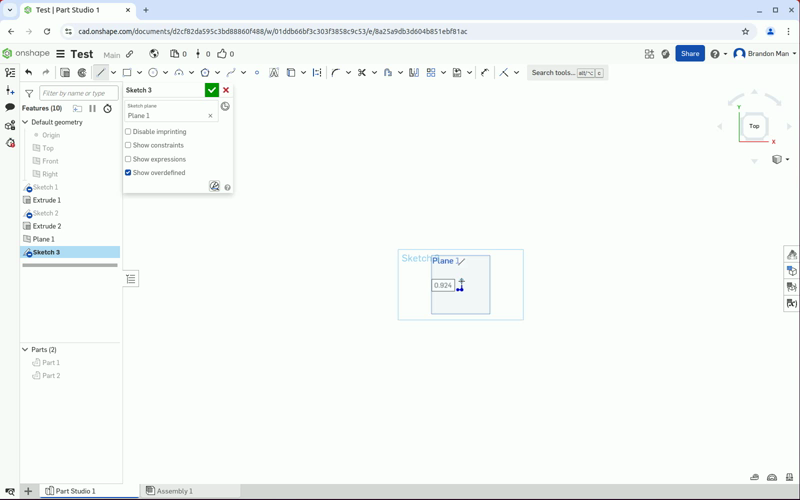
scroll(-6)
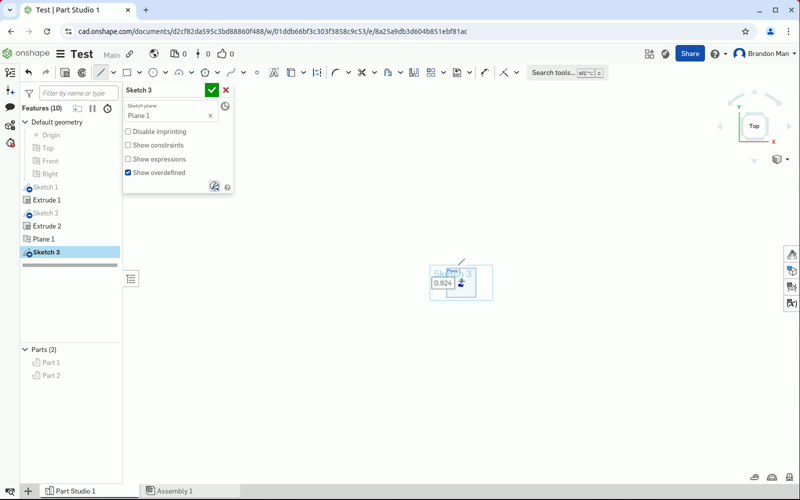
key_up(shift)
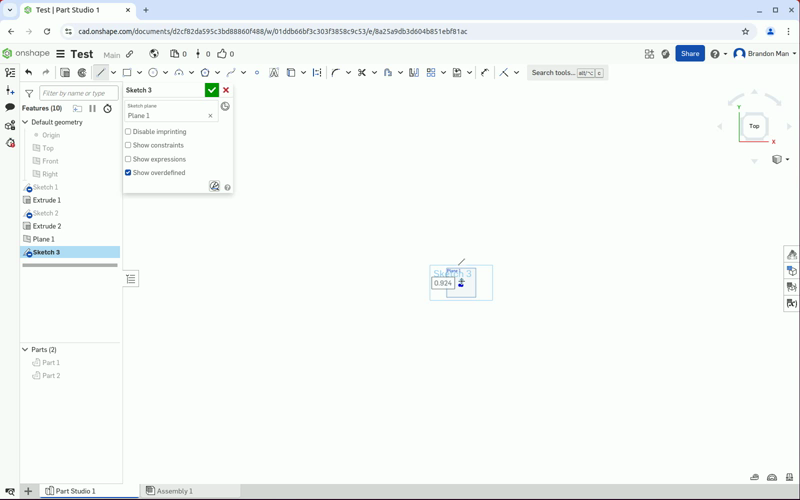
key_down(shift)
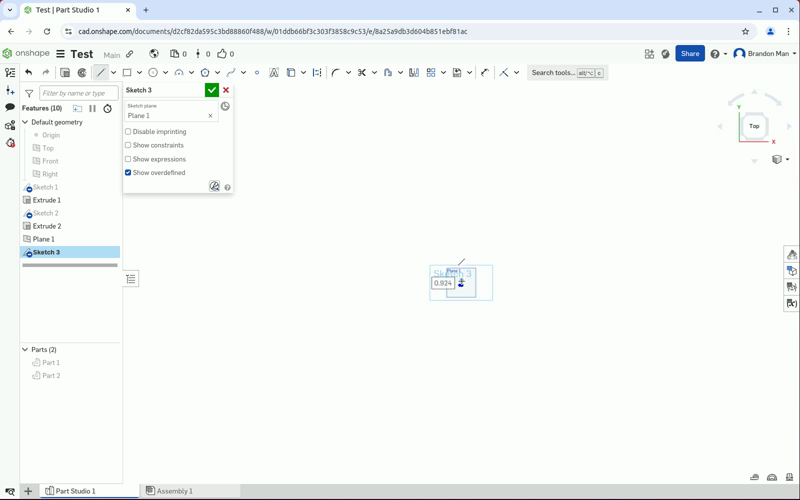
mouse_move(492, 280)
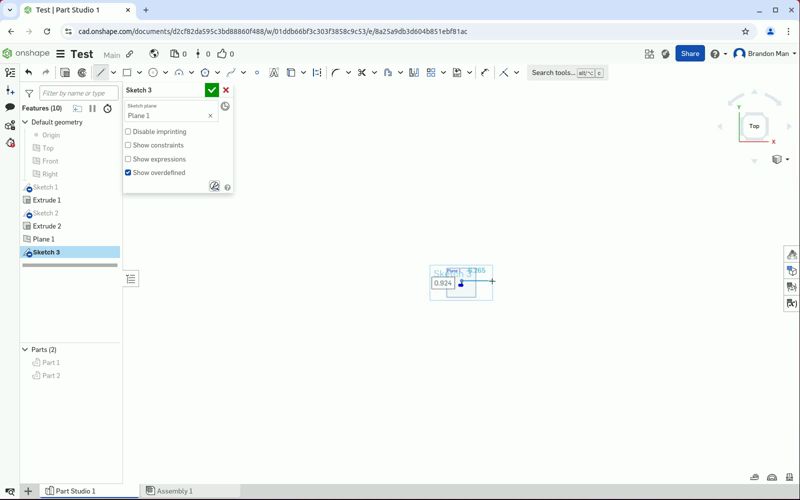
mouse_move(459, 280)
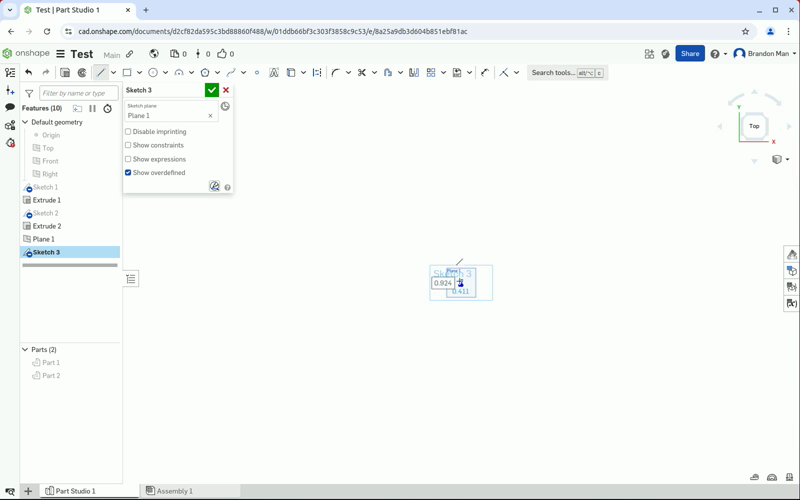
scroll(6)
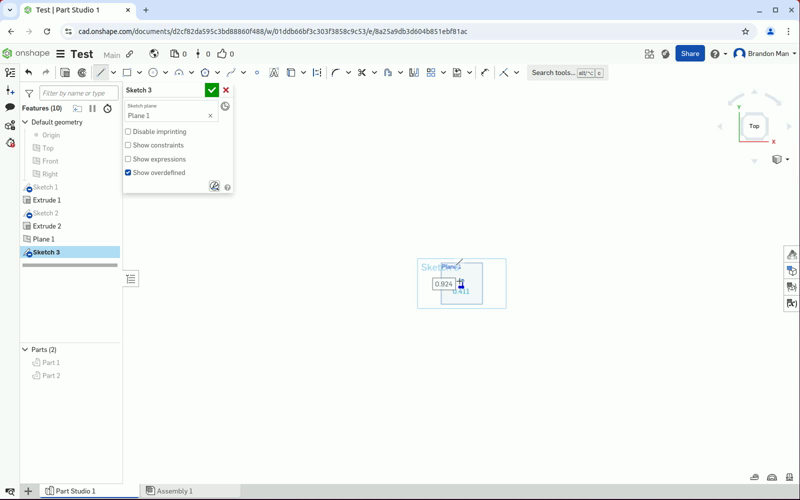
scroll(6)
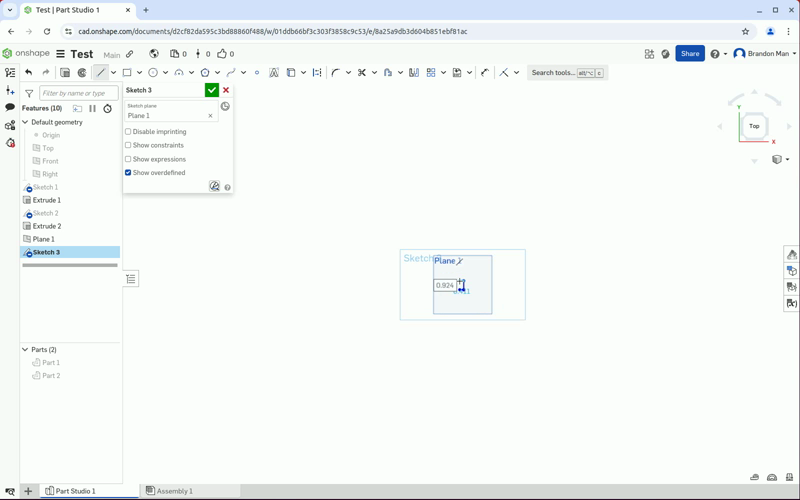
scroll(6)
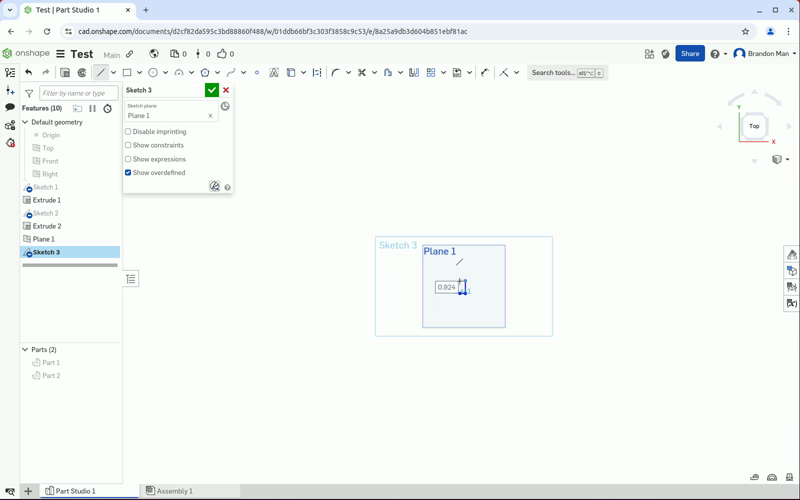
scroll(6)
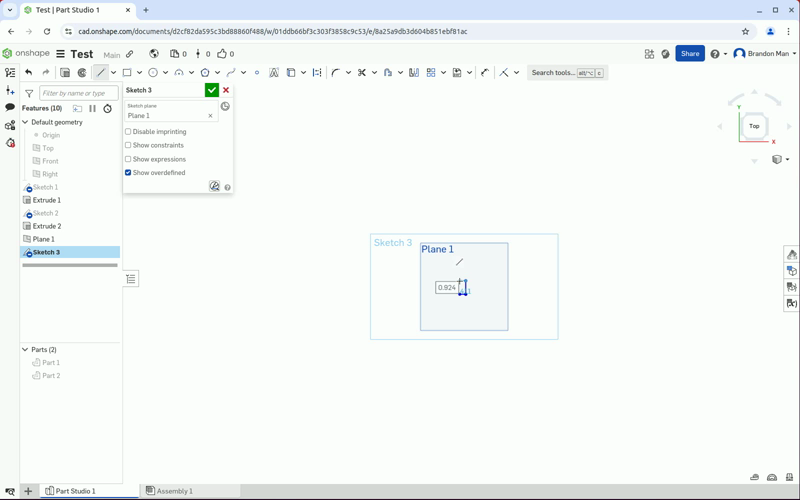
scroll(6)
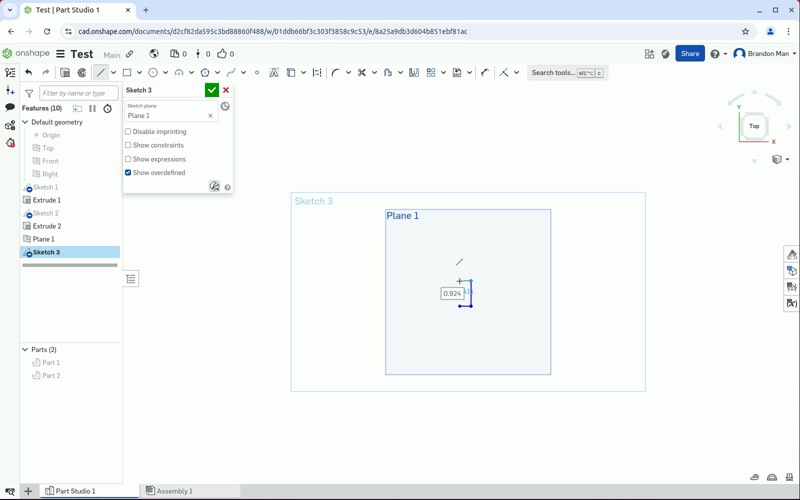
scroll(6)
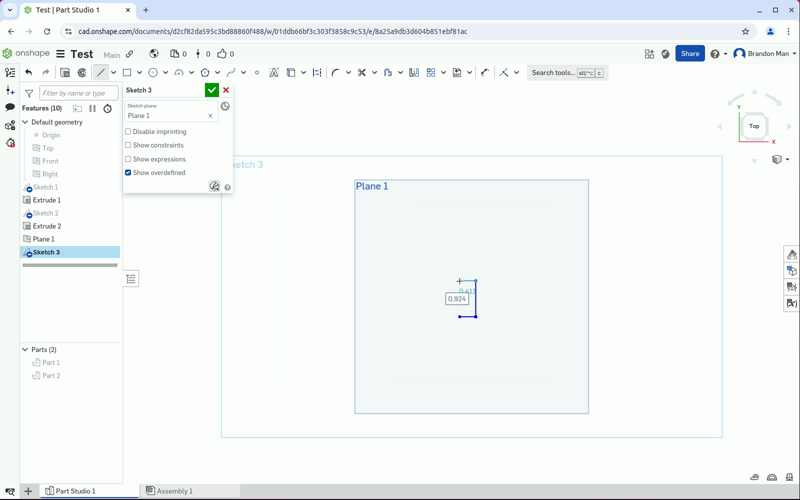
scroll(6)
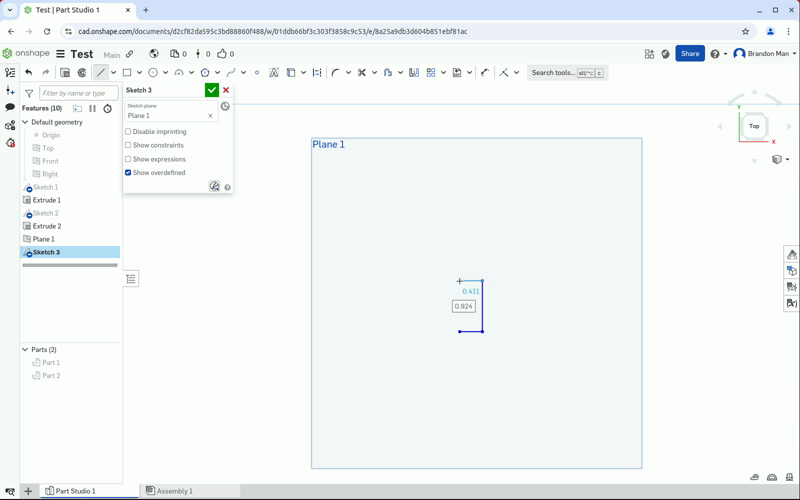
click(459, 280)
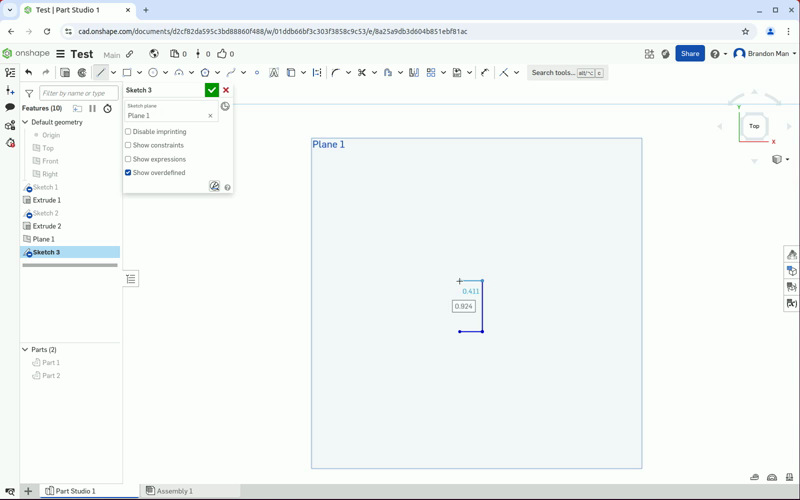
scroll(-6)
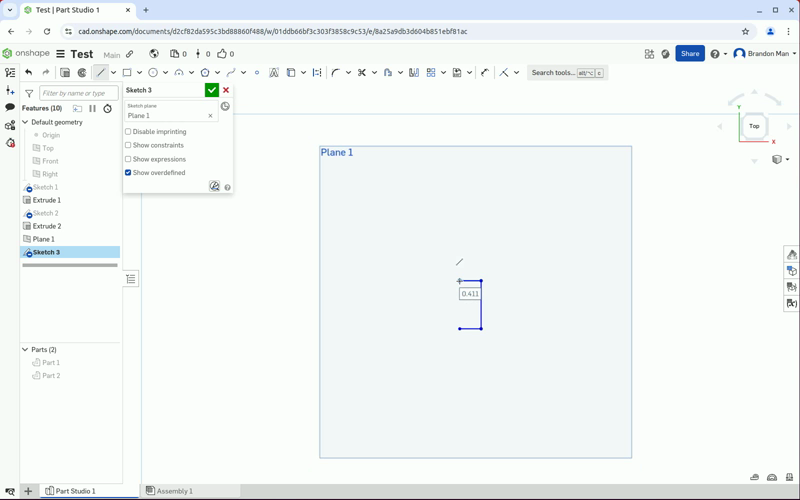
scroll(-6)
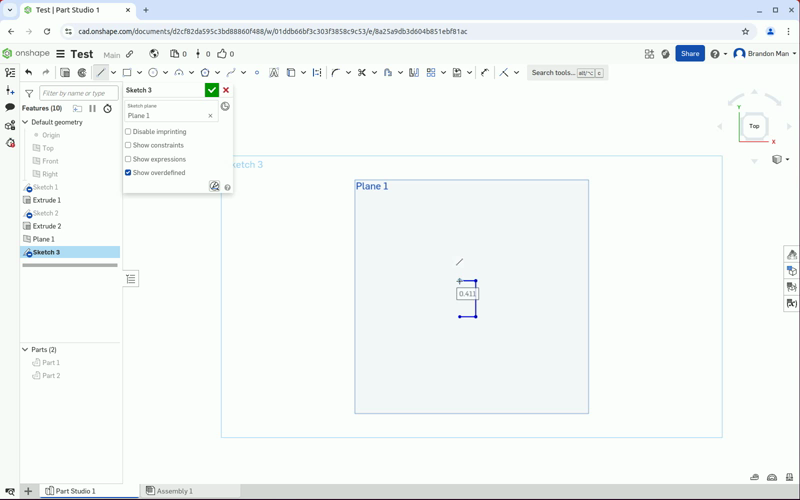
scroll(-6)
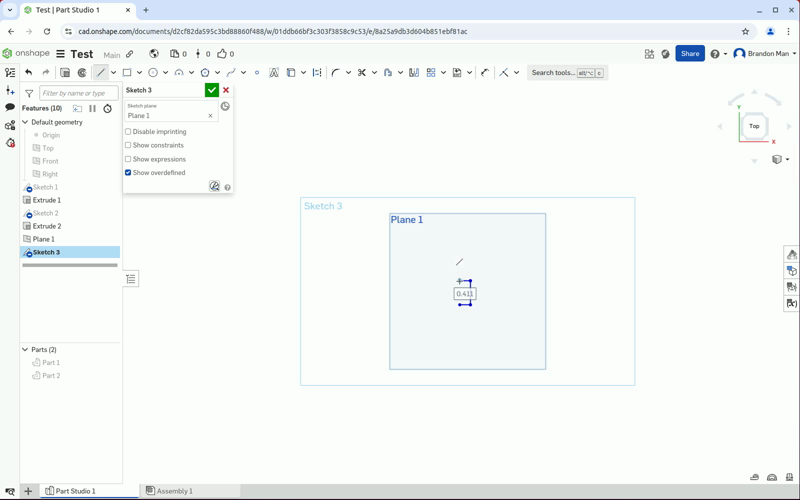
scroll(-6)
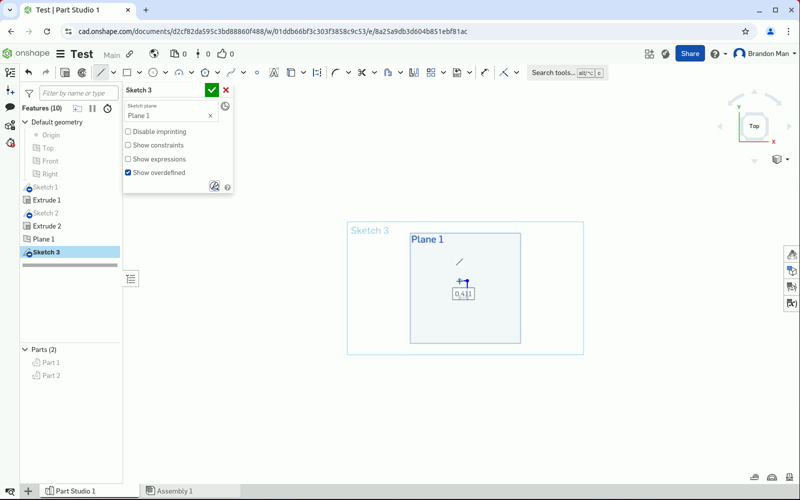
scroll(-6)
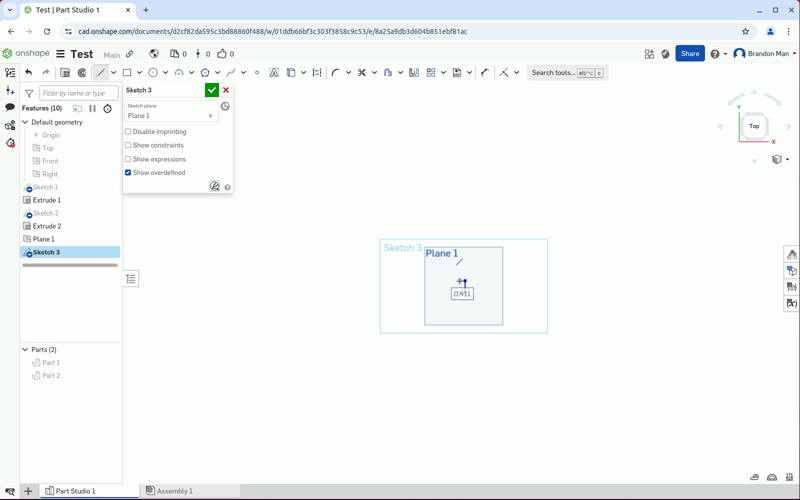
scroll(-6)
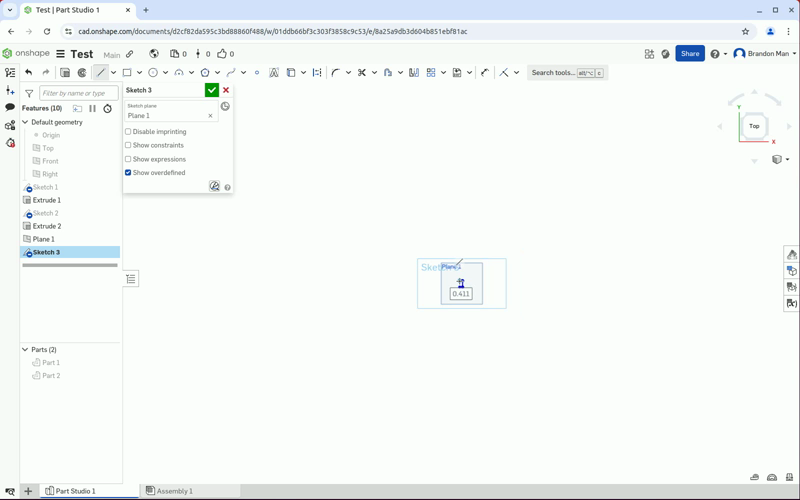
scroll(-6)
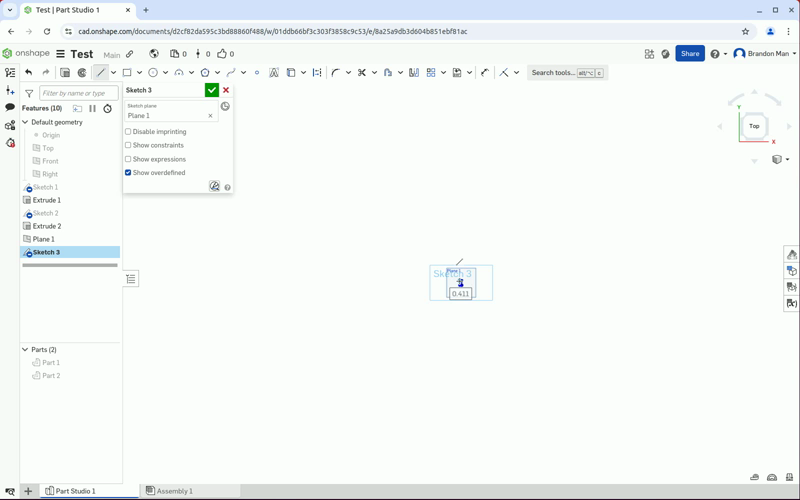
key_up(shift)
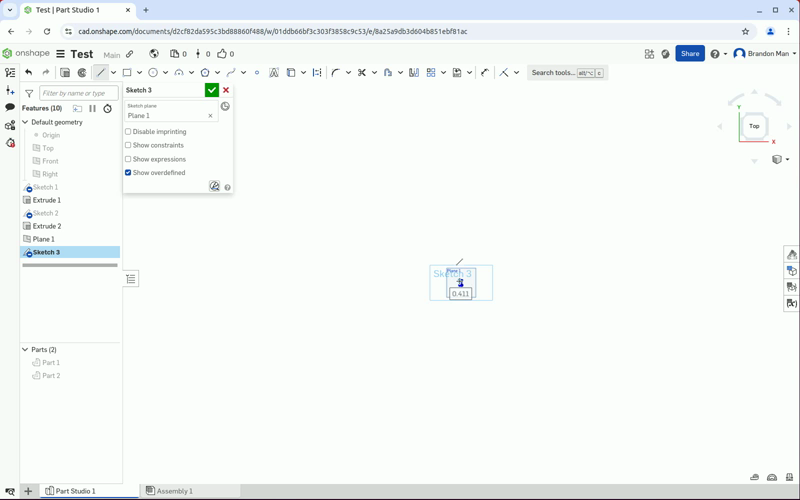
mouse_move(489, 280)
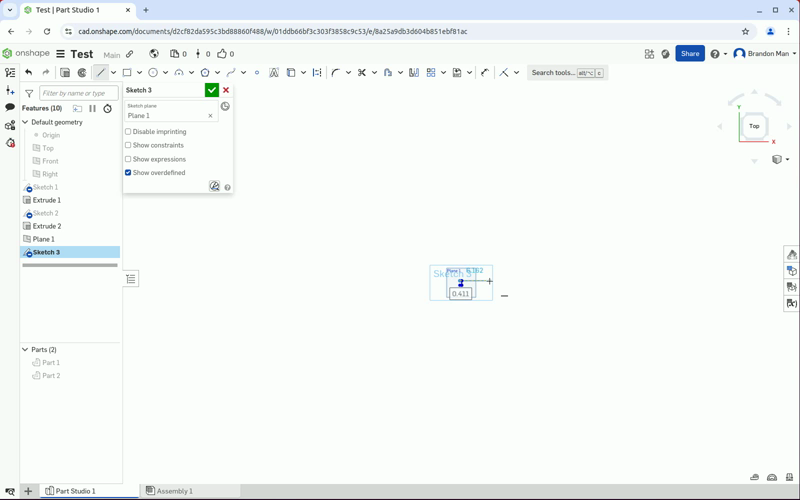
key_down(shift)
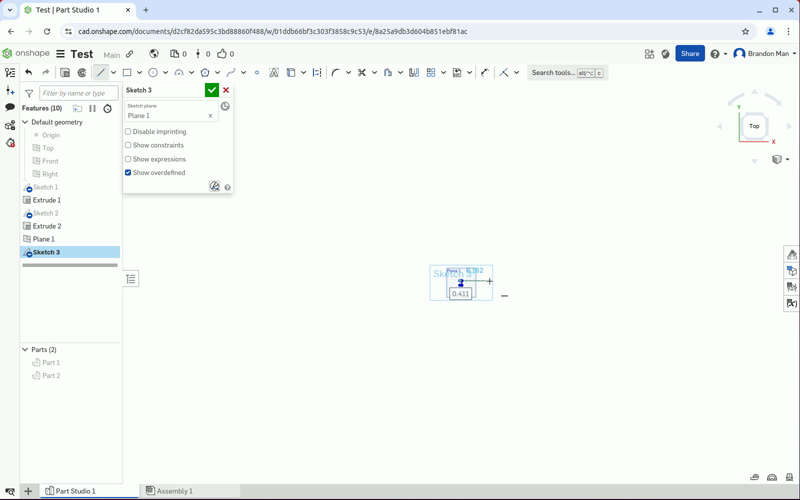
mouse_move(459, 285)
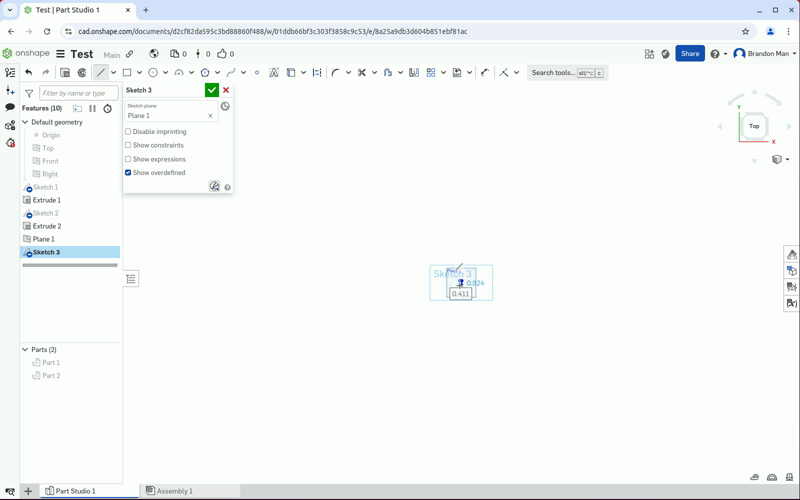
scroll(6)
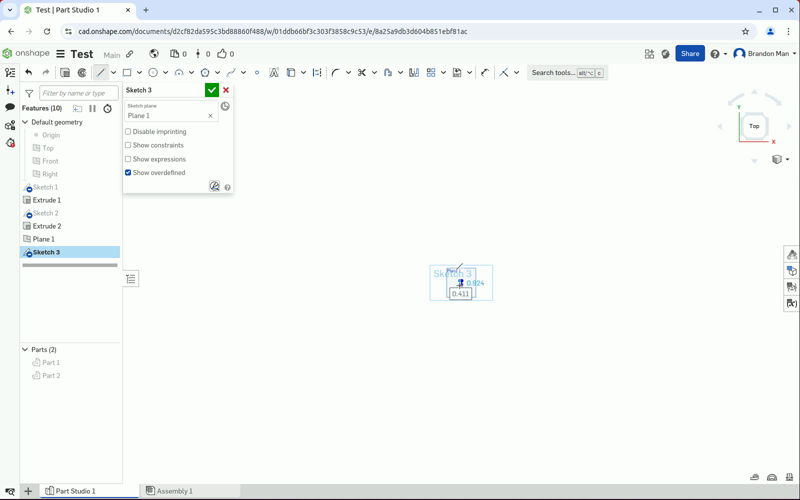
scroll(6)
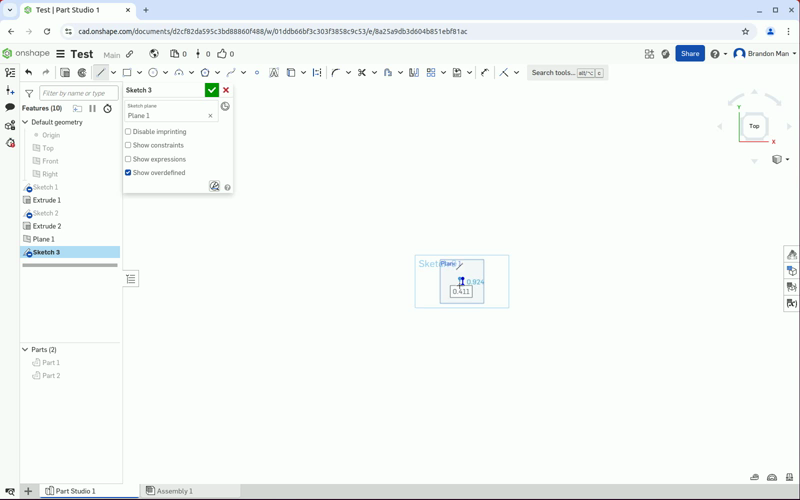
scroll(6)
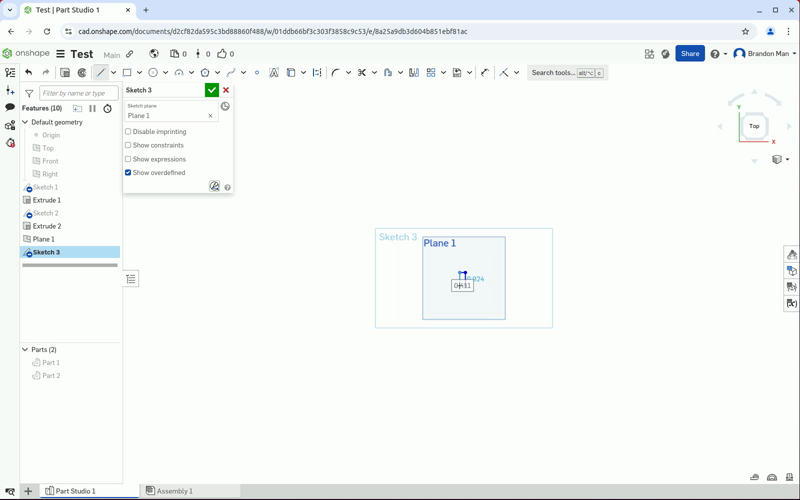
scroll(6)
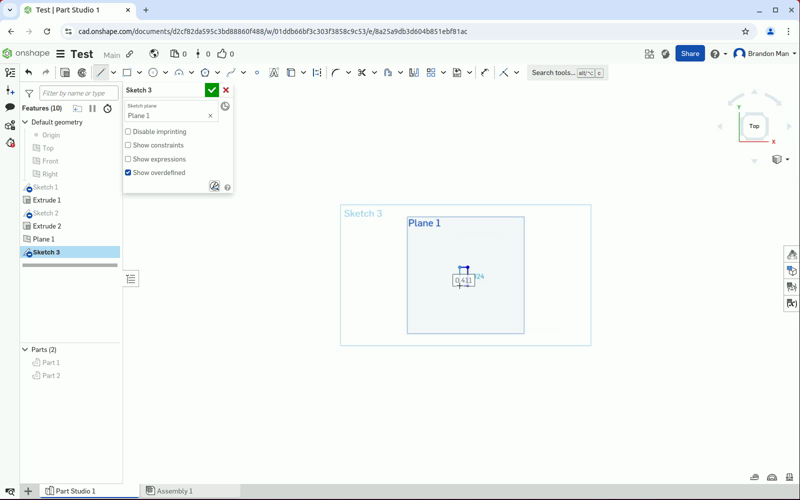
scroll(6)
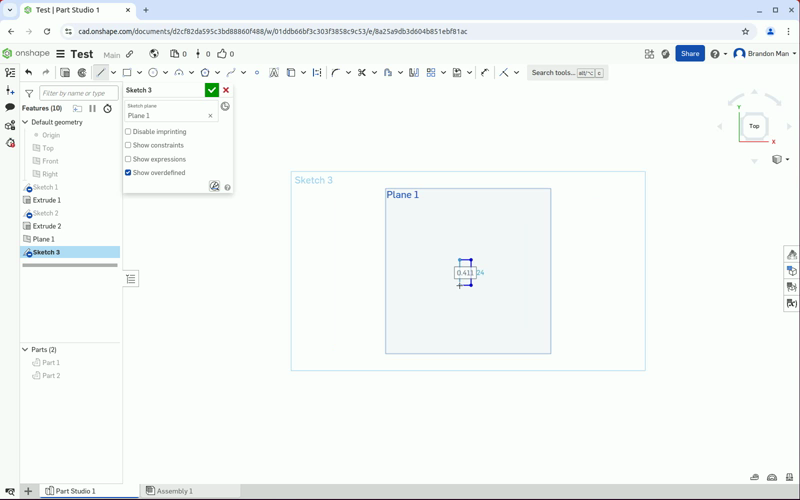
scroll(6)
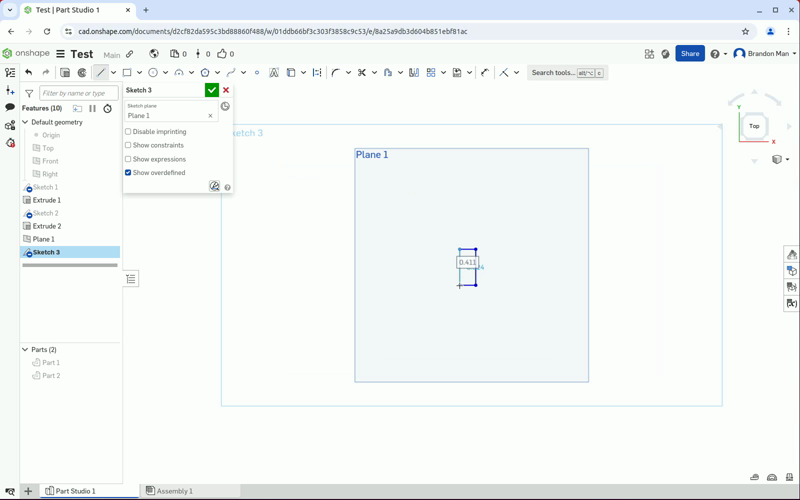
scroll(6)
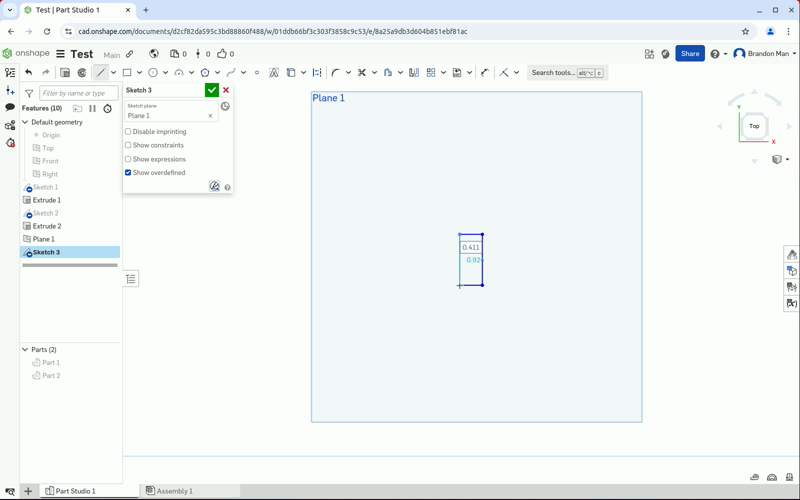
key_up(shift)
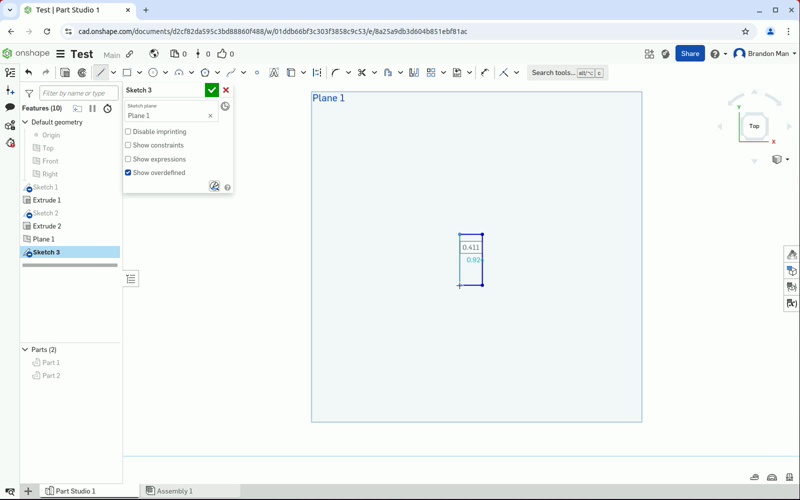
click(459, 285)
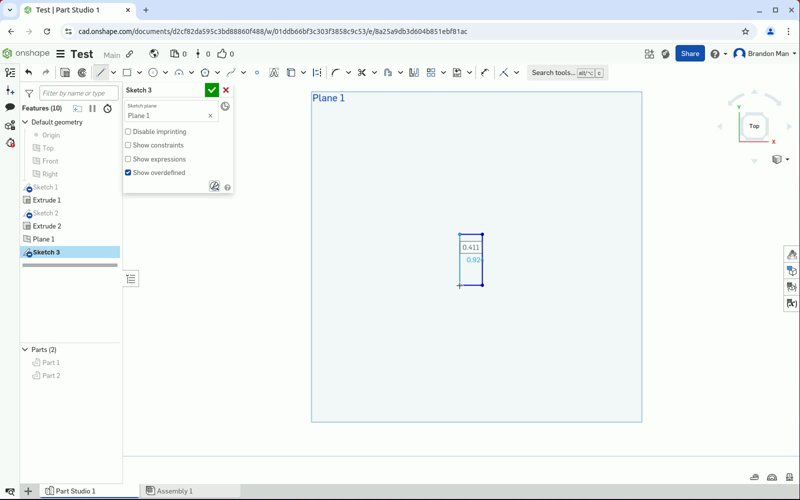
scroll(-6)
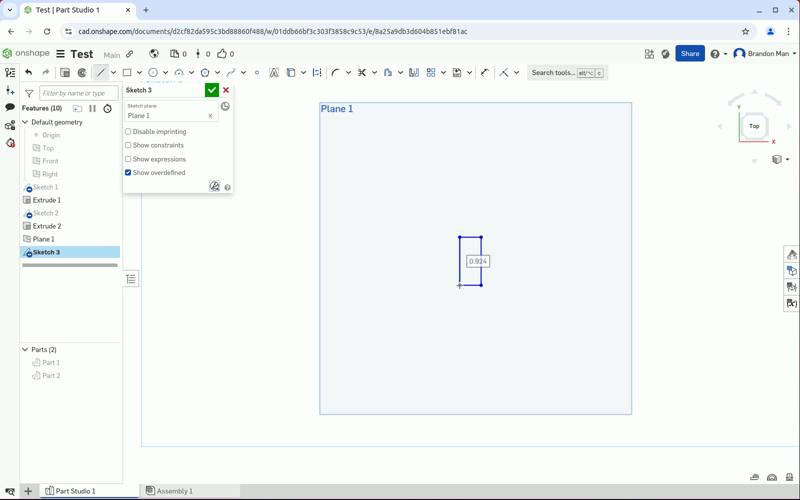
scroll(-6)
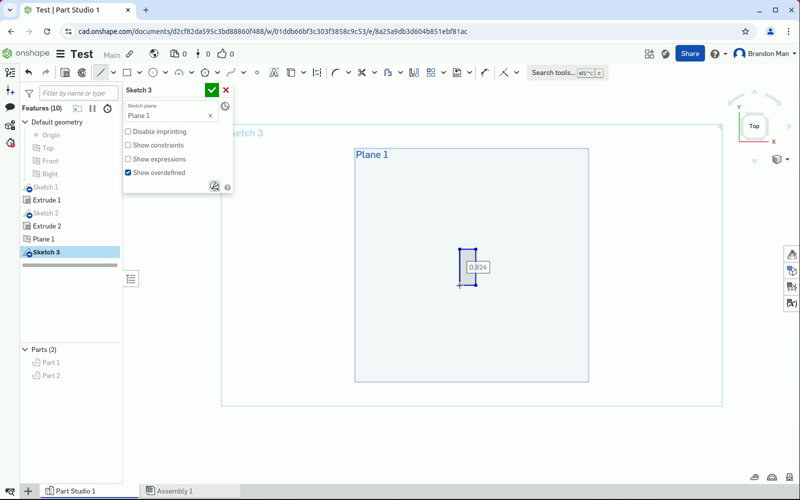
scroll(-6)
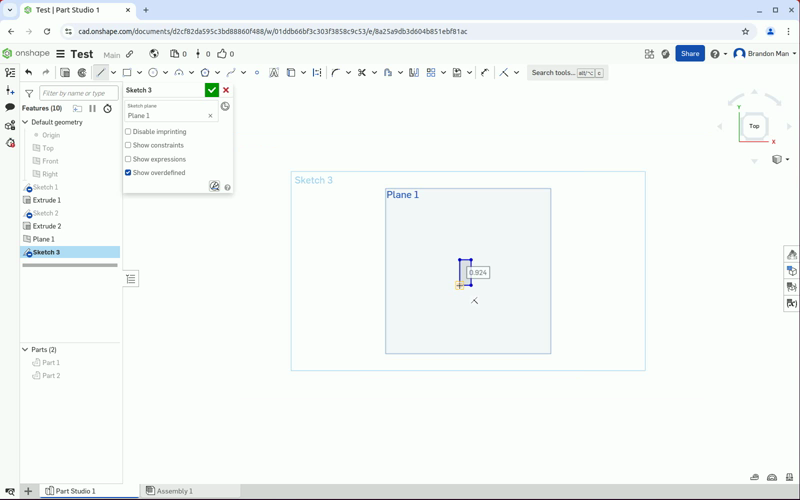
scroll(-6)
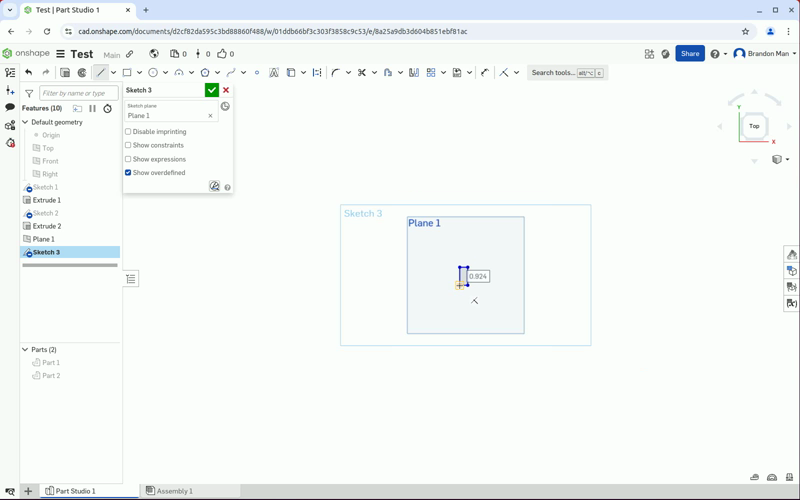
scroll(-6)
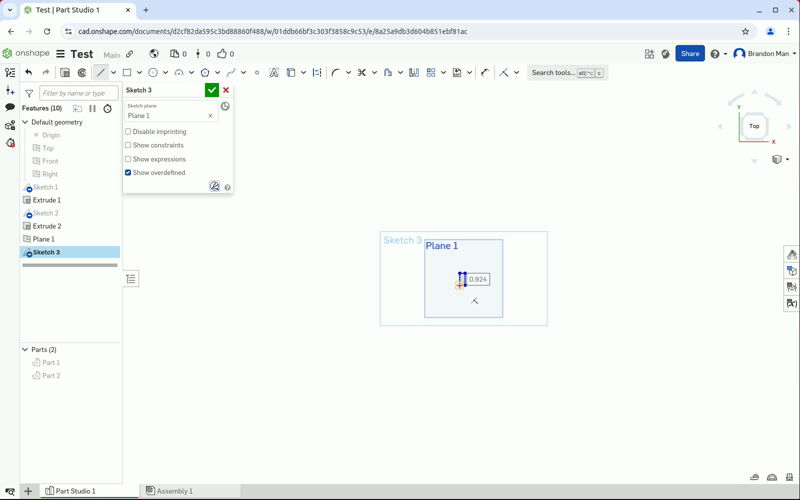
scroll(-6)
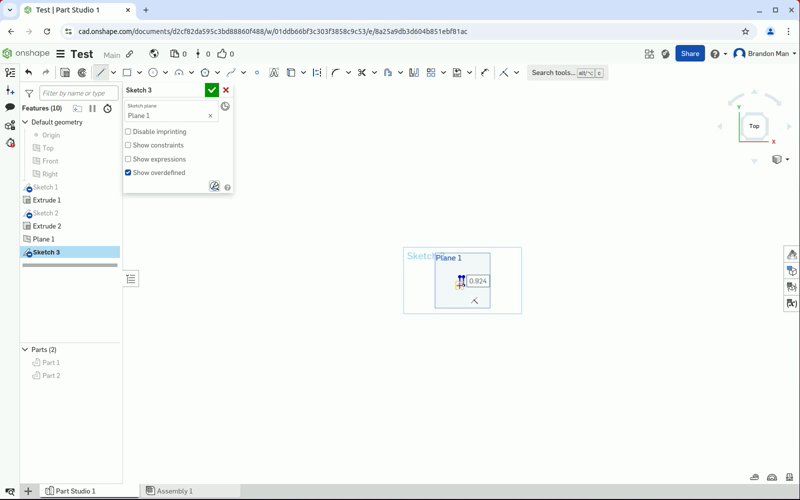
scroll(-6)
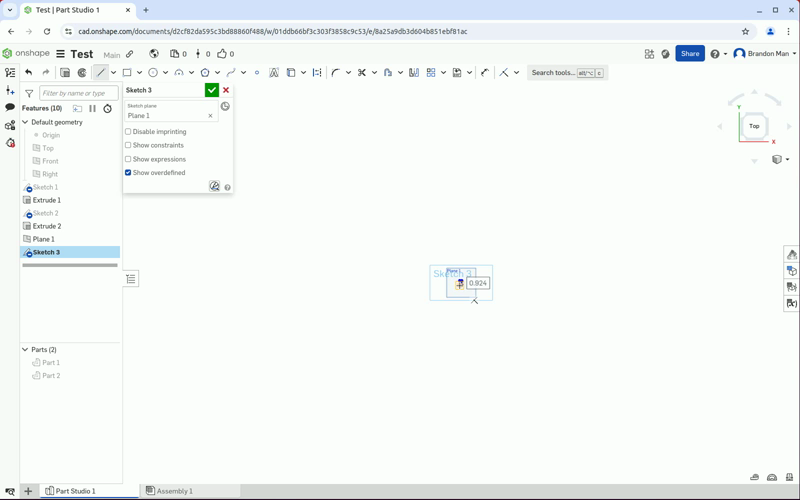
key(esc)
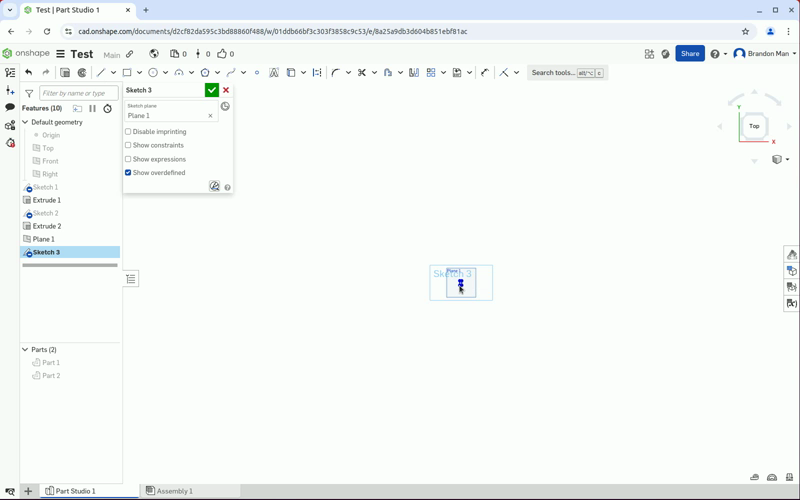
mouse_move(460, 281)
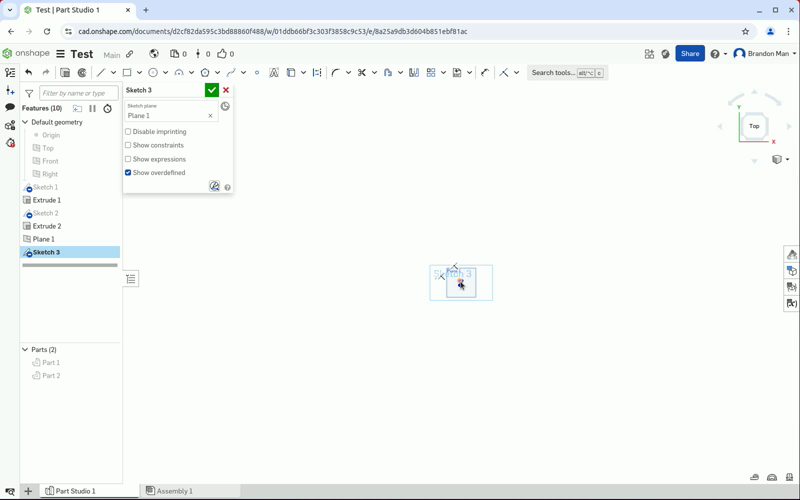
scroll(6)
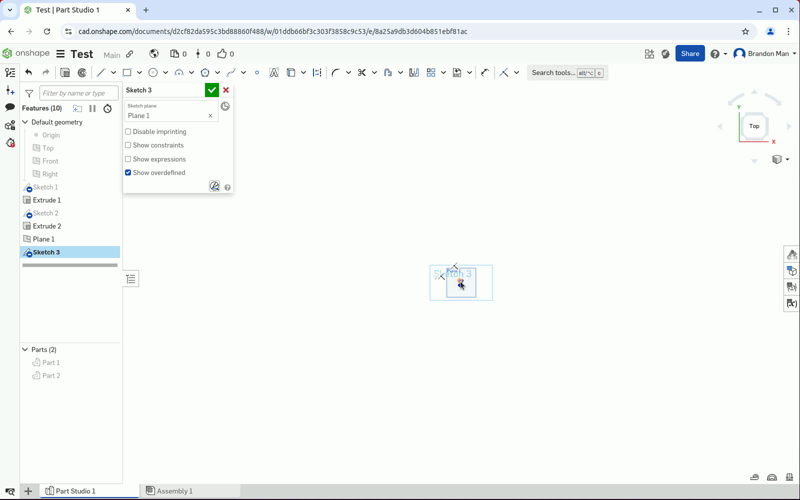
scroll(6)
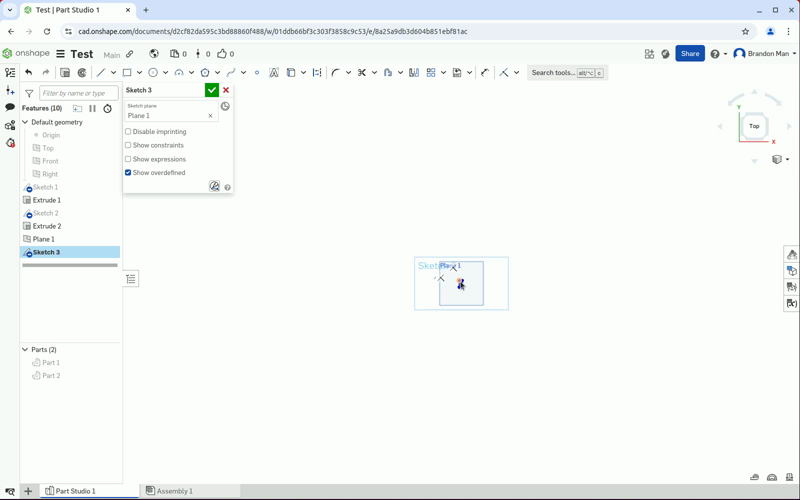
scroll(6)
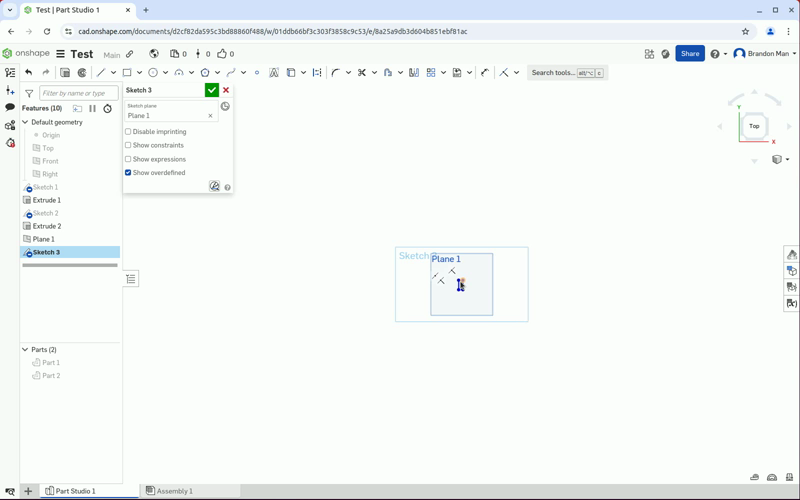
scroll(6)
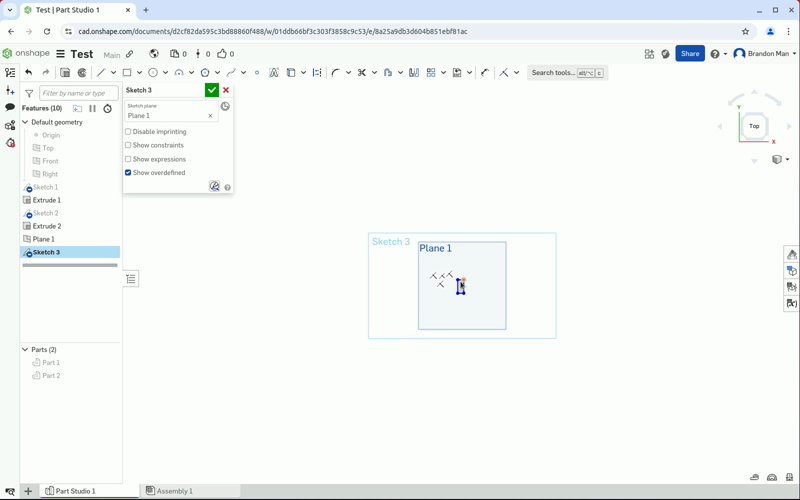
scroll(6)
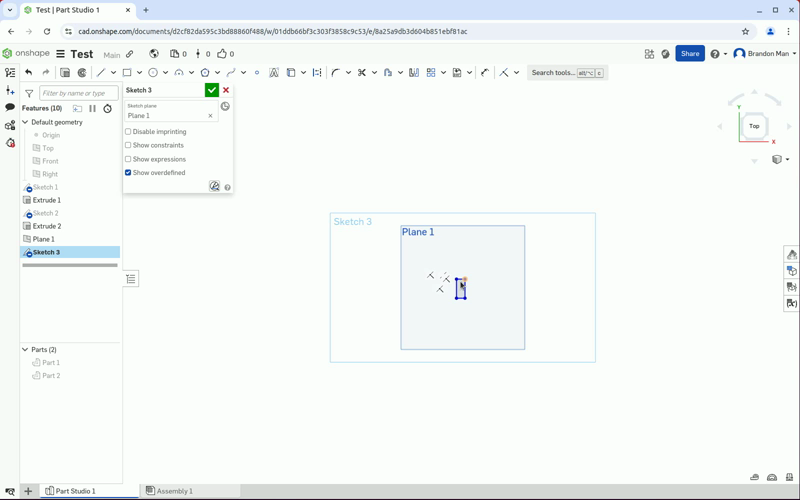
scroll(6)
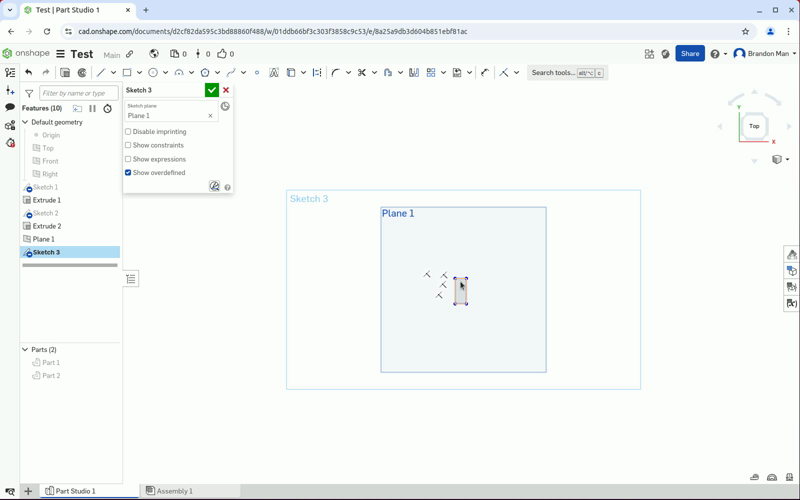
scroll(6)
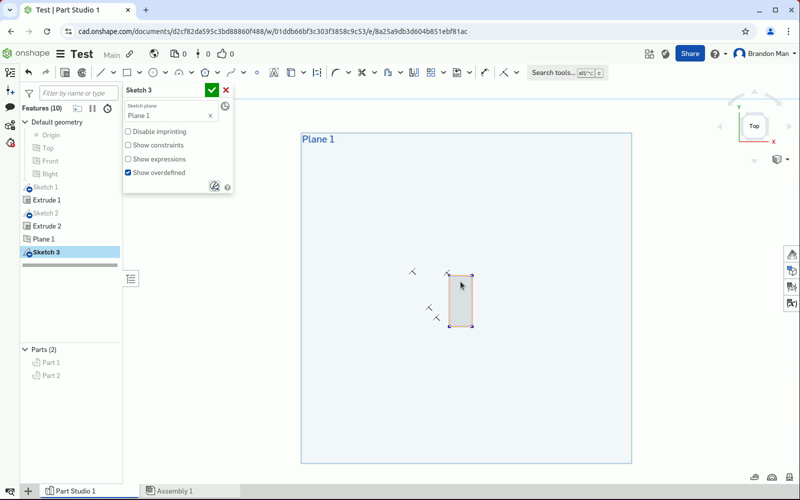
click(460, 281)
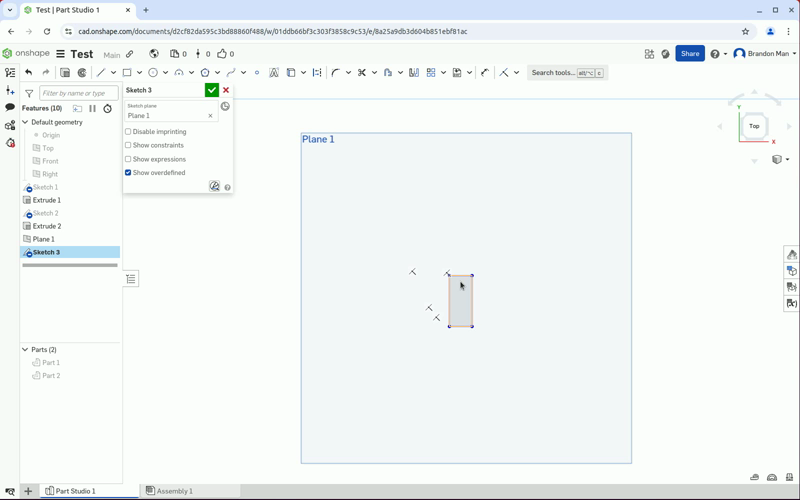
scroll(-6)
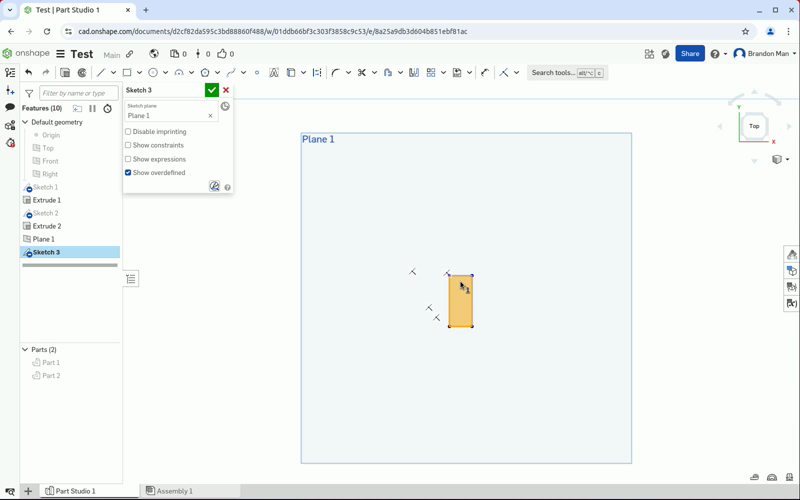
scroll(-6)
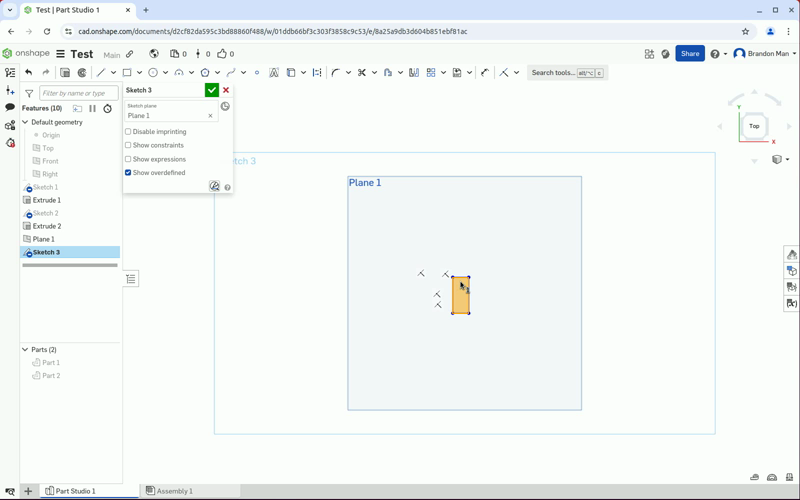
scroll(-6)
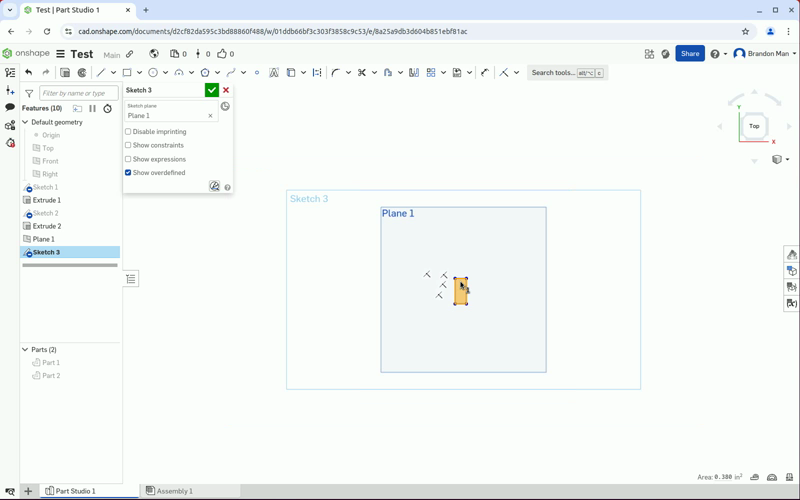
scroll(-6)
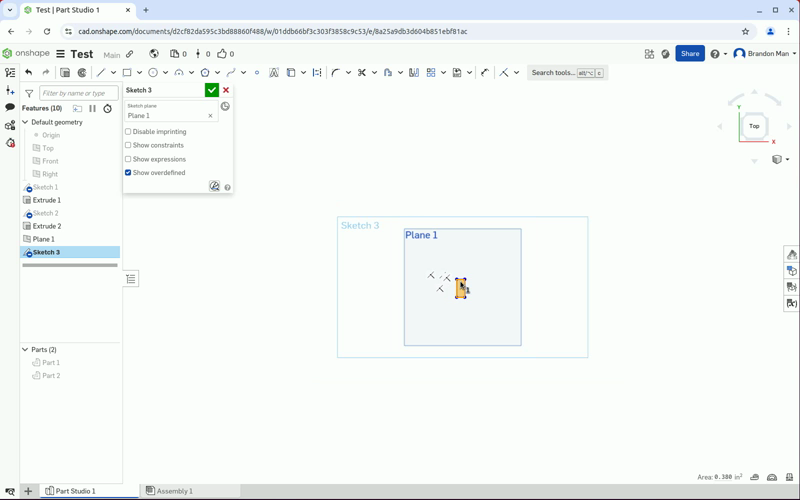
scroll(-6)
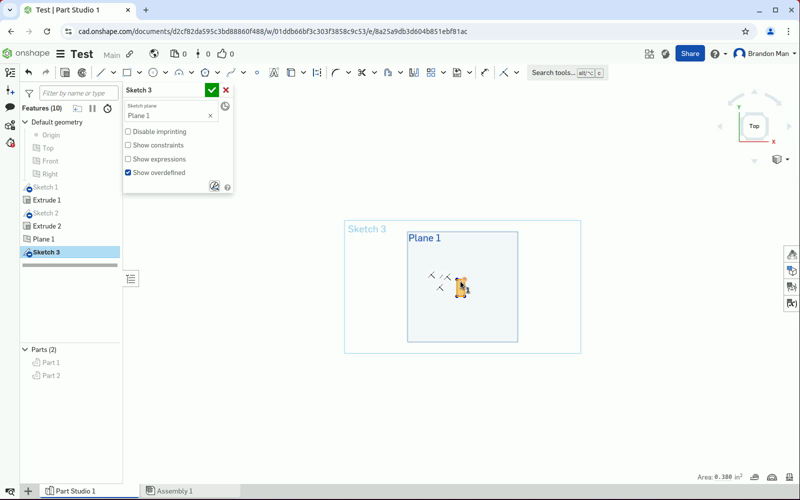
scroll(-6)
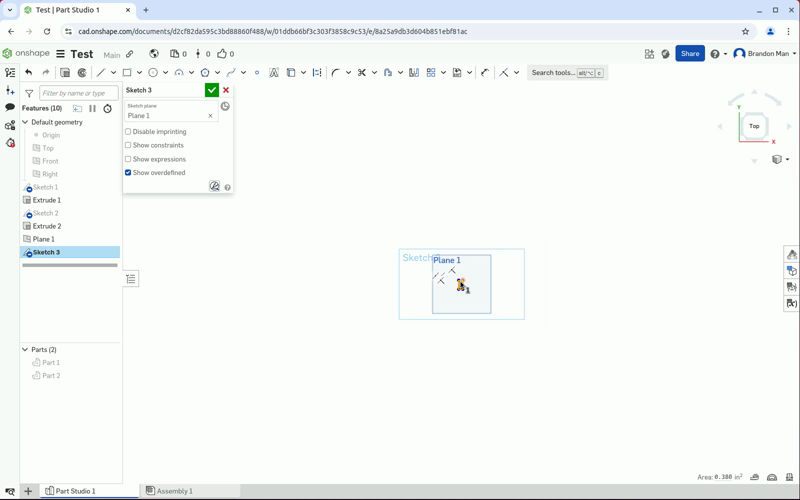
scroll(-6)
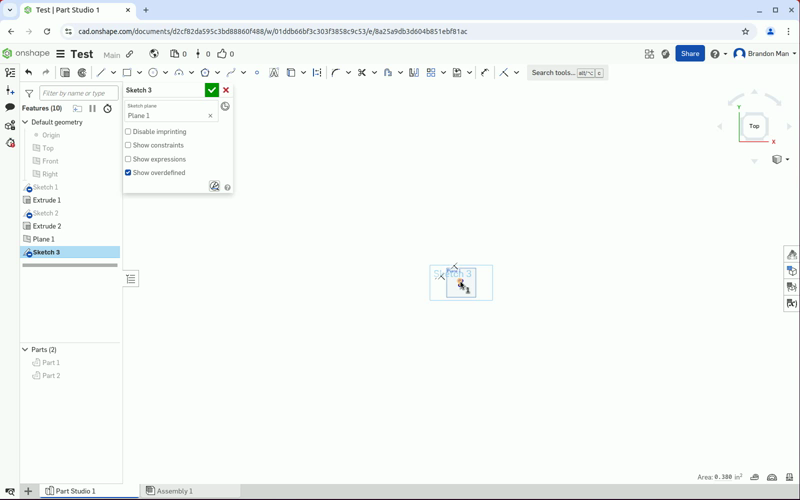
mouse_move(73, 352)
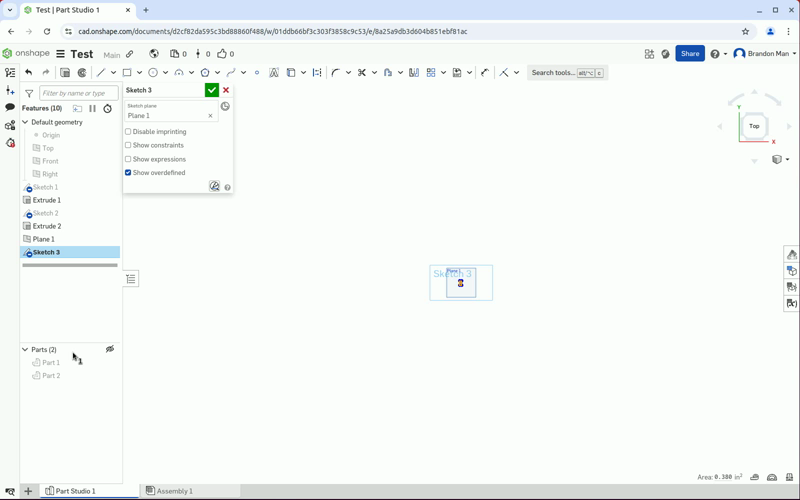
key(shift+y)
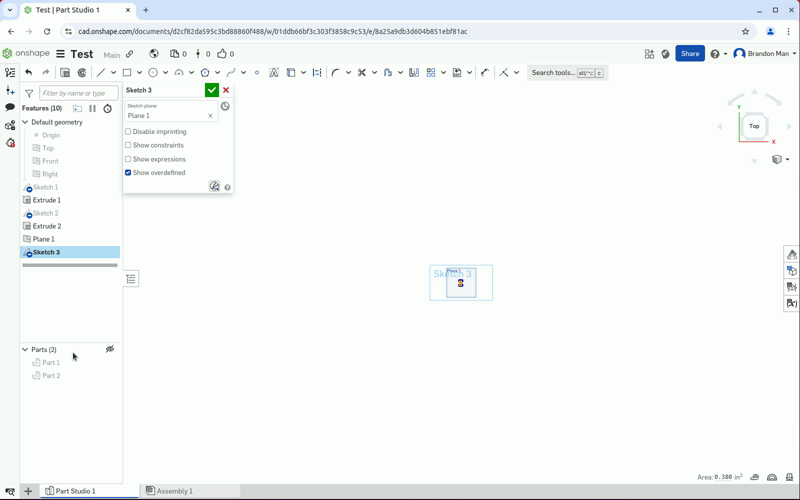
key(shift+e)
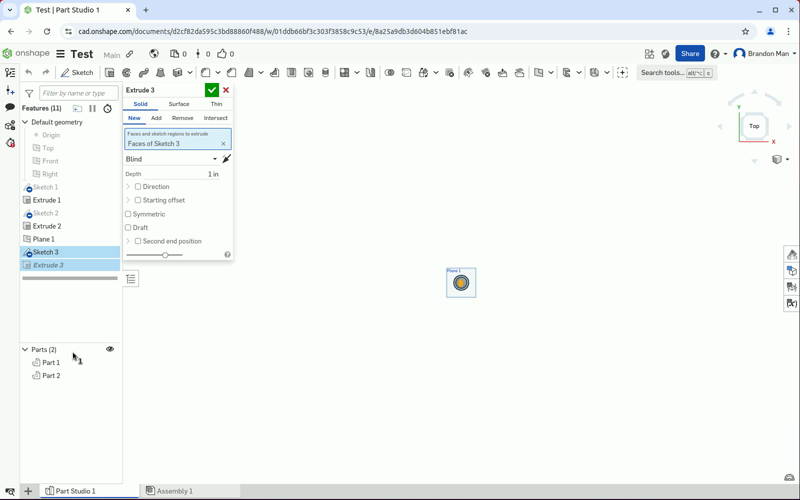
mouse_move(143, 106)
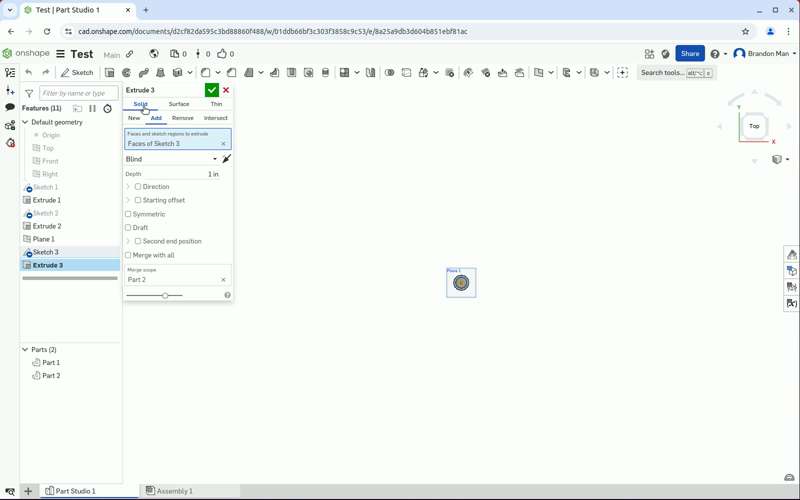
click(143, 106)
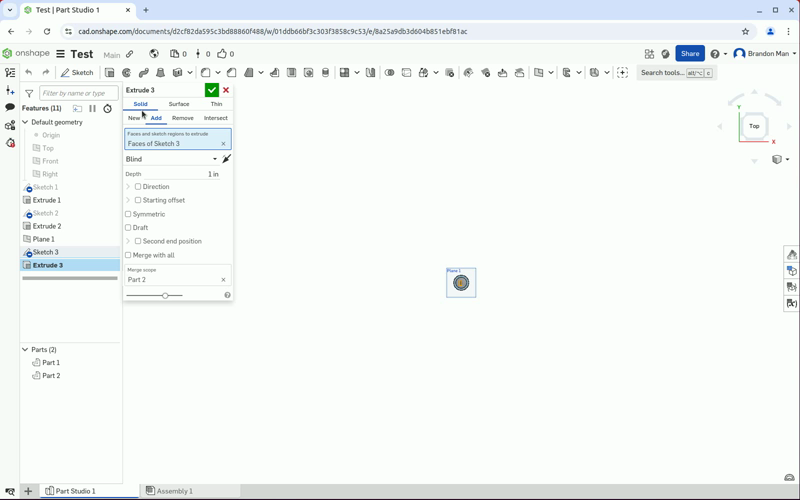
mouse_move(137, 120)
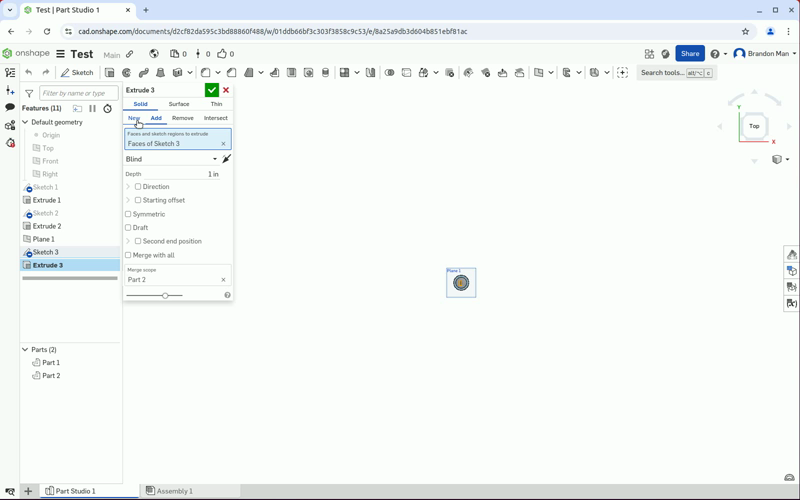
click(137, 120)
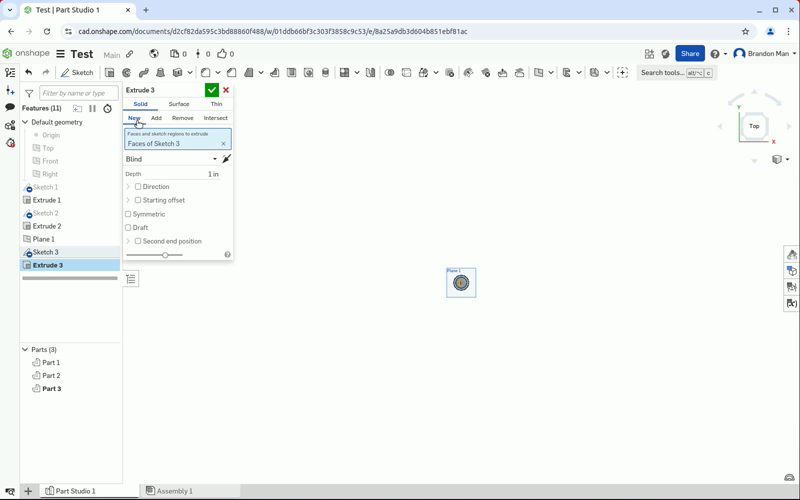
key(tab, 4)
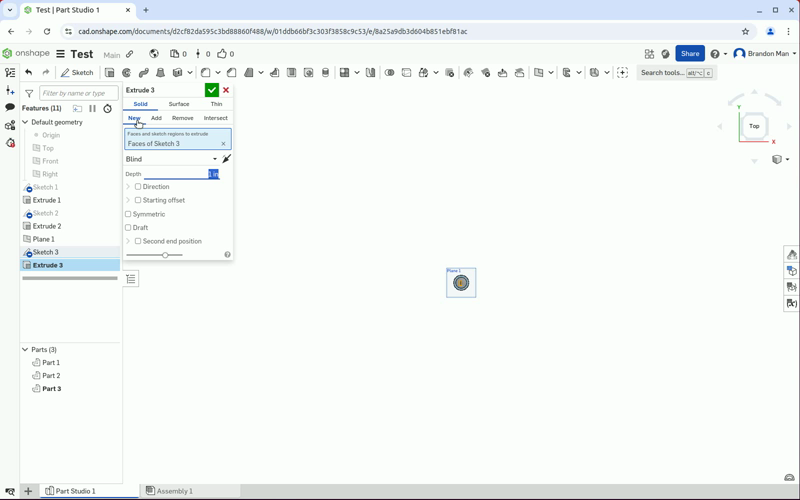
text(3.851)
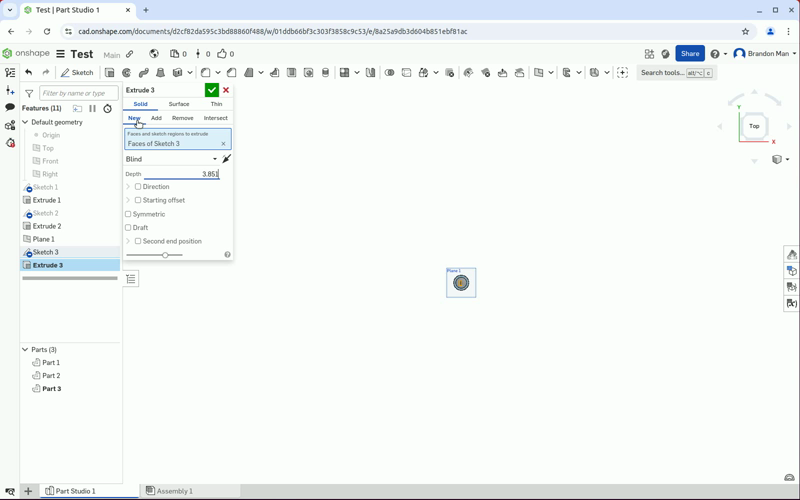
key(enter)
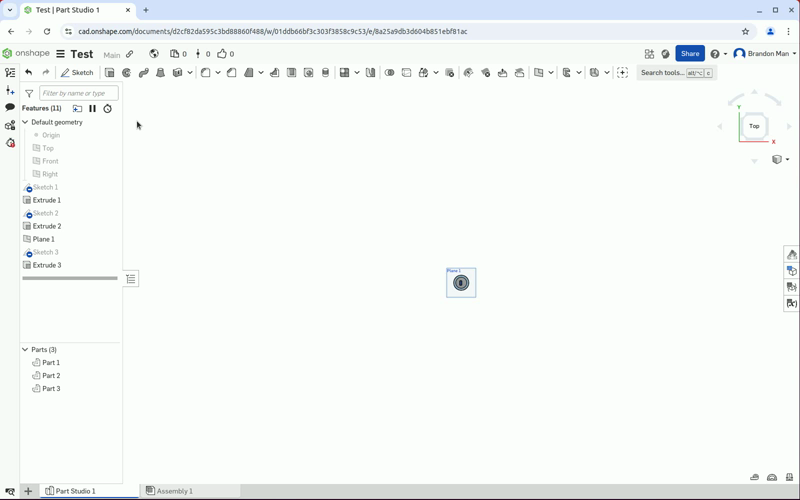
key(shift+h)
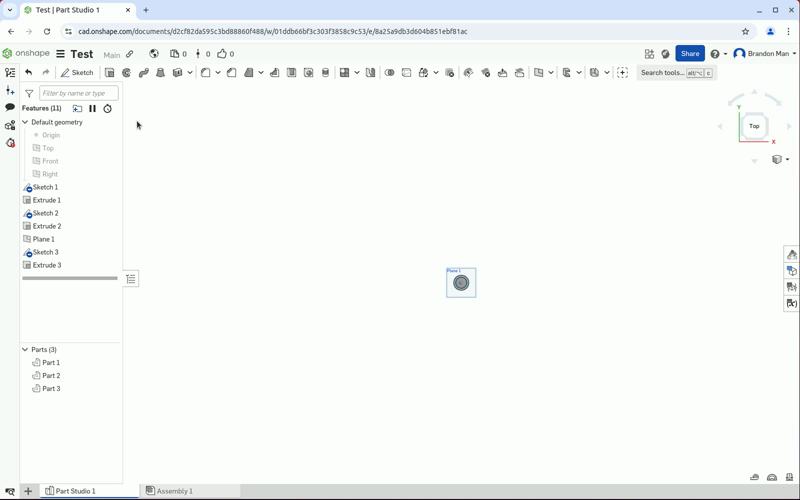
key(shift+h)
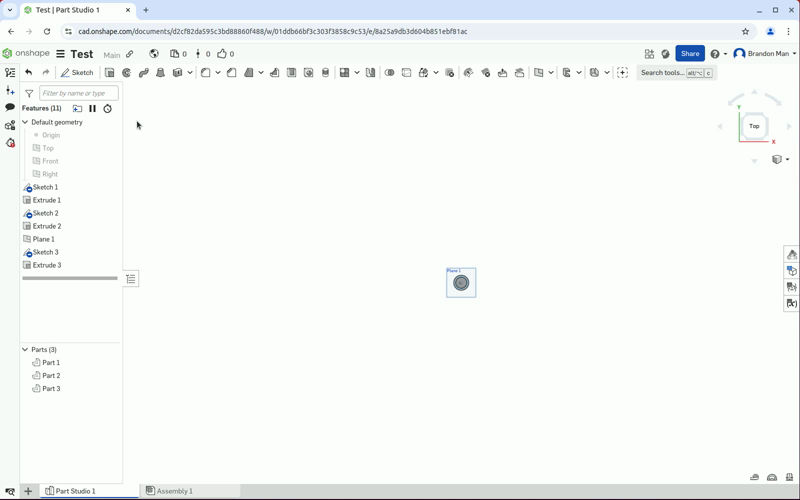
key(shift+7)
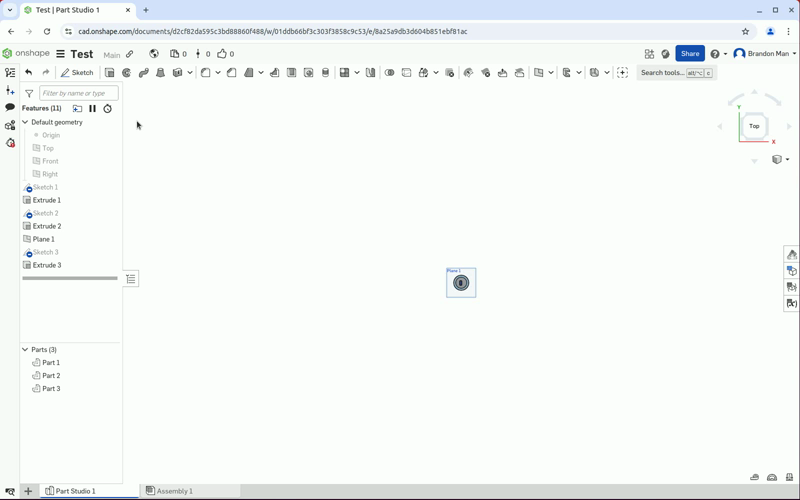
key(up, 3)
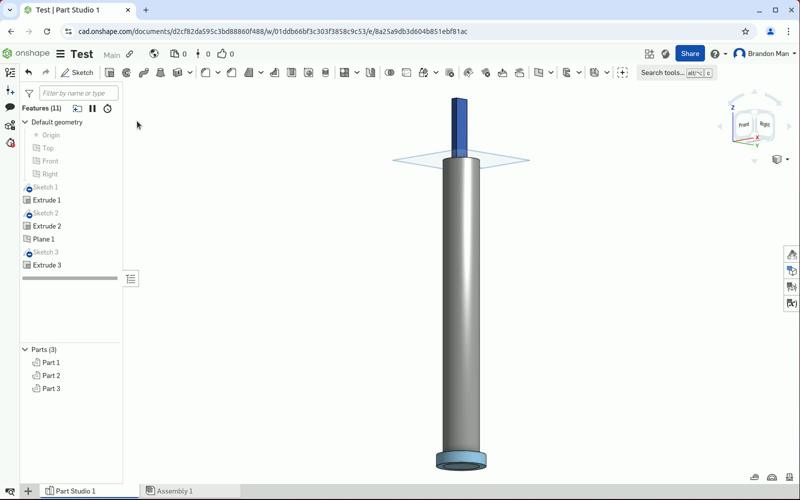
key(left, 3)
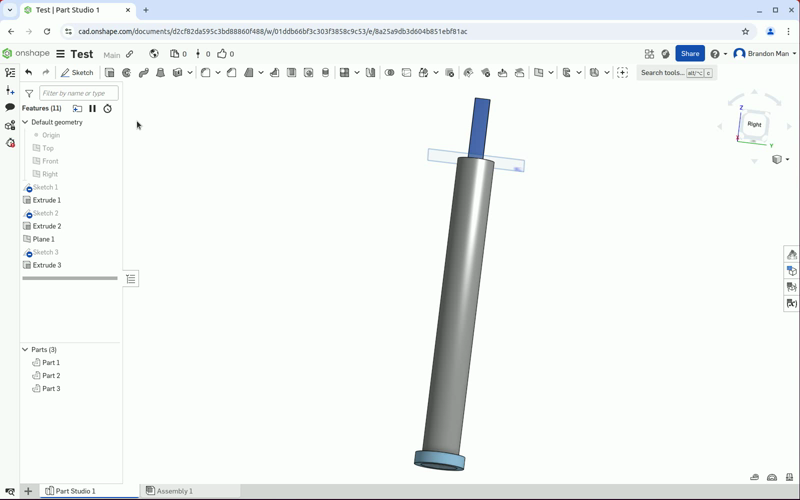
key(right, 3)
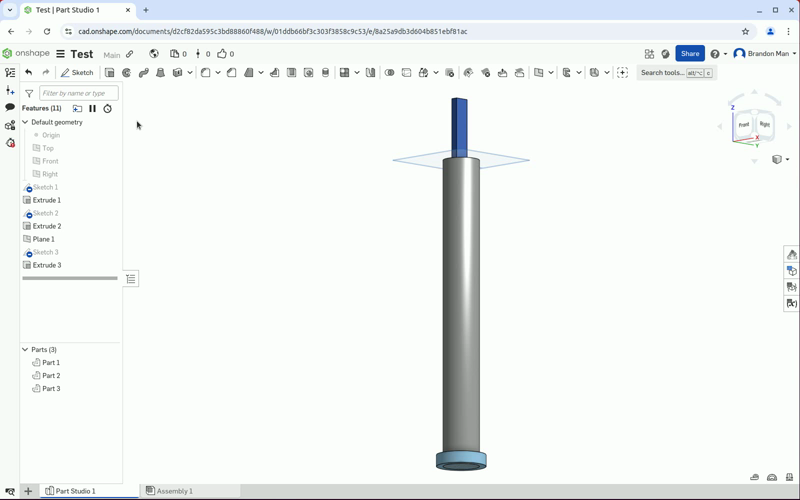
key(down, 3)
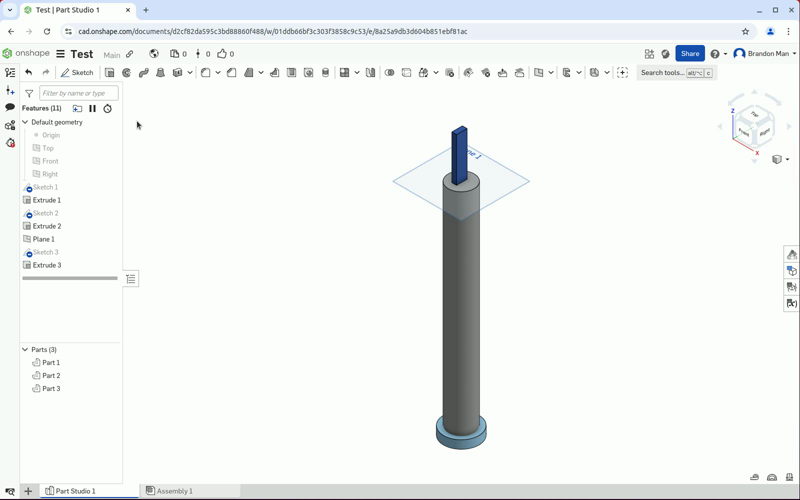
mouse_move(73, 189)
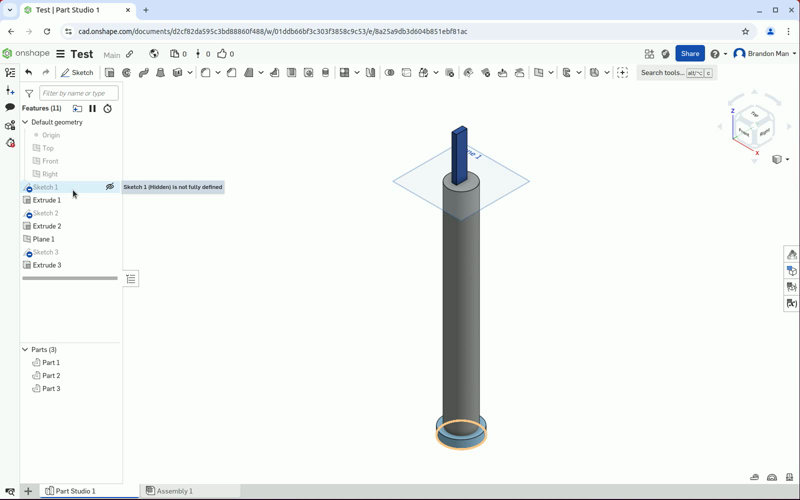
click(73, 189)